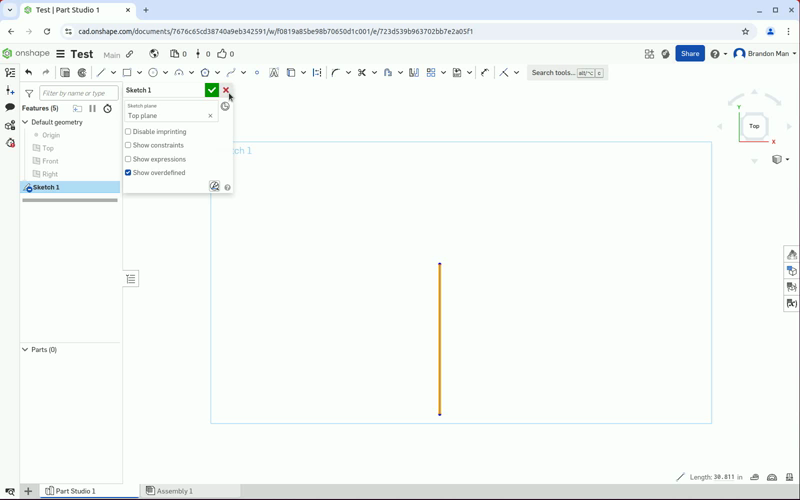
key(shift+h)
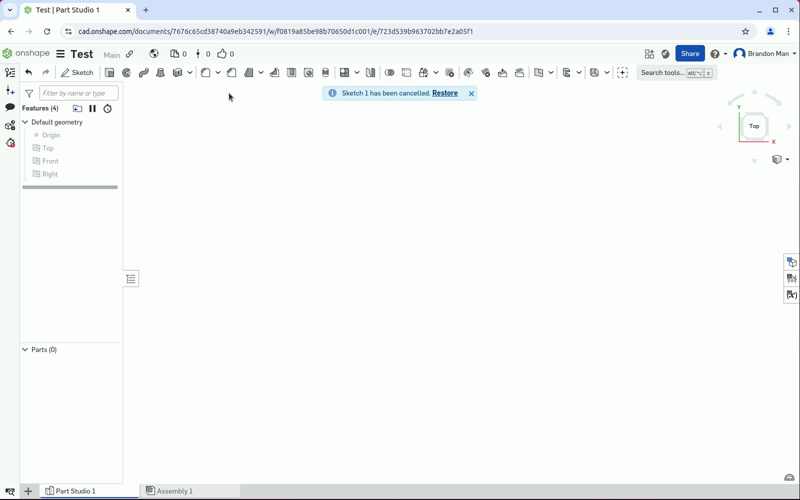
mouse_move(73, 352)
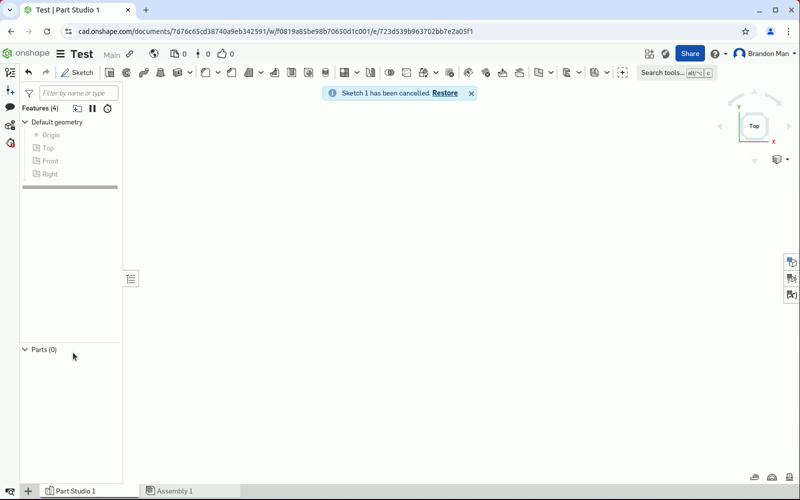
key(y)
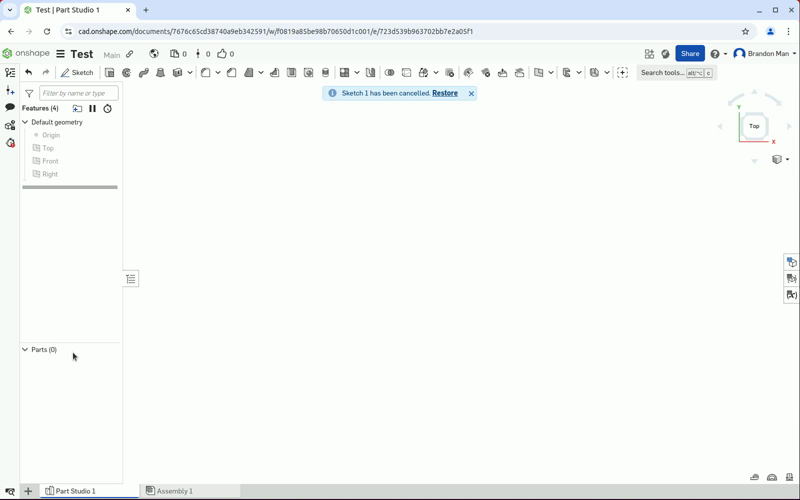
key(shift+p)
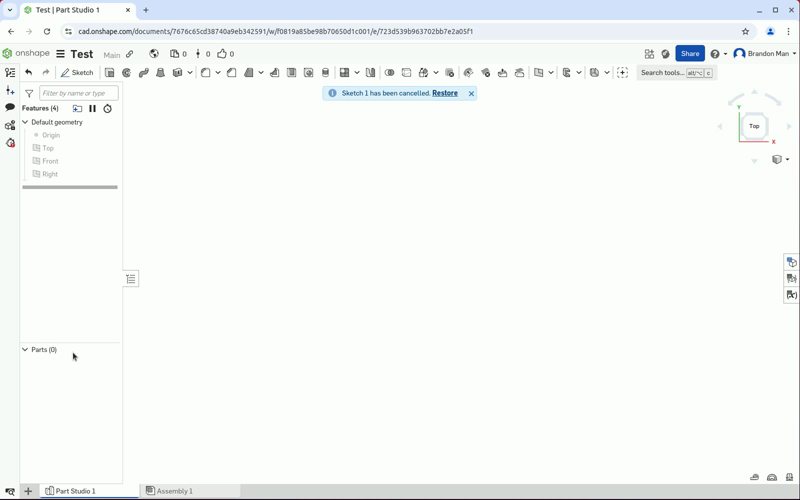
key(space)
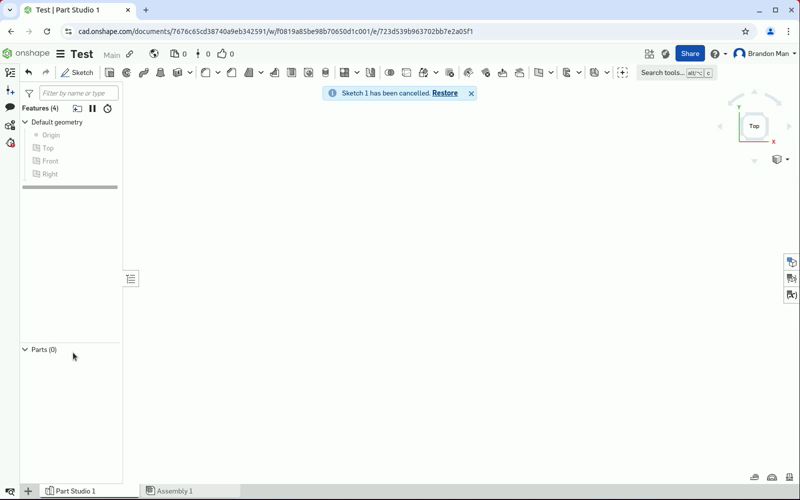
key_down(shift)
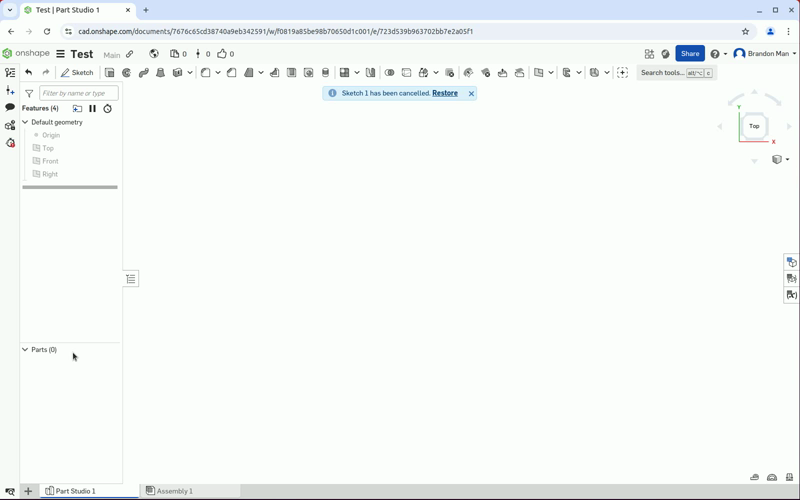
key(up)
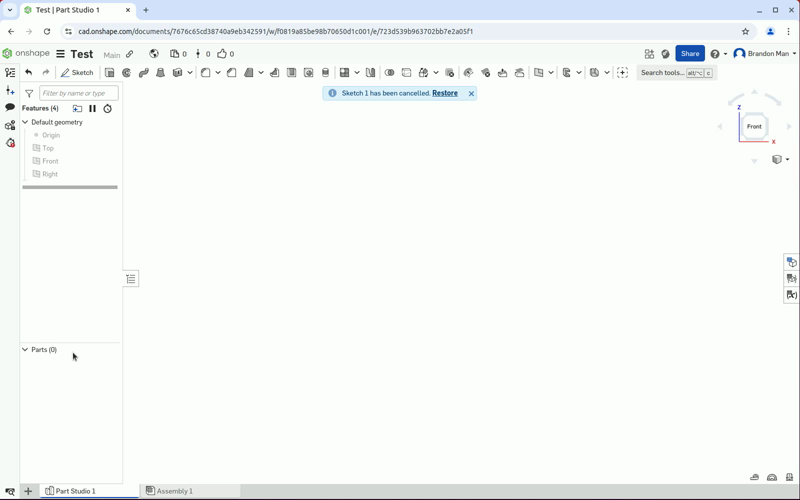
key_up(shift)
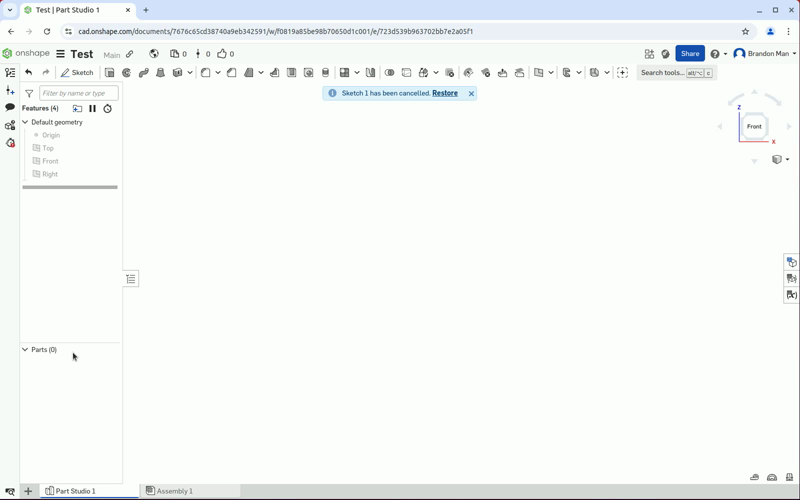
mouse_move(73, 352)
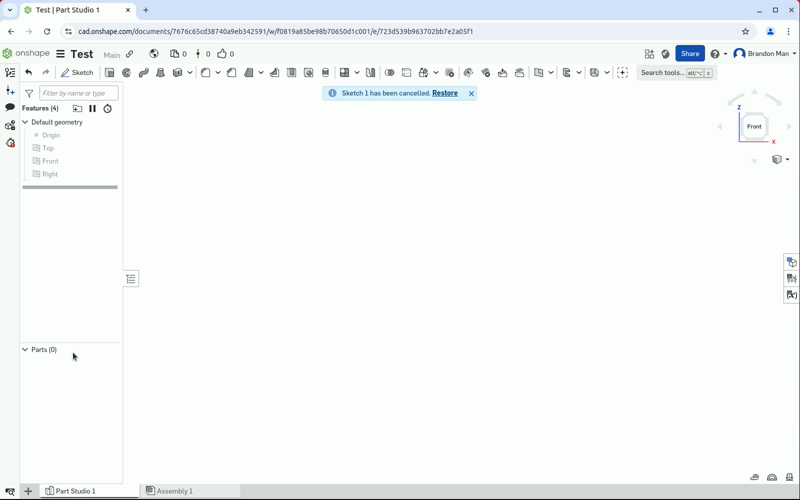
key(shift+y)
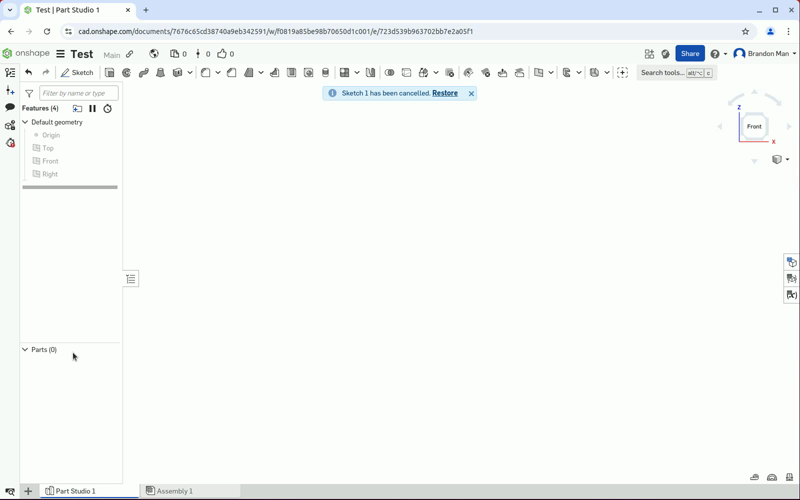
key(shift+s)
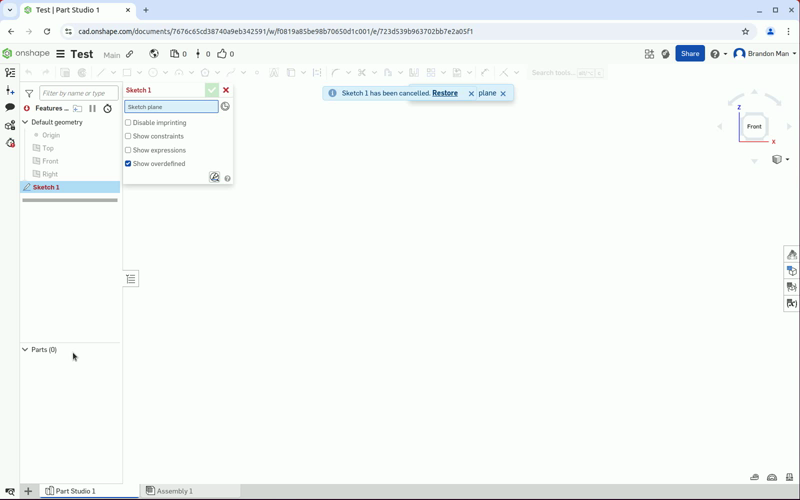
mouse_move(73, 163)
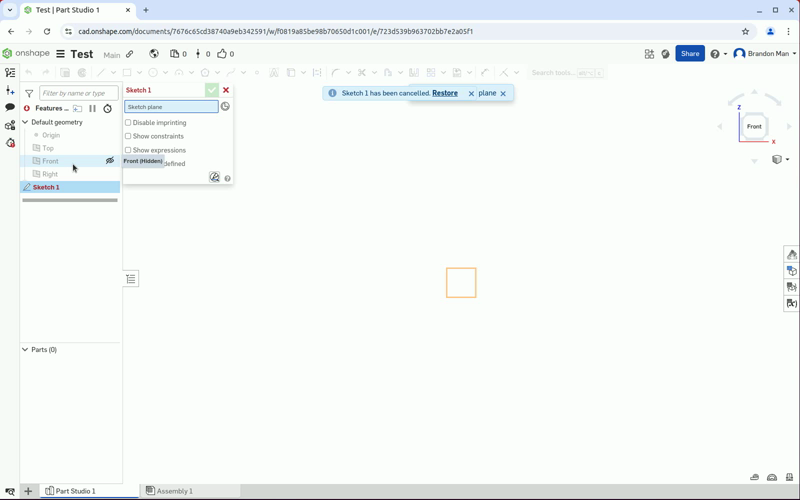
click(73, 163)
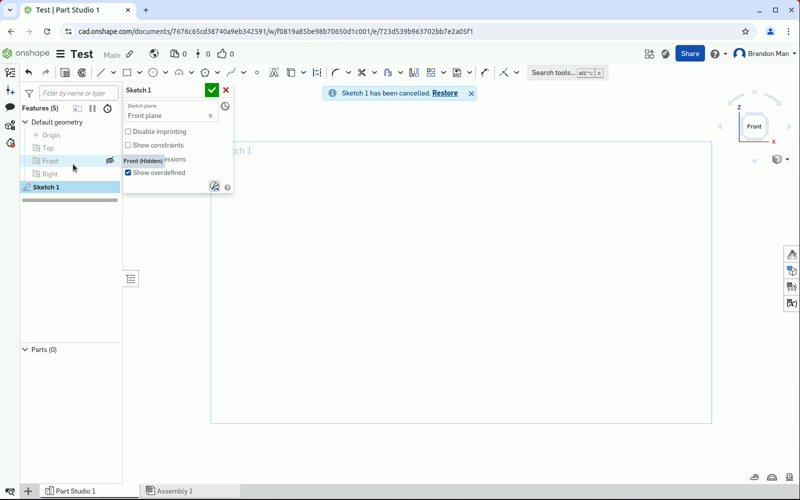
mouse_move(73, 352)
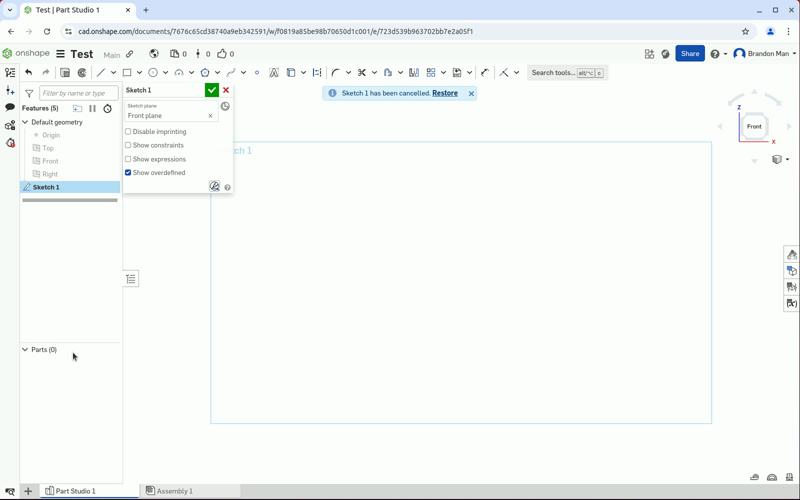
key(y)
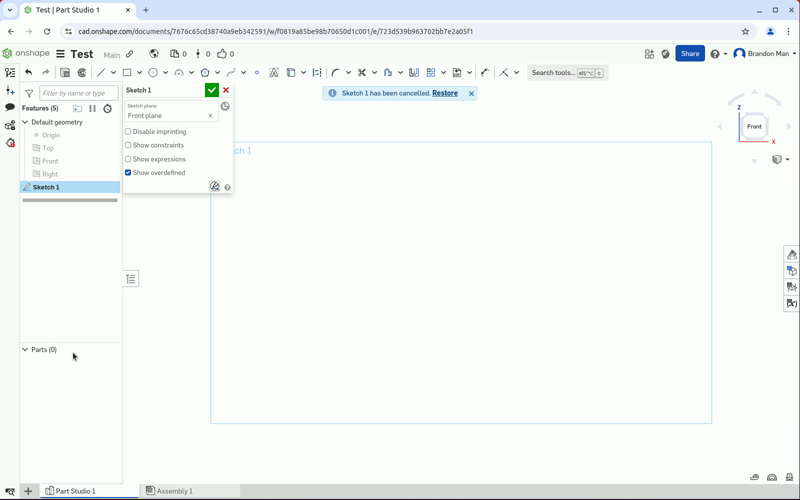
key(l)
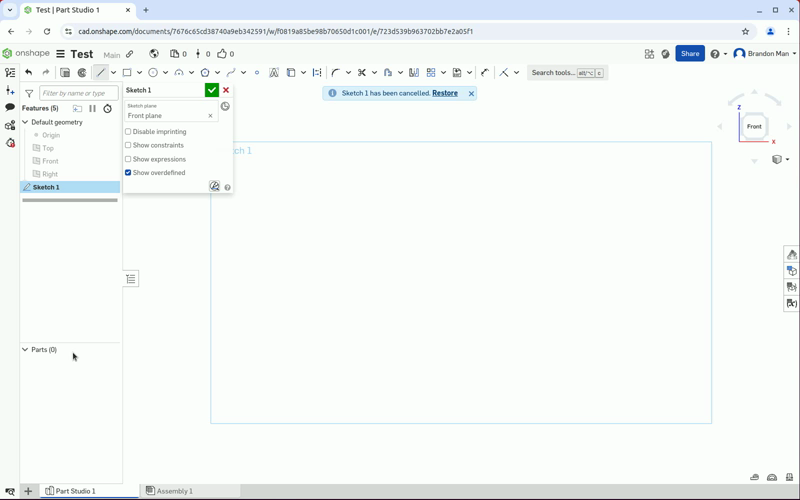
key_down(shift)
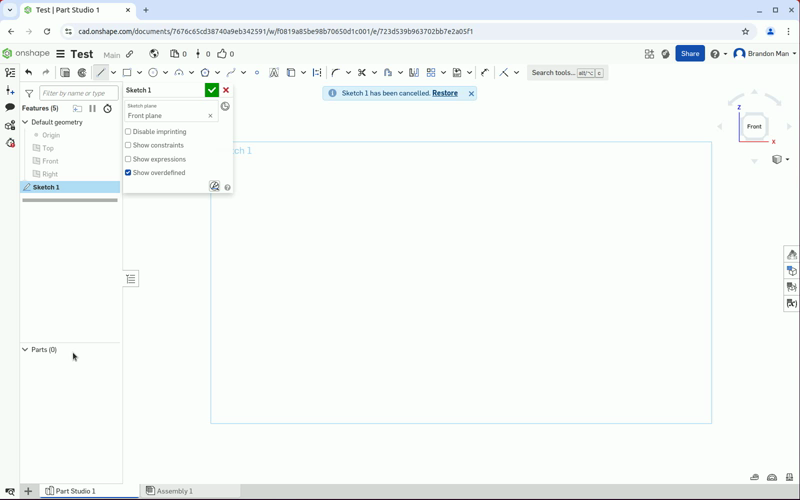
mouse_move(374, 308)
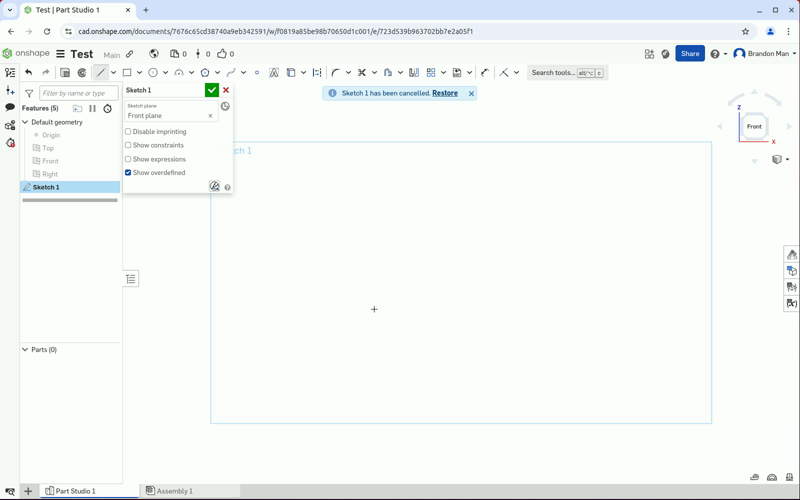
click(374, 308)
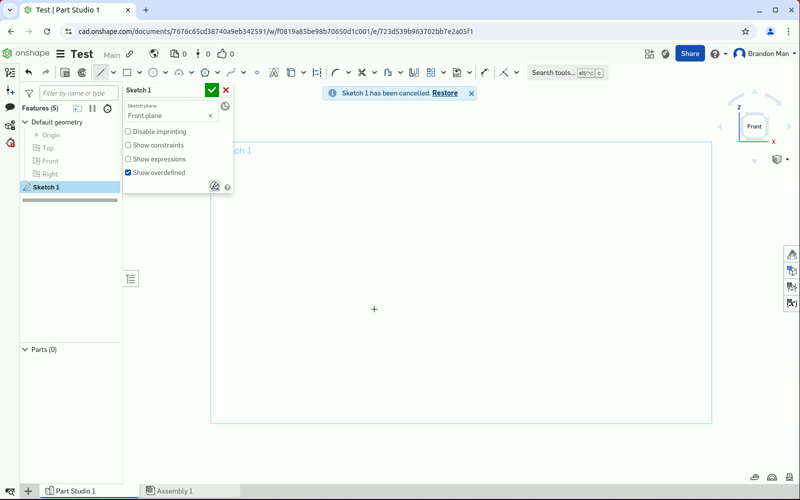
key_up(shift)
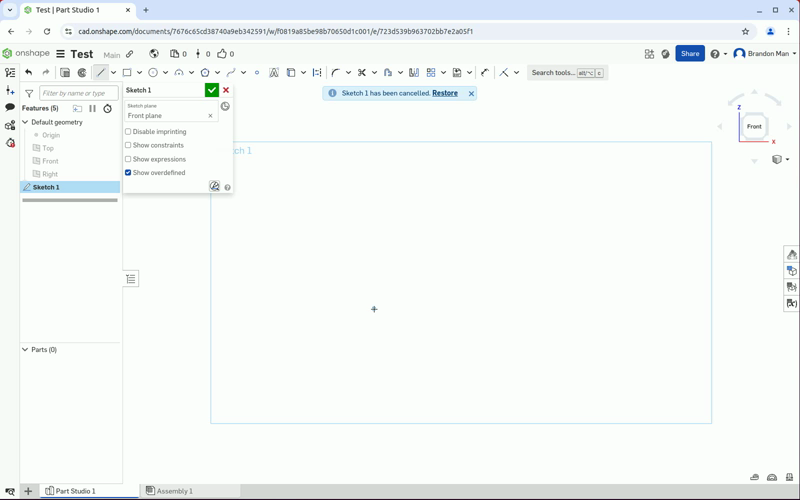
key_down(shift)
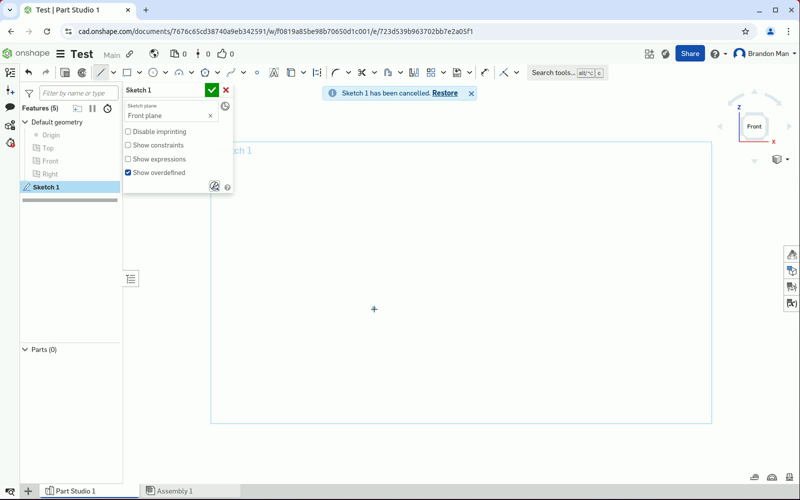
mouse_move(458, 308)
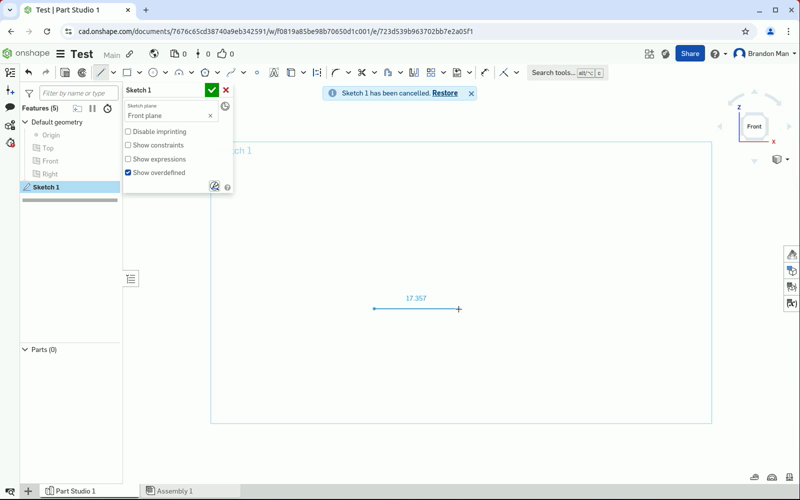
click(458, 308)
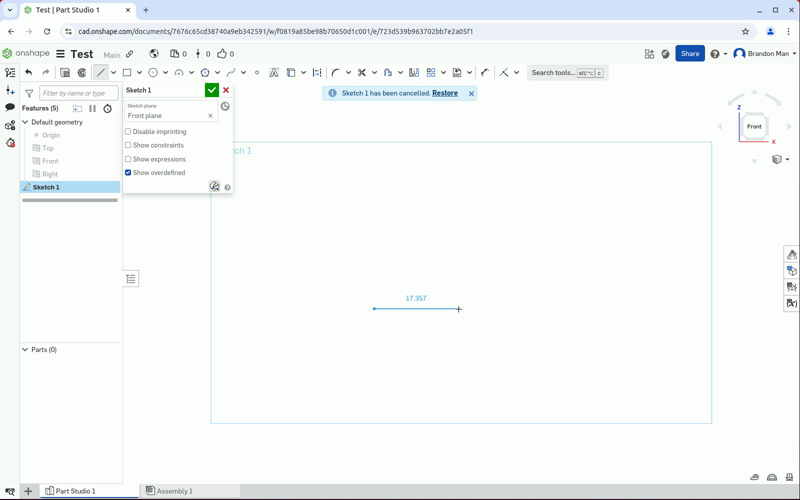
key_up(shift)
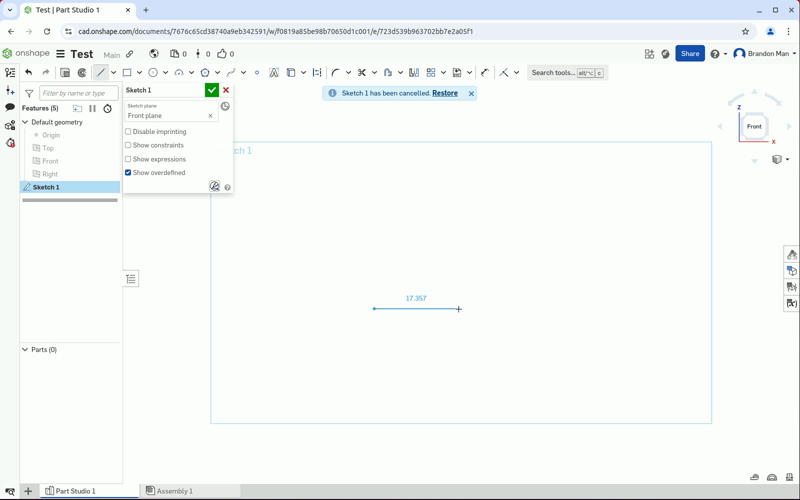
key_down(shift)
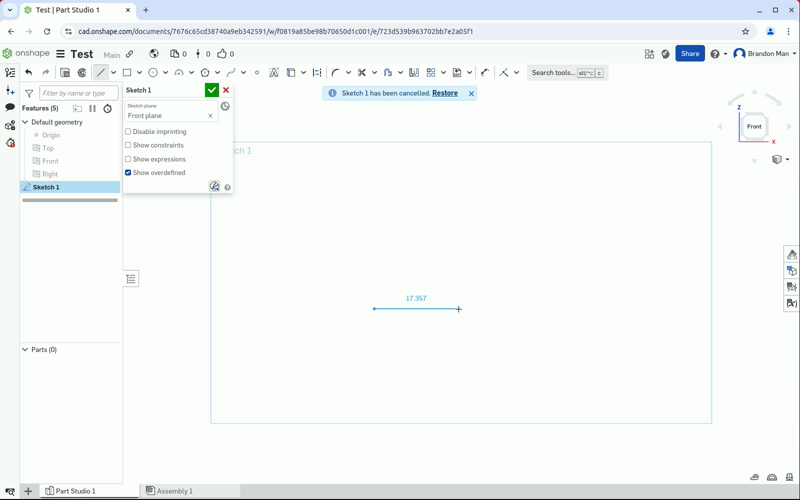
mouse_move(488, 308)
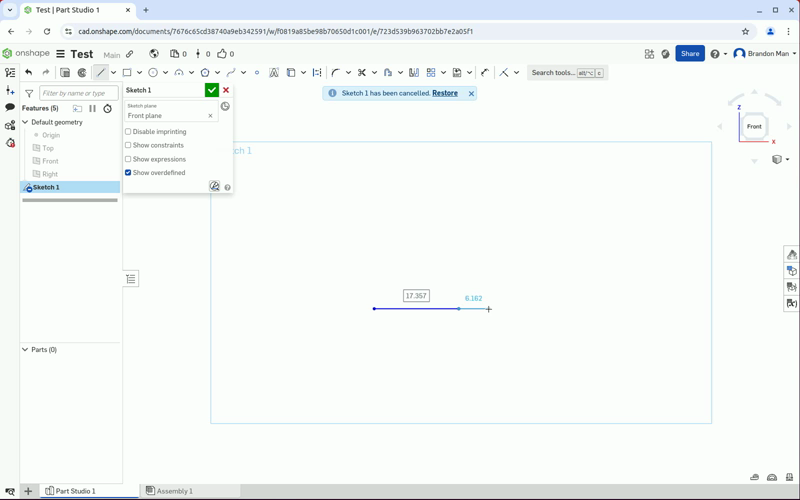
mouse_move(458, 249)
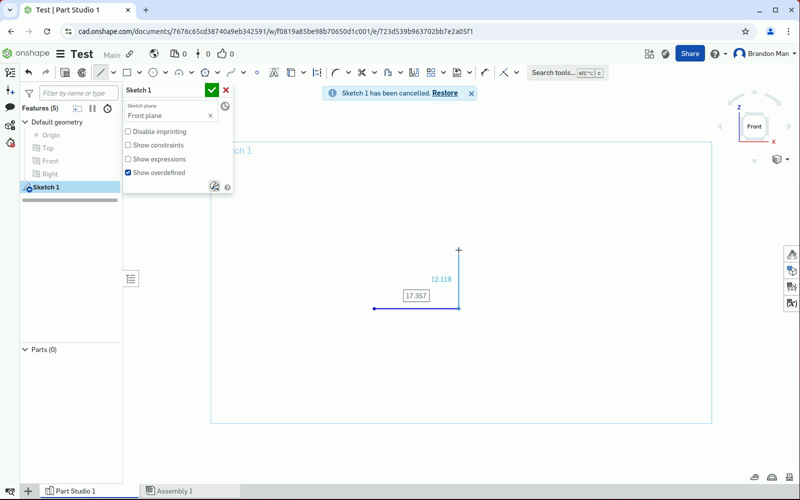
click(458, 249)
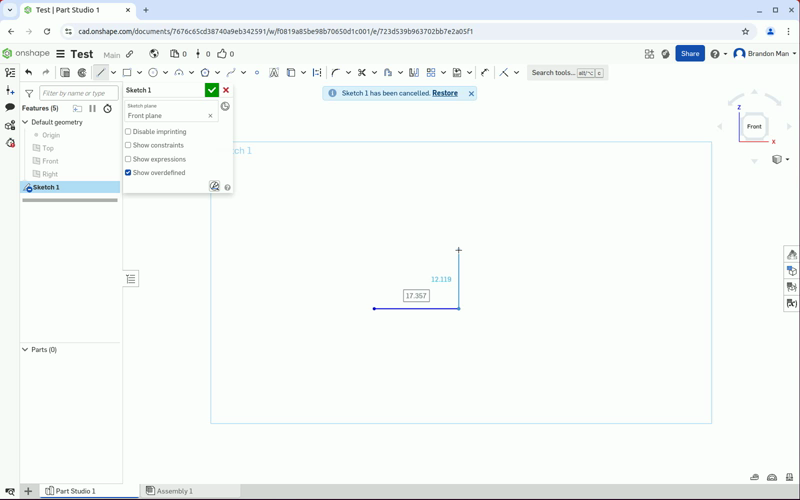
key_up(shift)
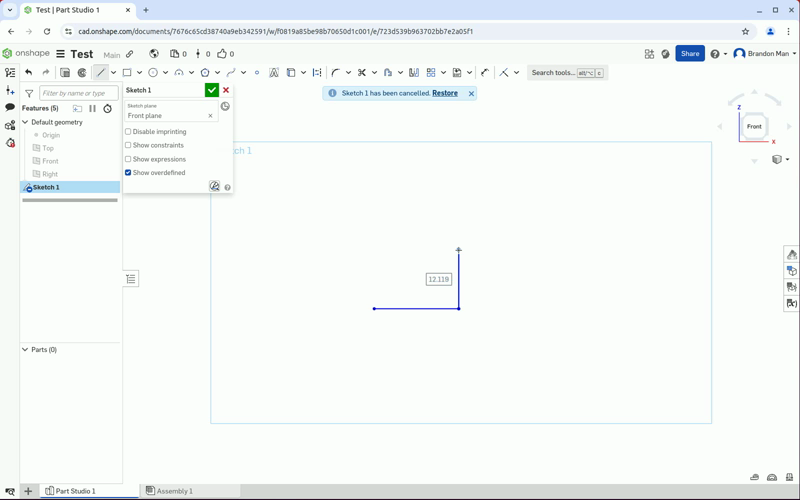
key_down(shift)
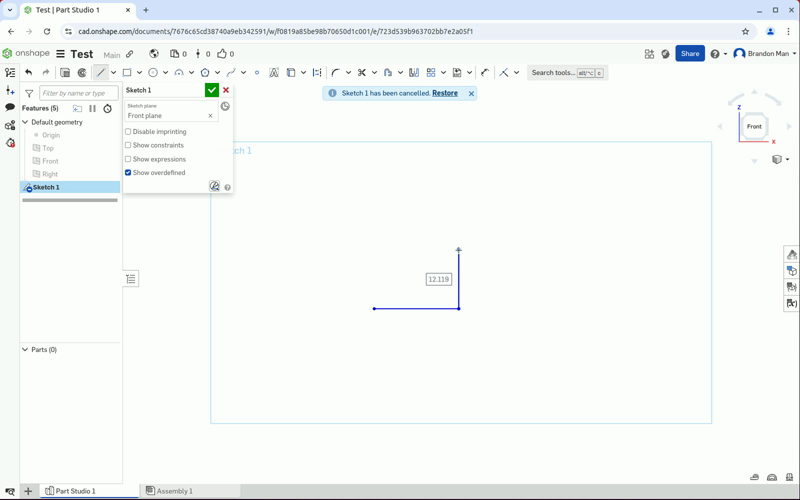
mouse_move(374, 249)
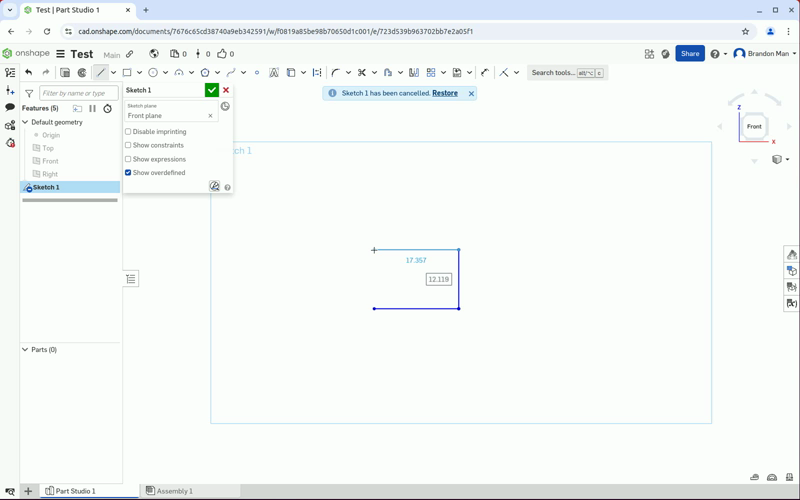
click(374, 249)
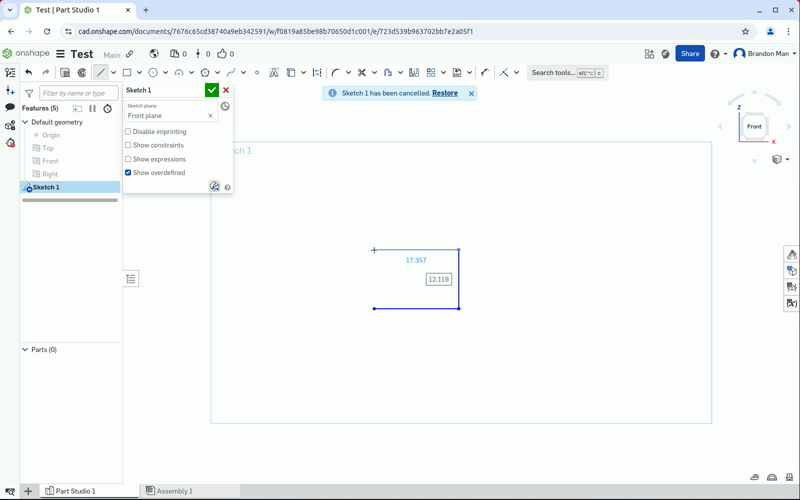
key_up(shift)
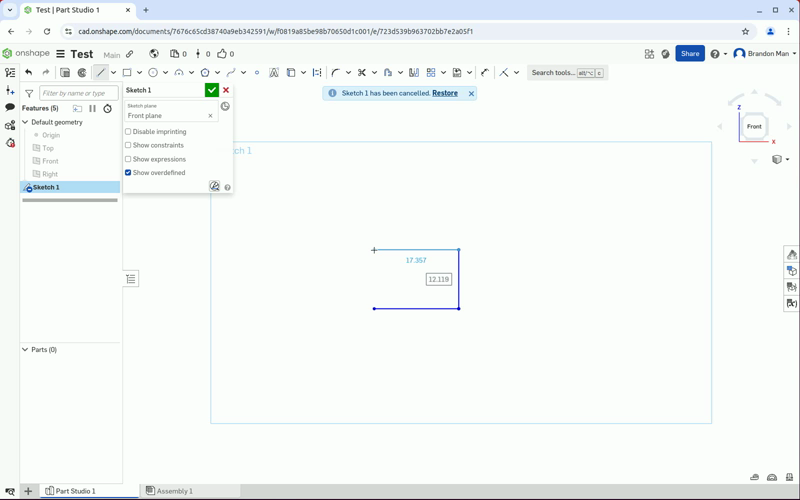
mouse_move(404, 249)
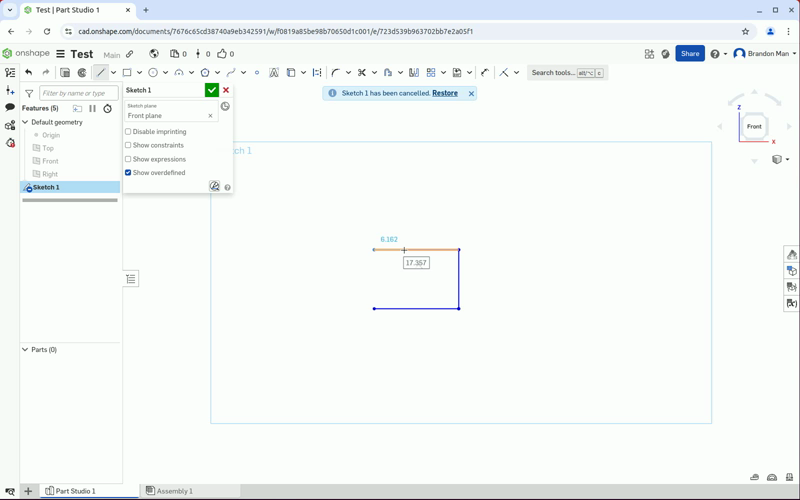
key_down(shift)
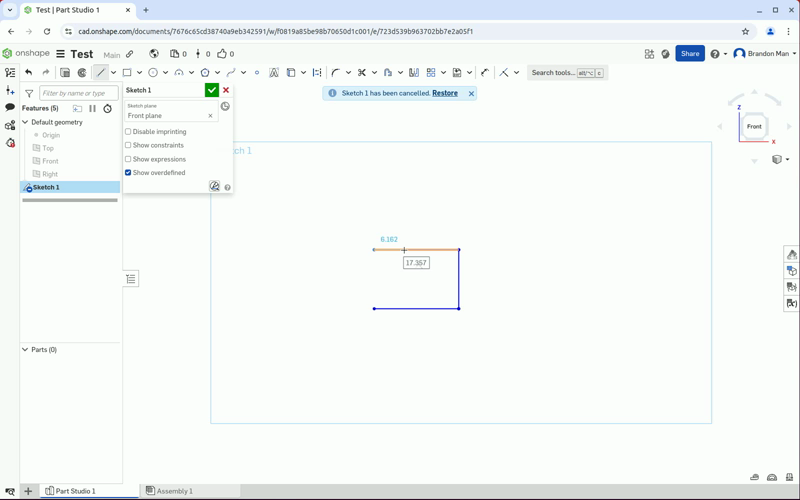
mouse_move(374, 308)
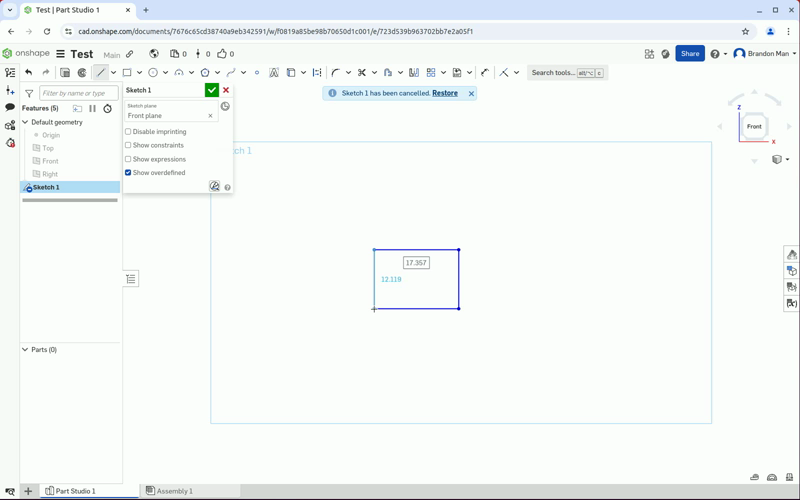
key_up(shift)
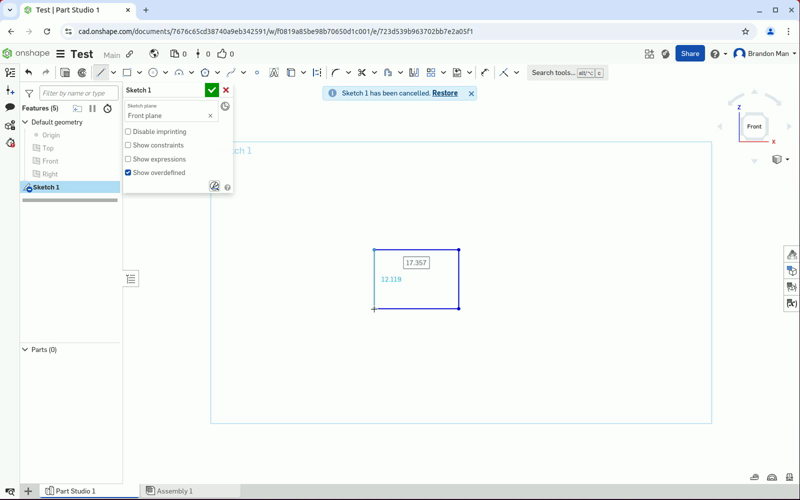
click(374, 308)
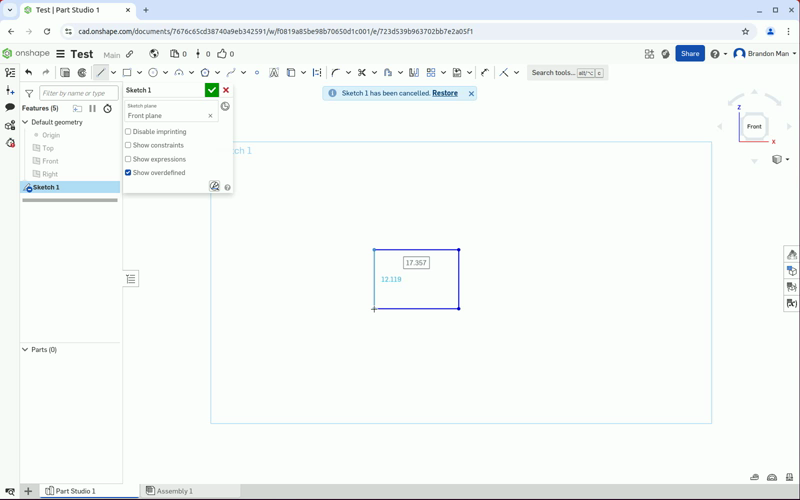
key(esc)
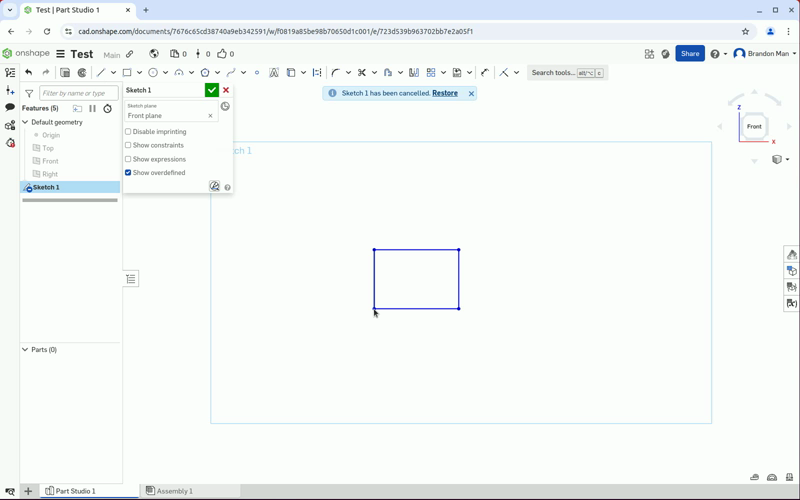
mouse_move(429, 267)
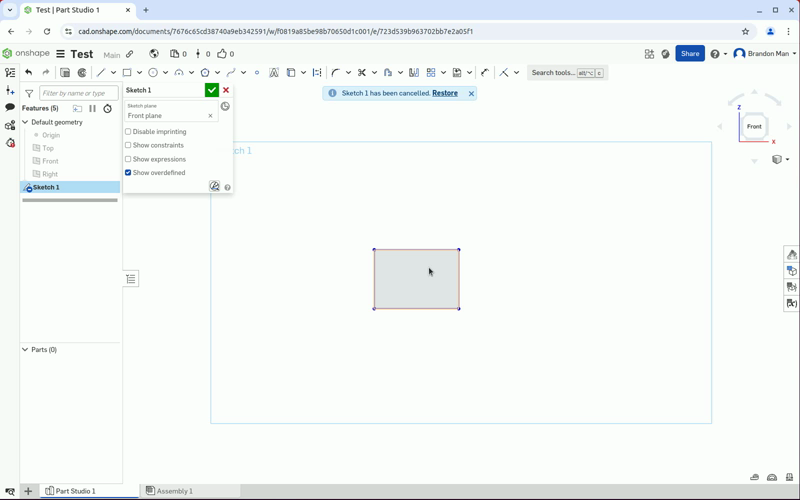
click(429, 267)
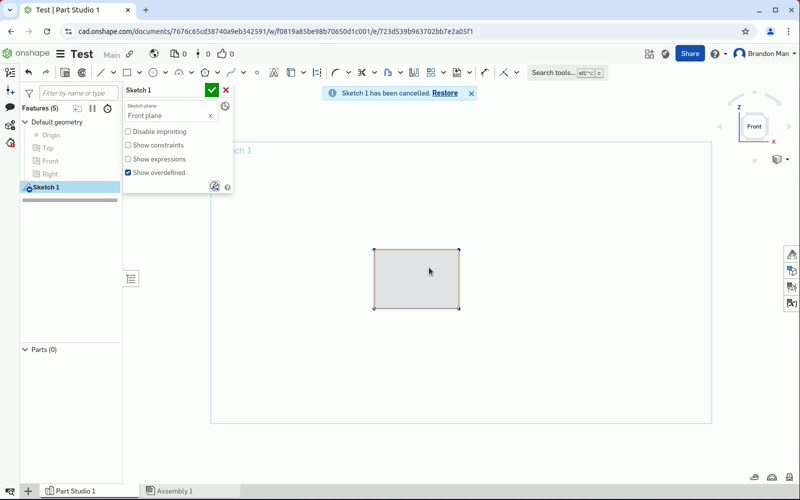
mouse_move(73, 352)
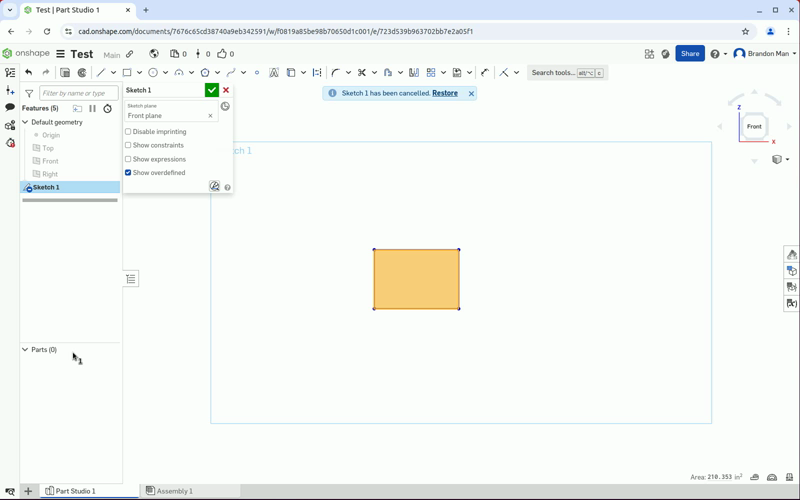
key(shift+y)
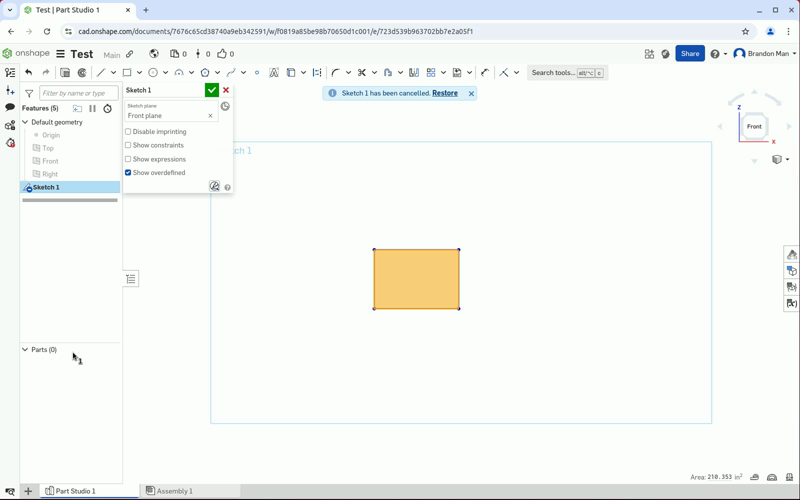
key(shift+e)
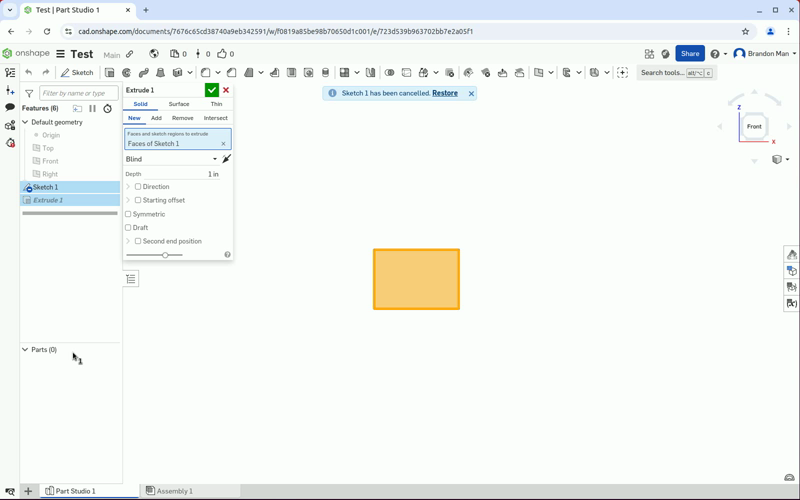
mouse_move(143, 106)
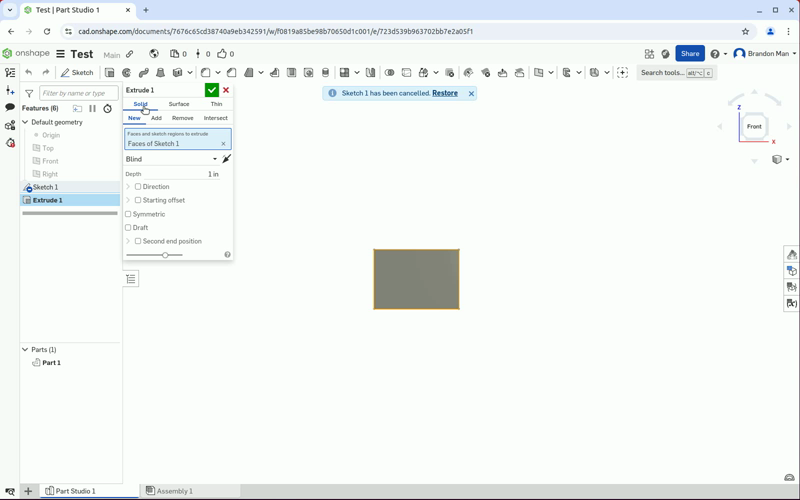
click(143, 106)
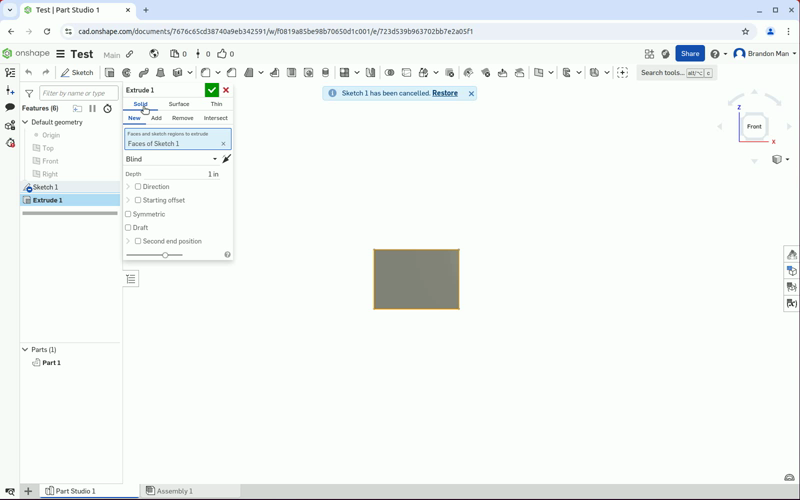
mouse_move(137, 120)
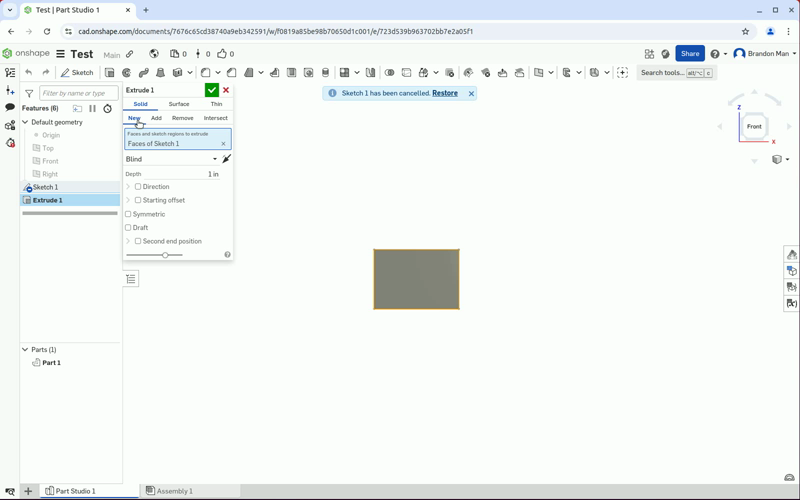
click(137, 120)
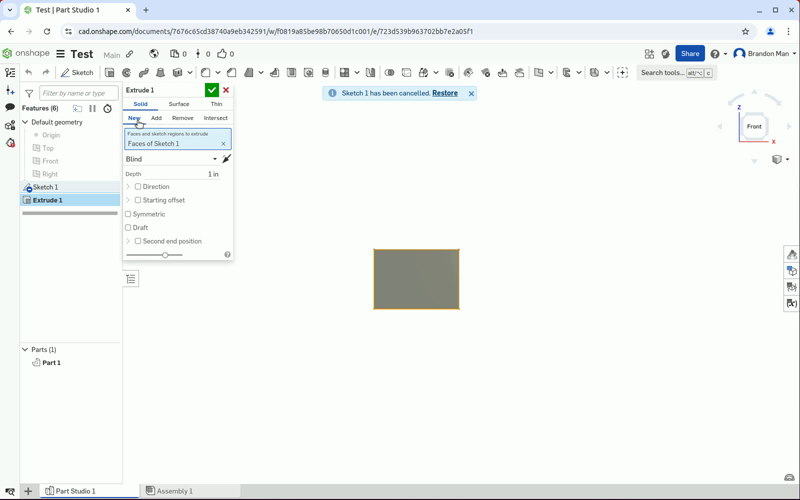
key(tab, 4)
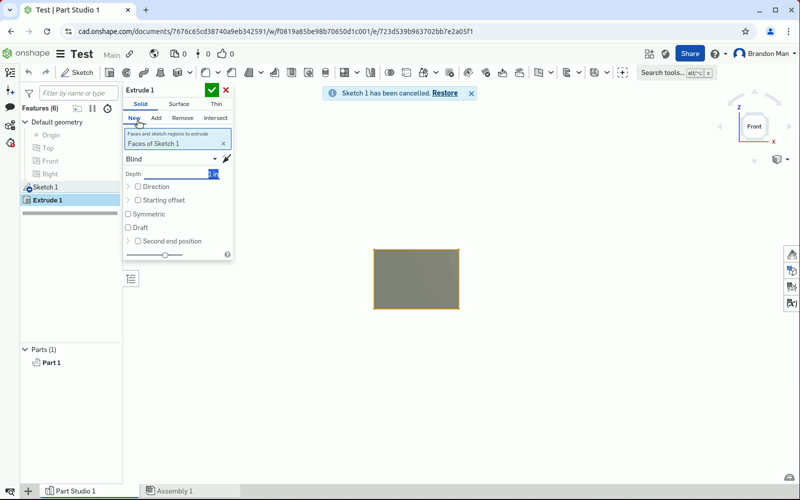
text(23.108)
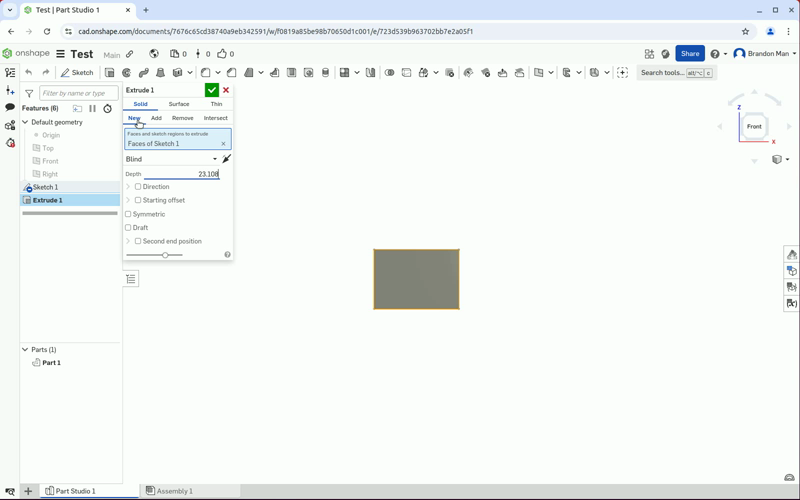
key(enter)
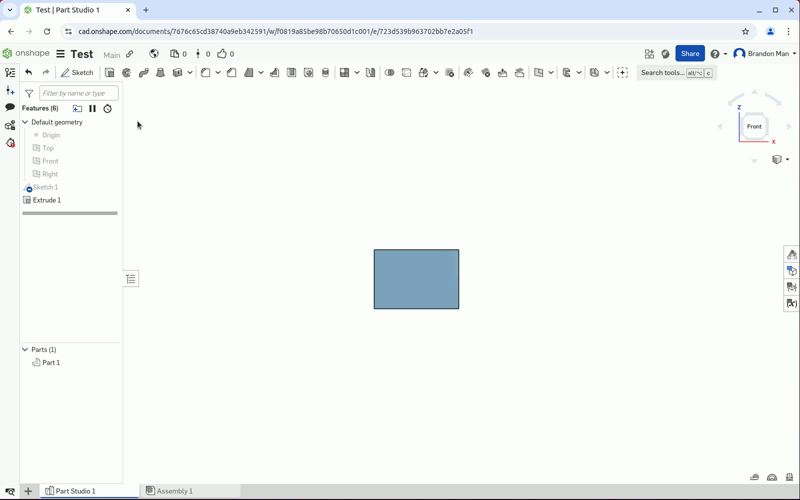
key(shift+h)
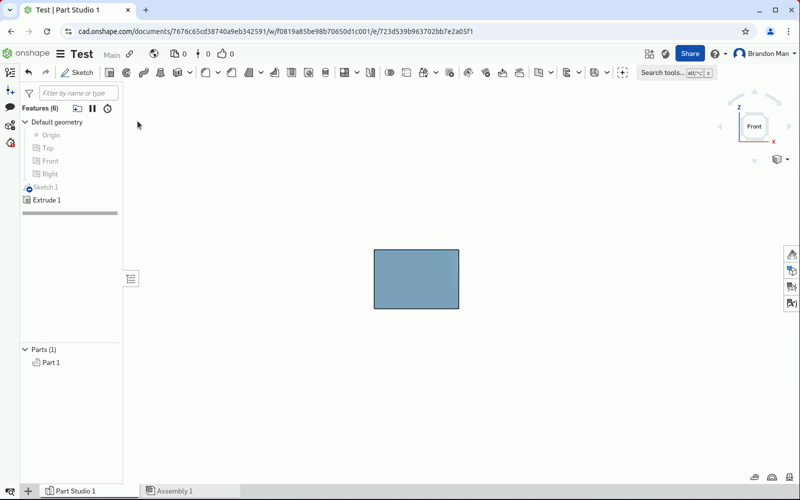
key(shift+h)
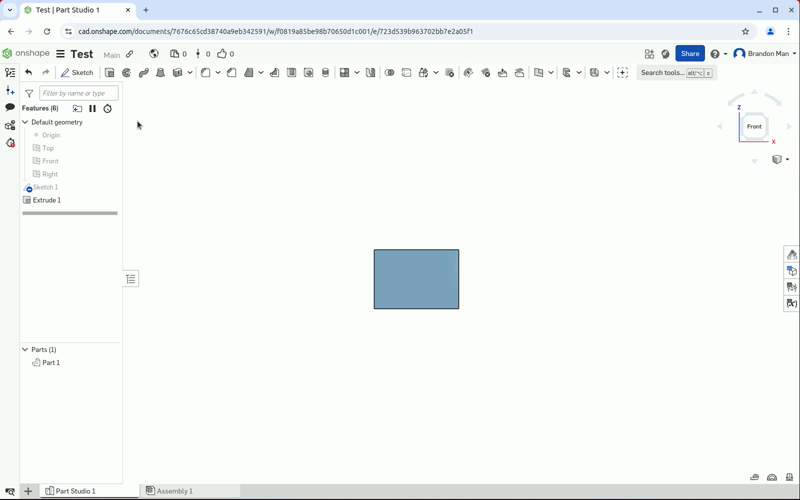
mouse_move(73, 189)
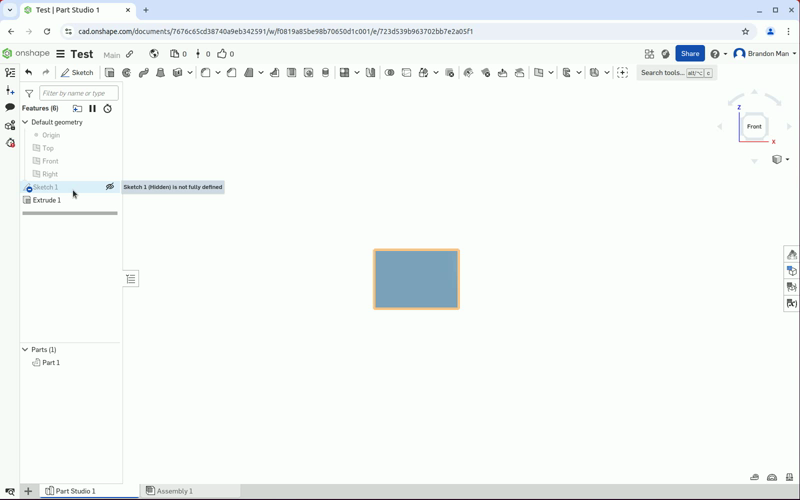
click(73, 189)
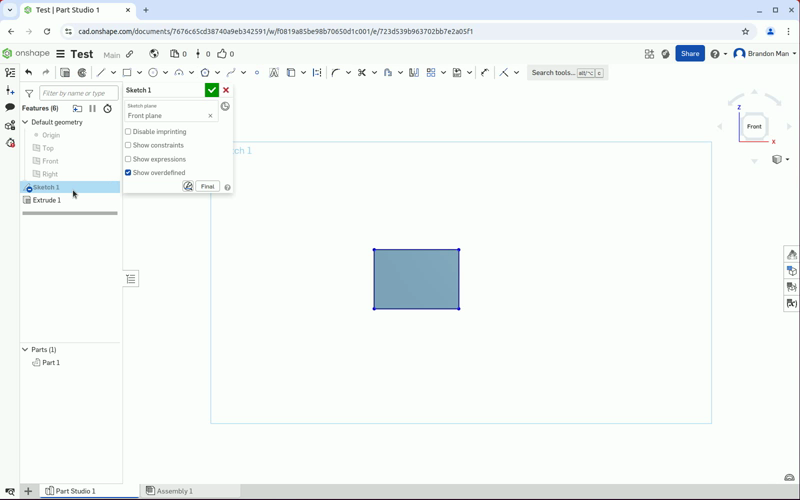
mouse_move(229, 92)
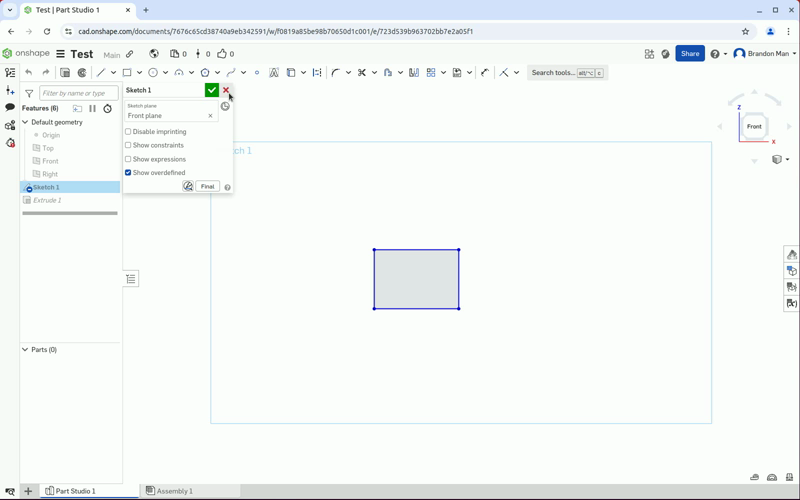
click(229, 92)
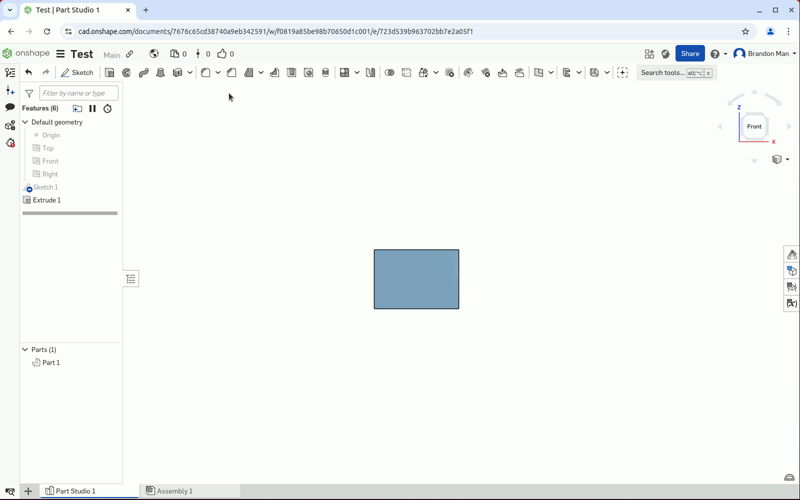
mouse_move(541, 75)
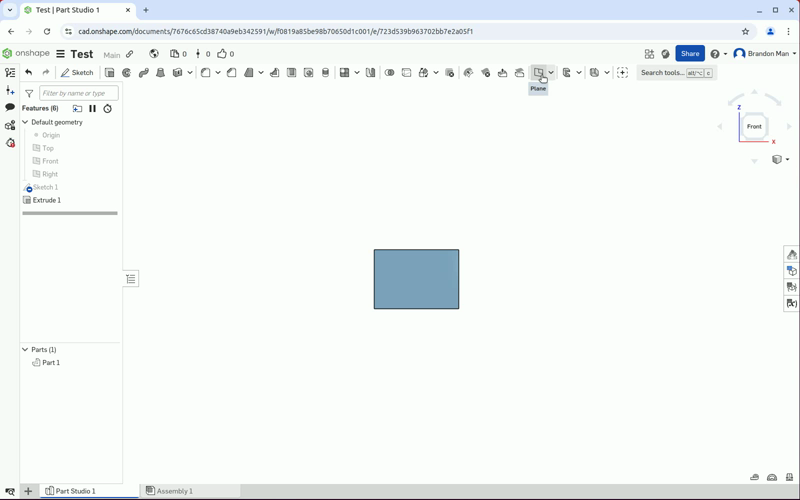
click(541, 75)
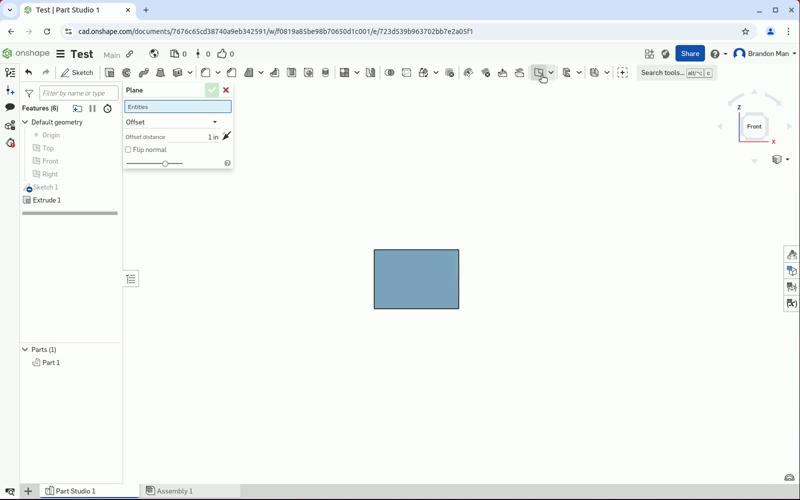
mouse_move(73, 163)
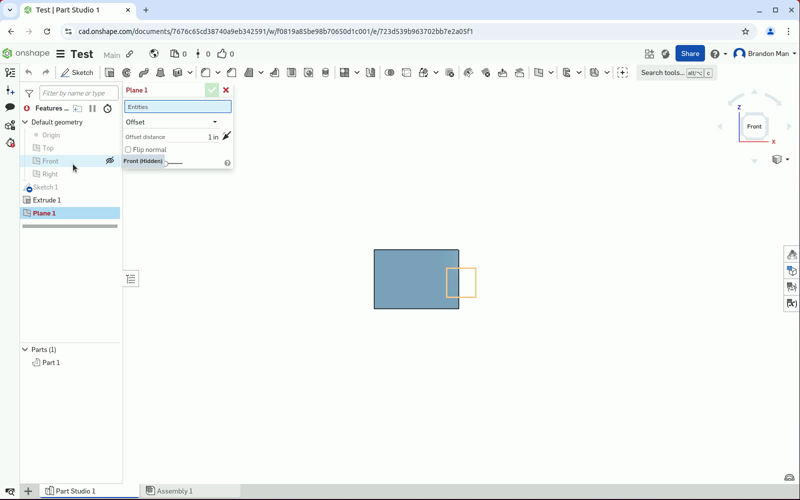
click(73, 163)
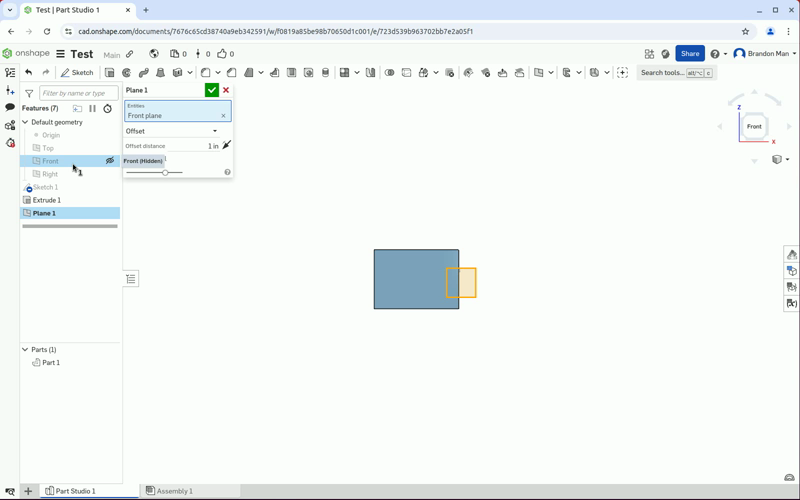
key(tab, 2)
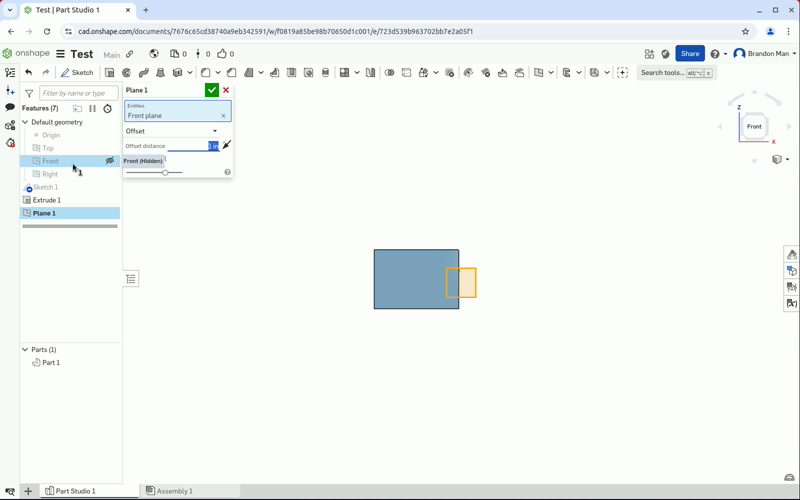
text(23.108)
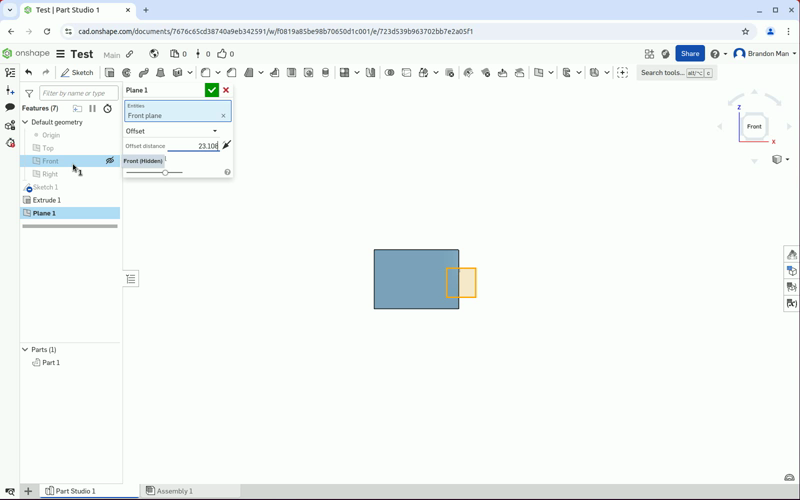
key(enter, 2)
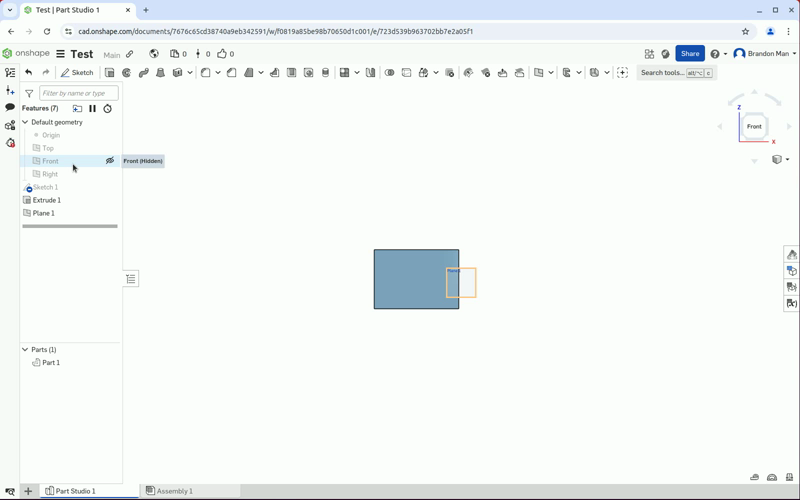
key(shift+s)
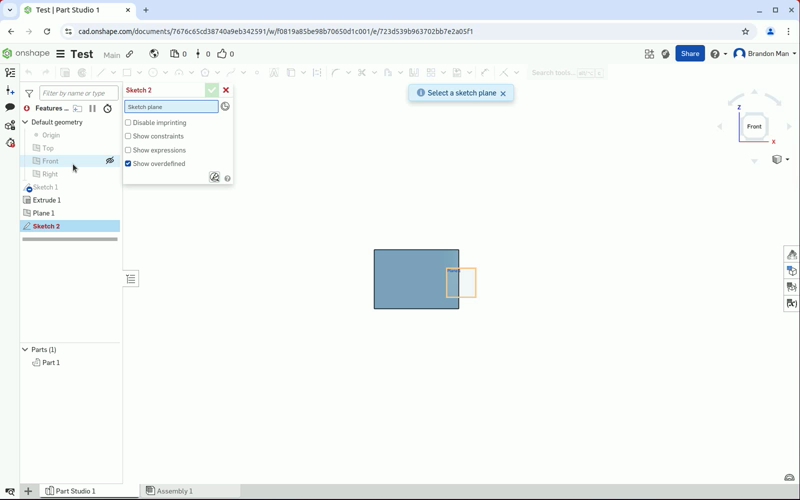
mouse_move(73, 215)
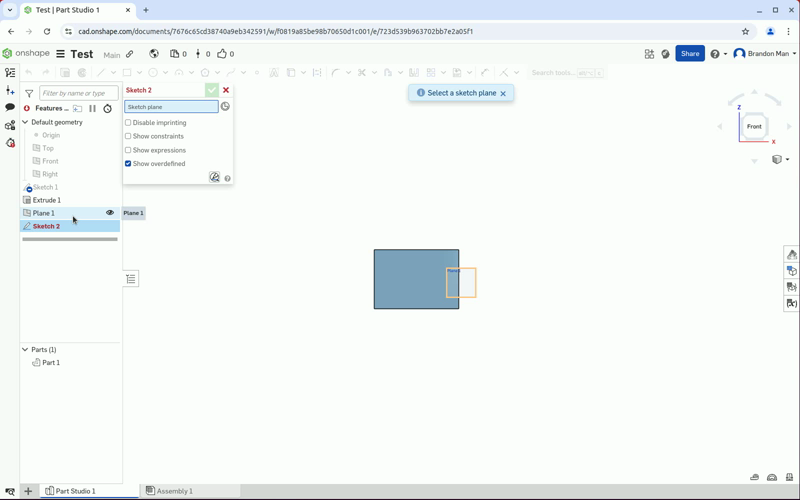
click(73, 215)
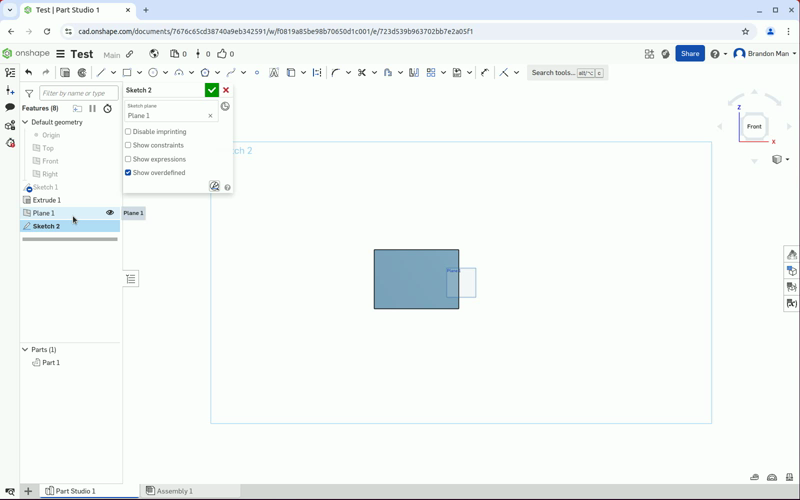
mouse_move(73, 352)
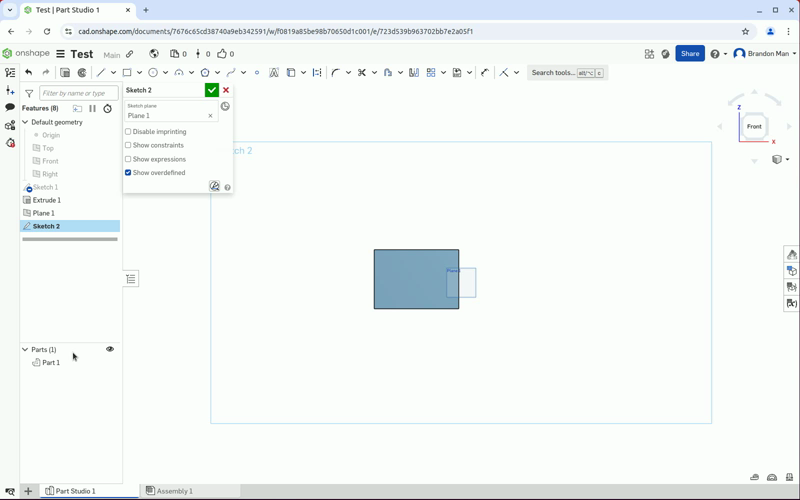
key(y)
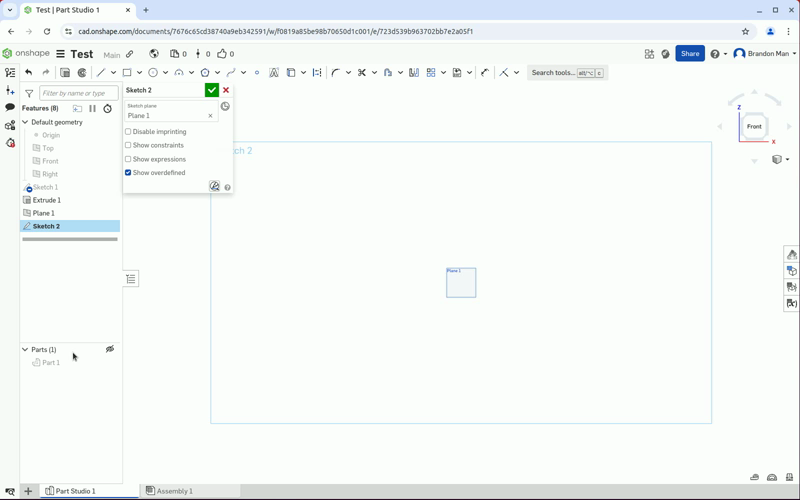
key(c)
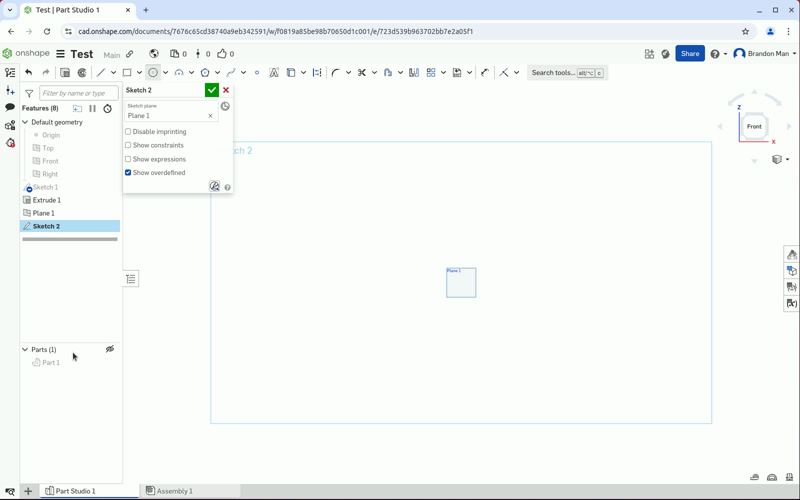
key_down(shift)
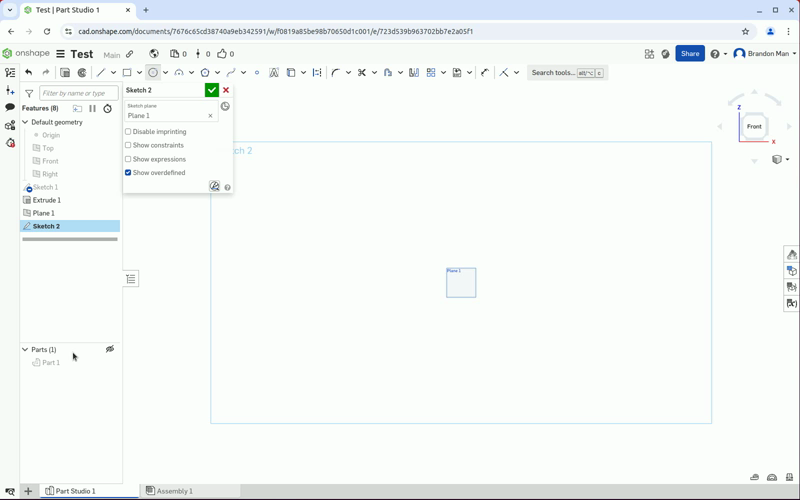
mouse_move(391, 266)
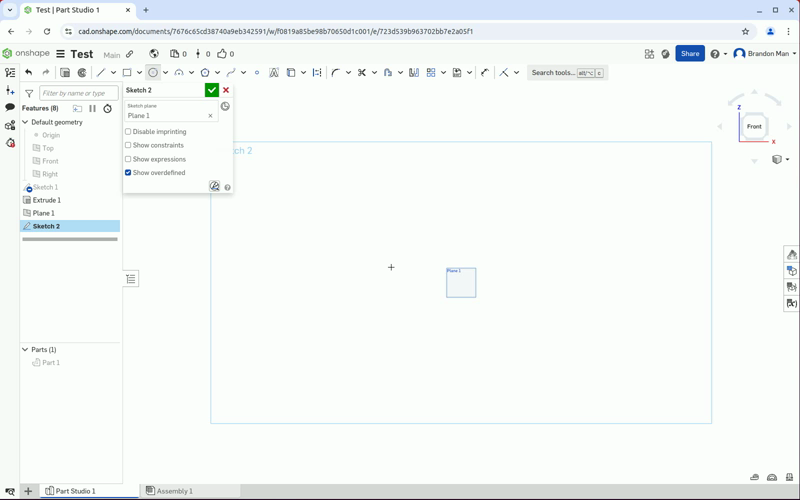
click(391, 266)
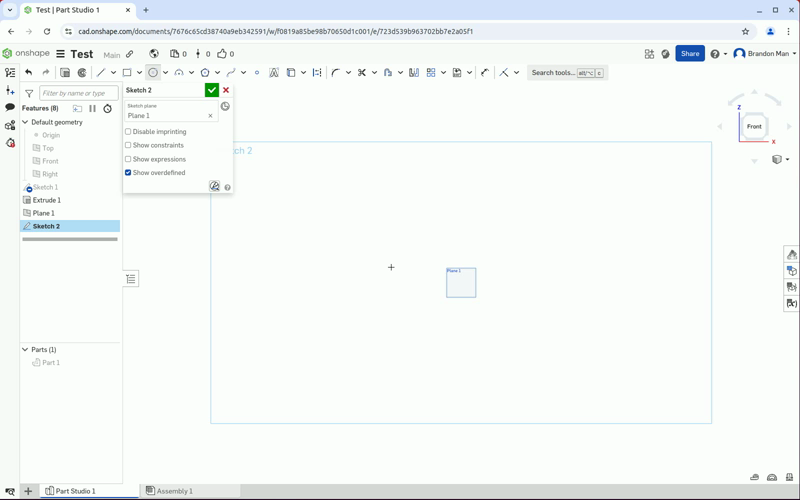
key_up(shift)
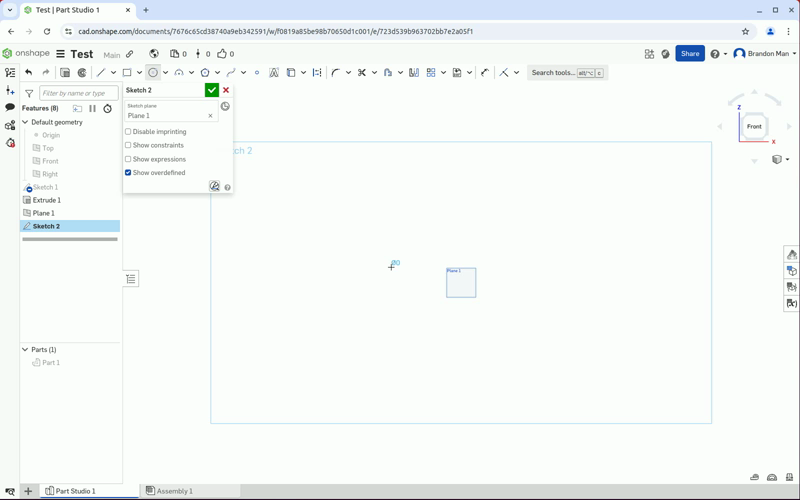
mouse_move(398, 266)
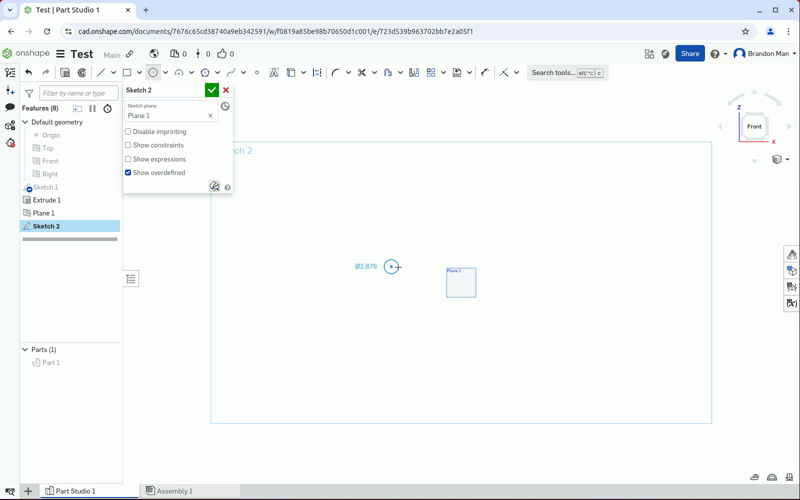
click(398, 266)
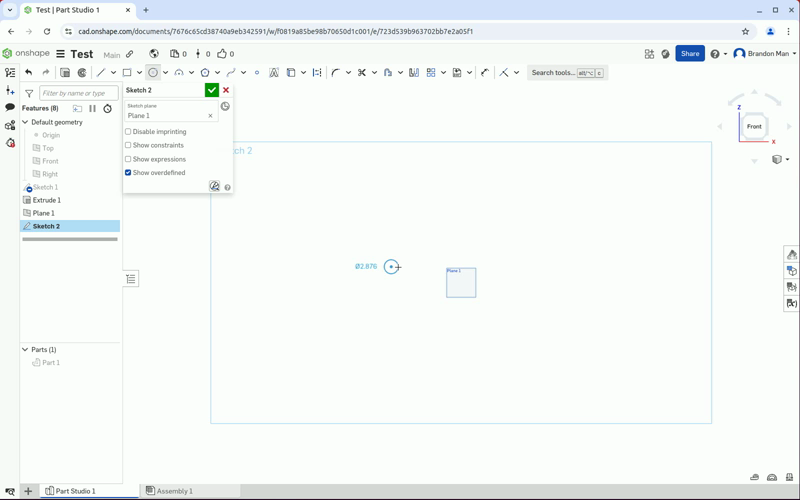
key(esc)
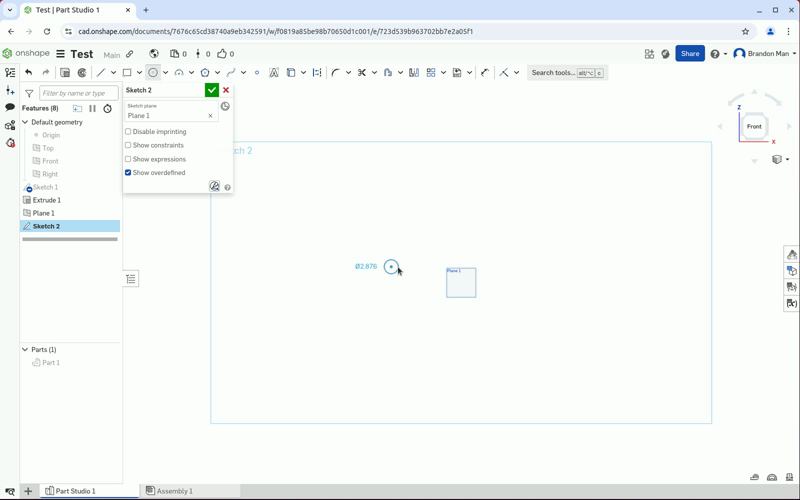
mouse_move(396, 268)
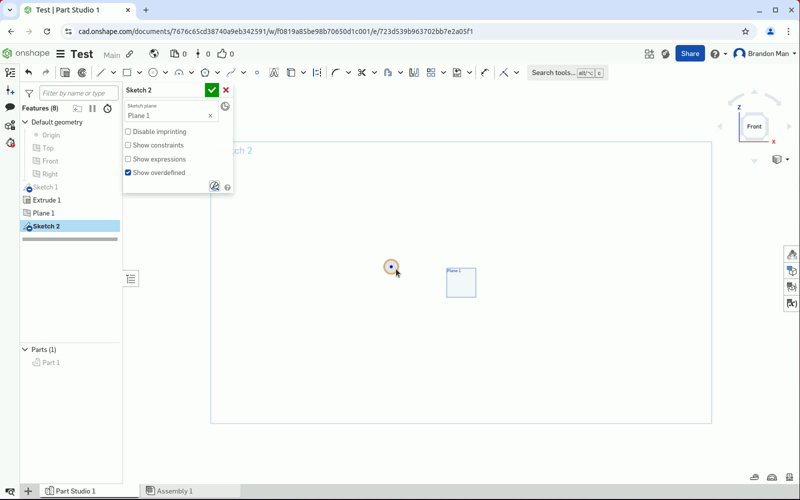
scroll(6)
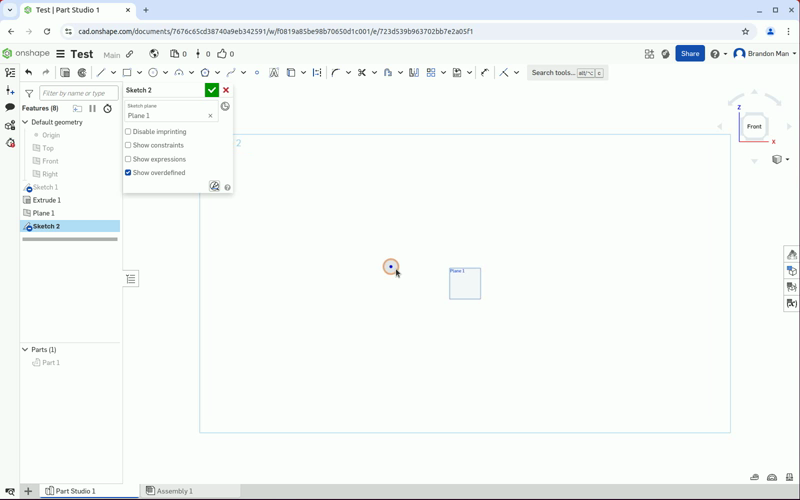
scroll(6)
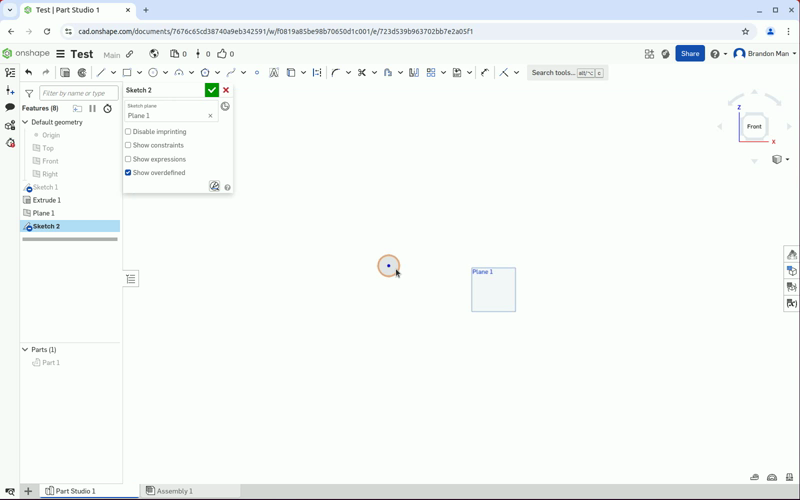
scroll(6)
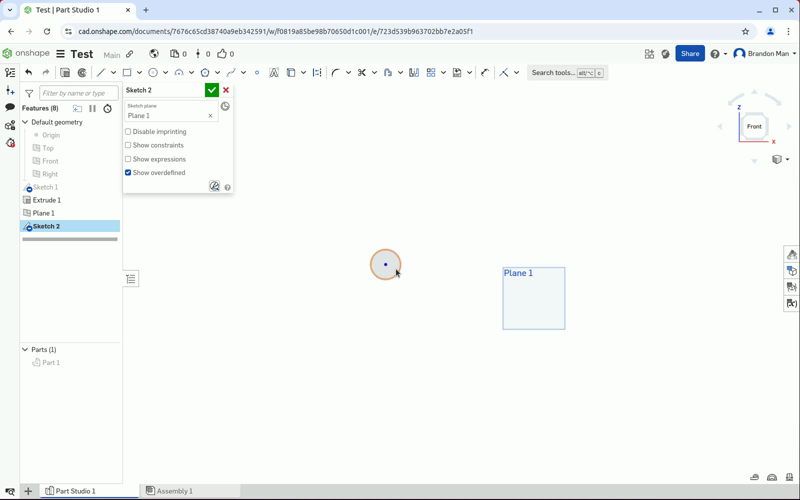
scroll(6)
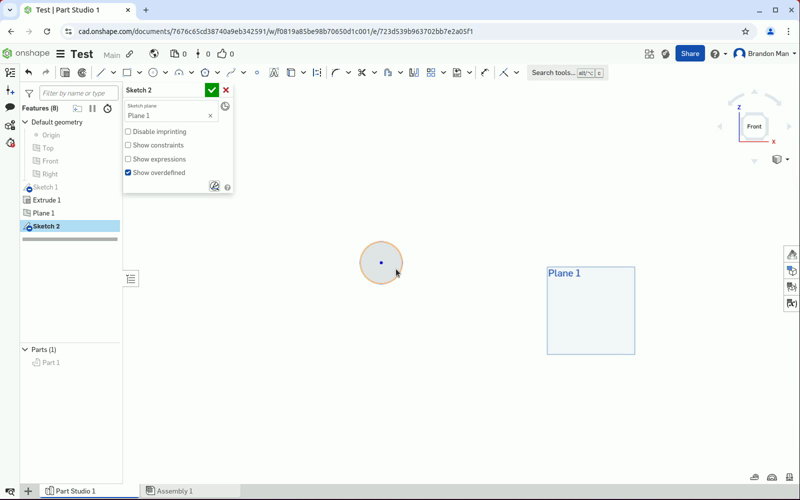
scroll(6)
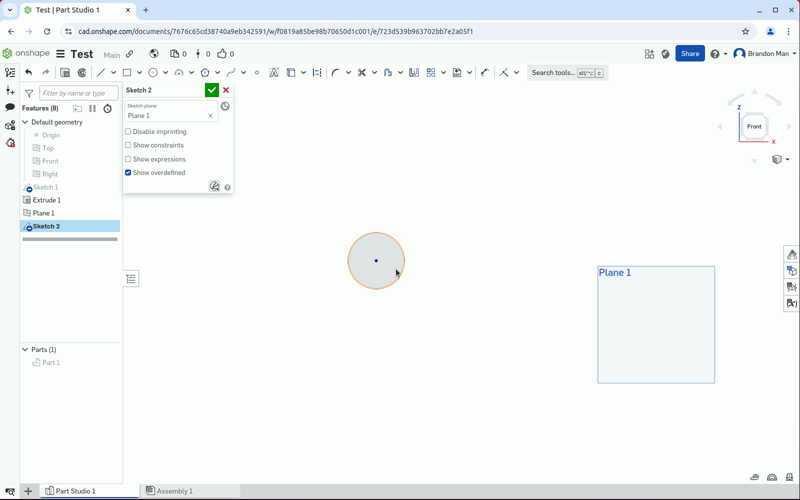
scroll(6)
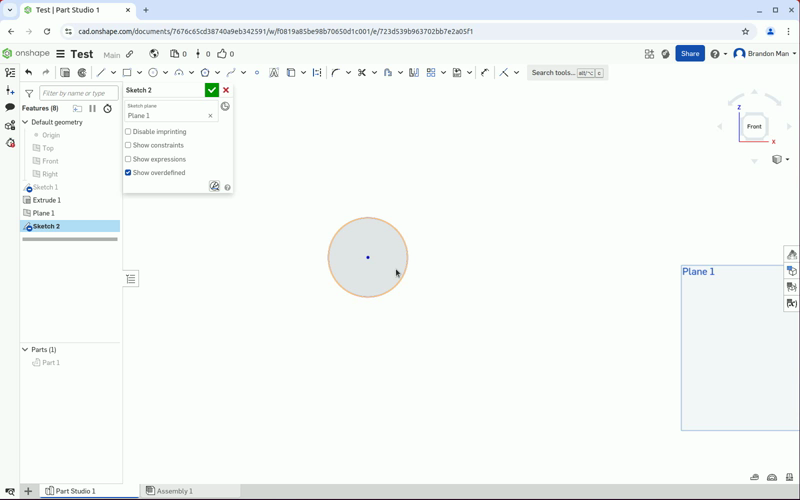
scroll(6)
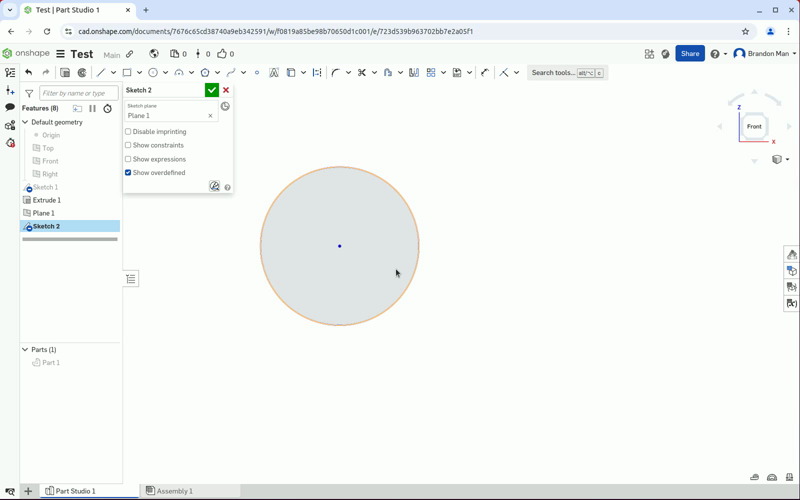
click(396, 268)
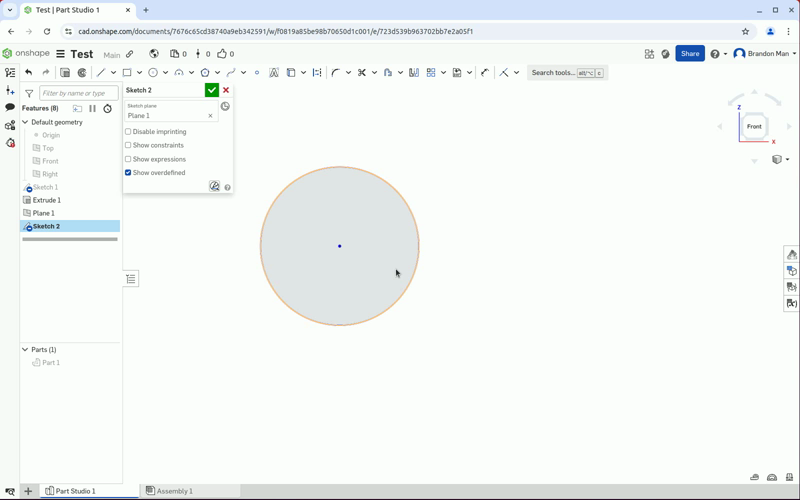
scroll(-6)
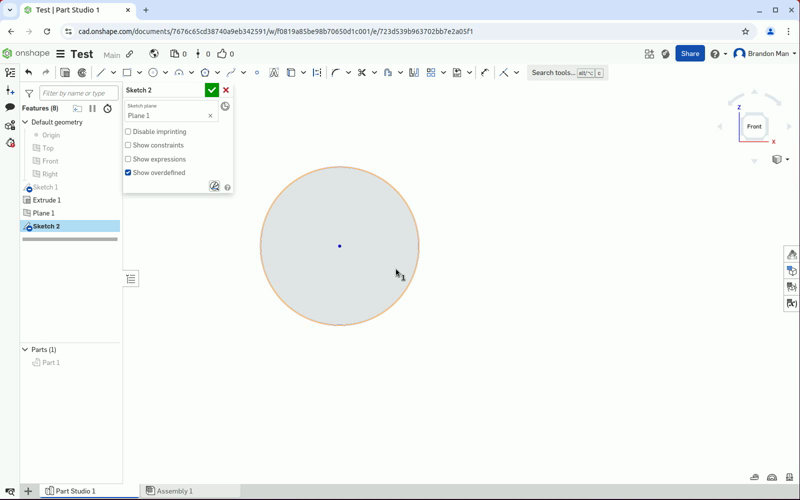
scroll(-6)
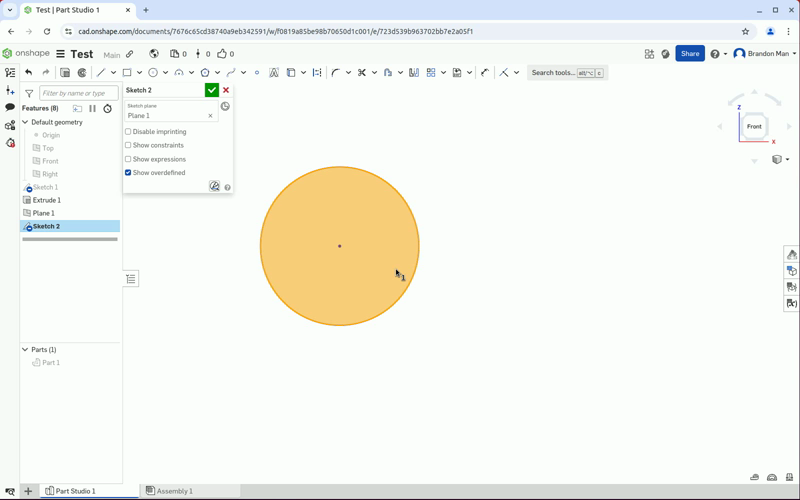
scroll(-6)
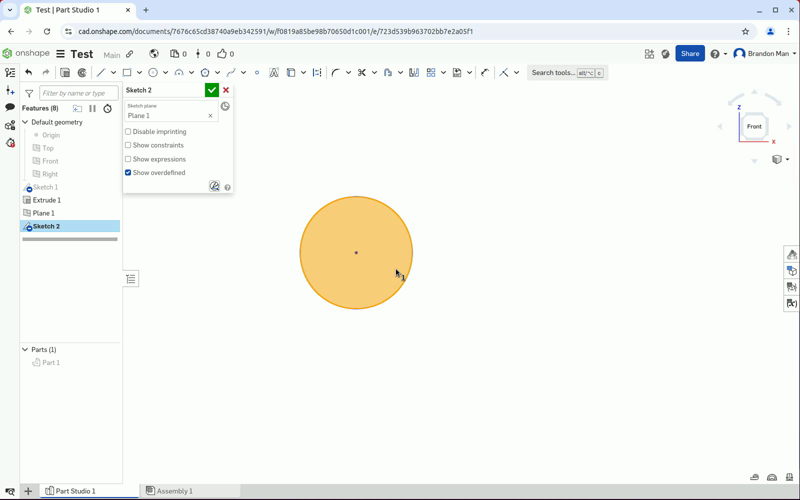
scroll(-6)
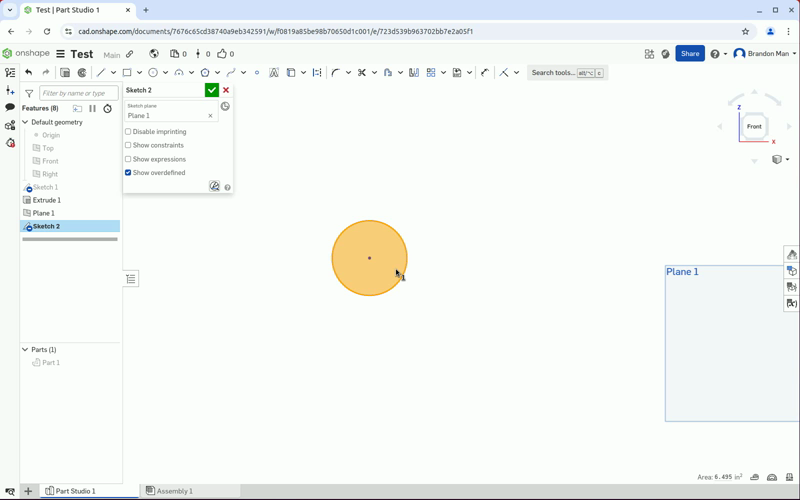
scroll(-6)
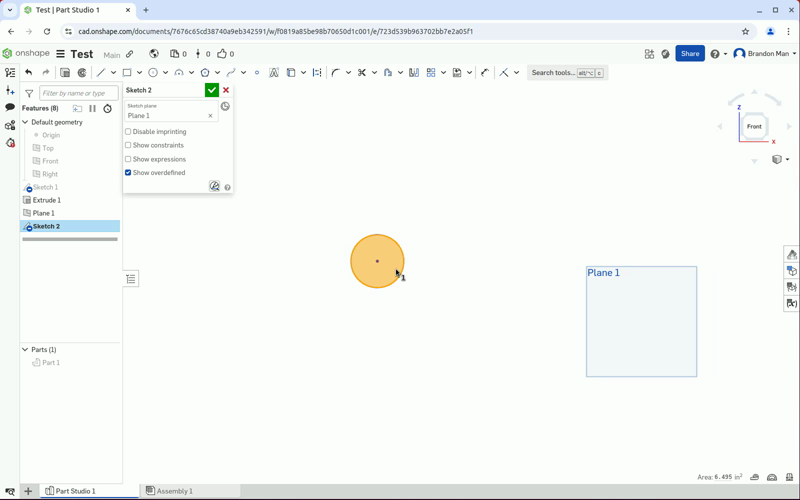
scroll(-6)
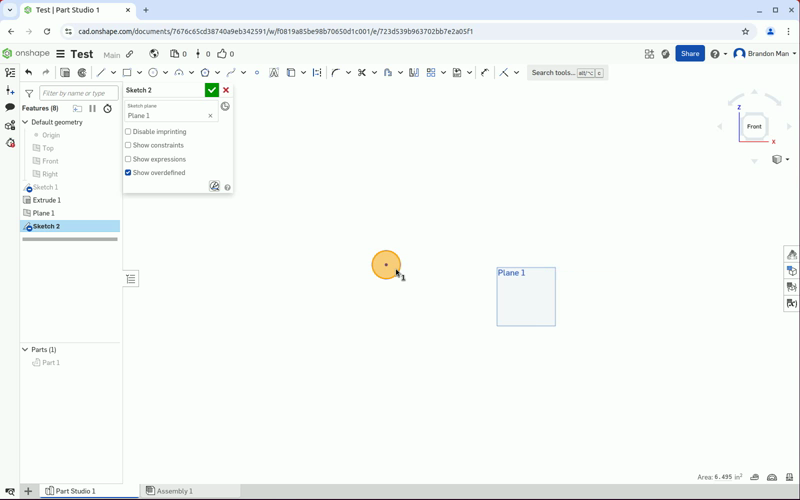
scroll(-6)
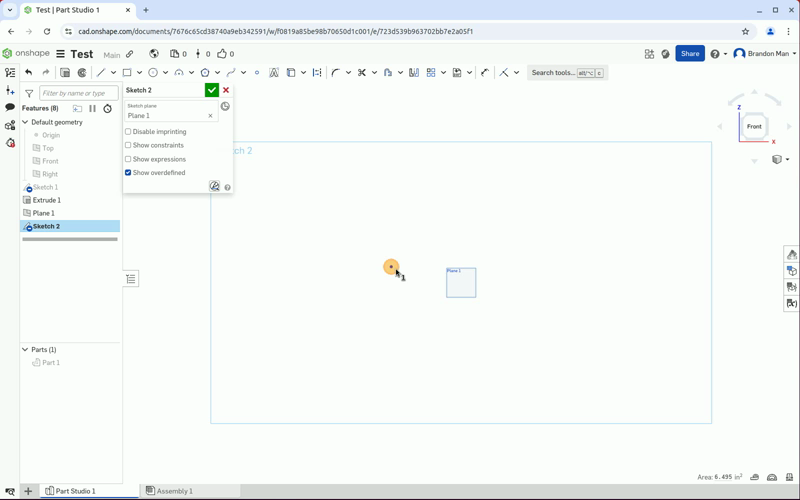
mouse_move(73, 352)
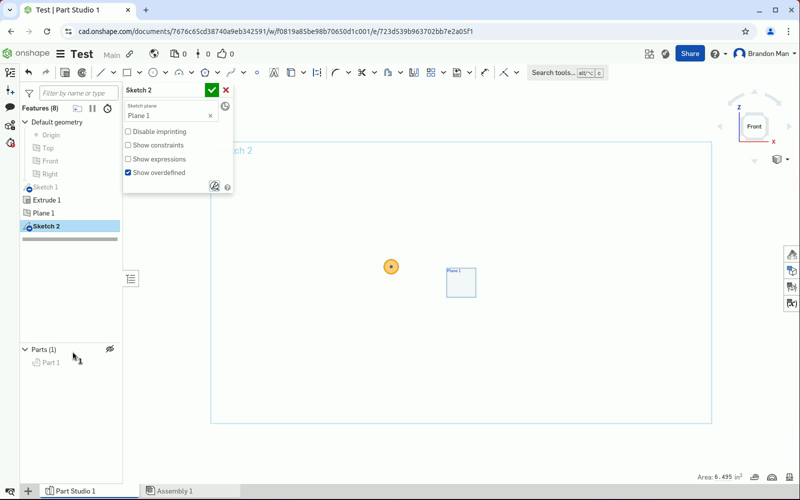
key(shift+y)
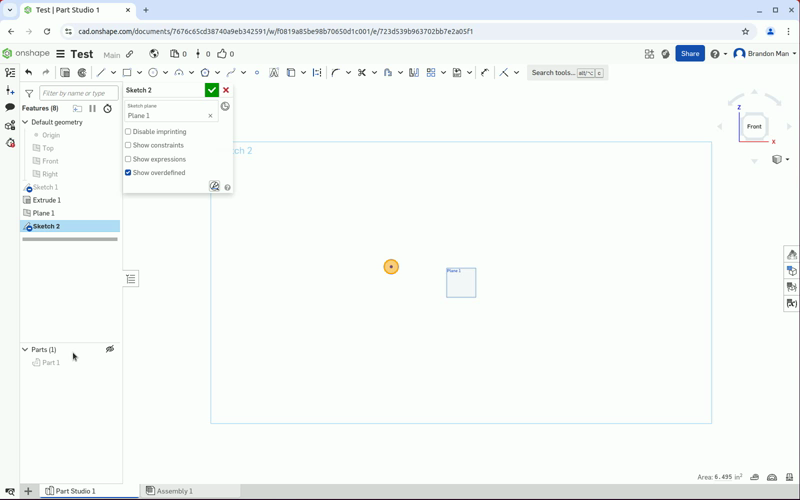
key(shift+e)
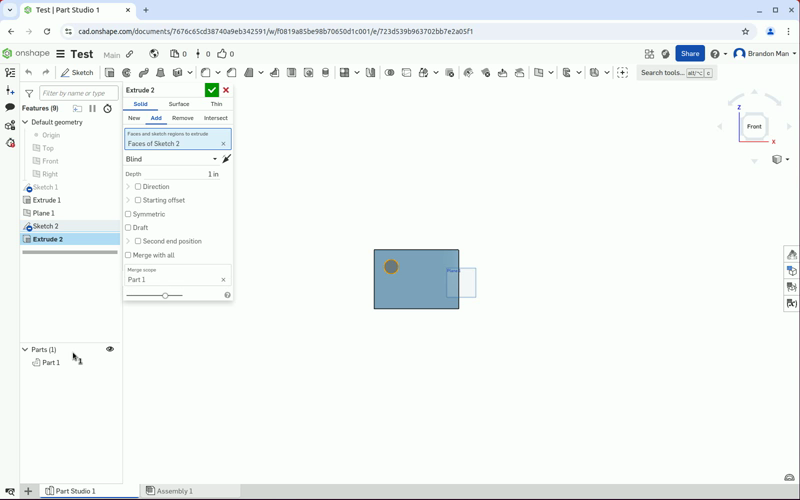
mouse_move(143, 106)
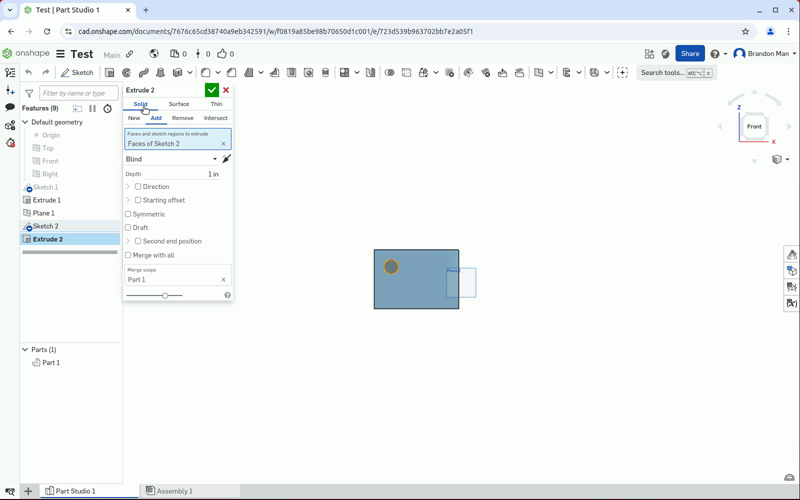
click(143, 106)
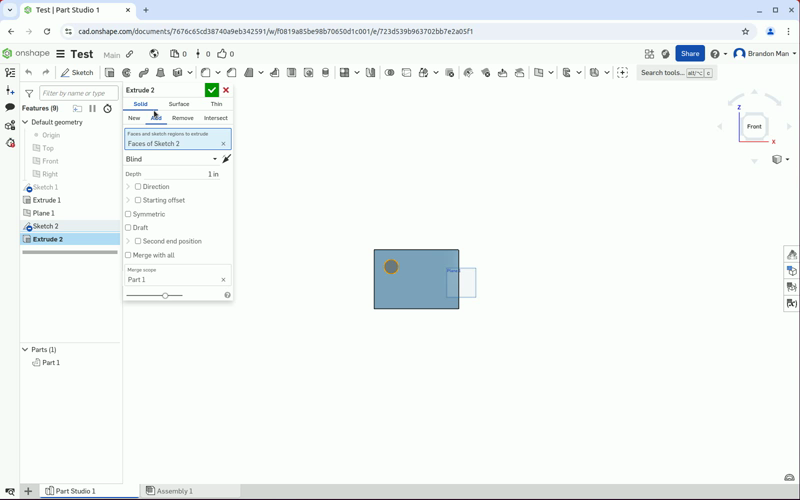
mouse_move(186, 120)
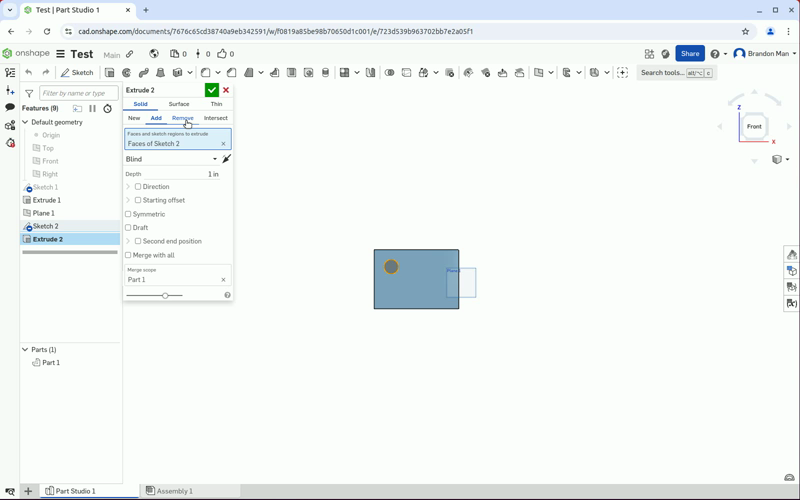
click(186, 120)
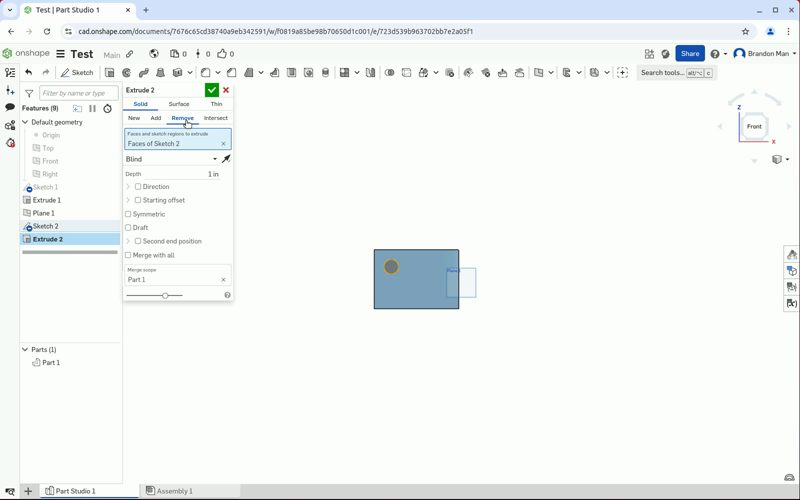
key(tab, 4)
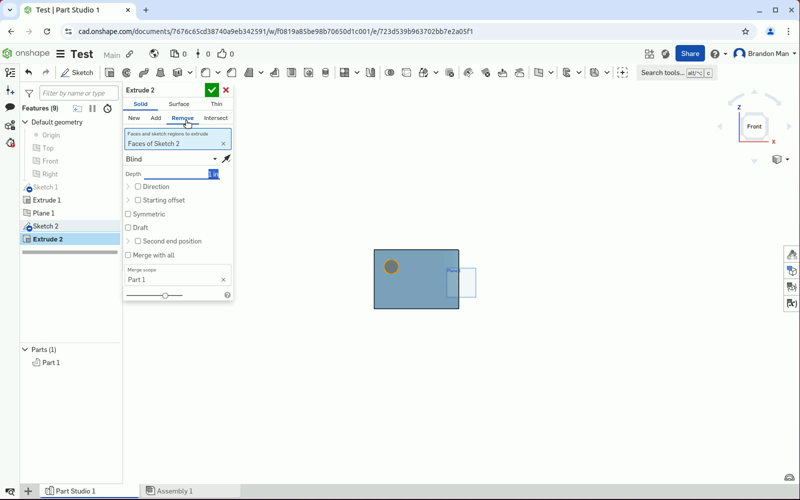
text(6.981)
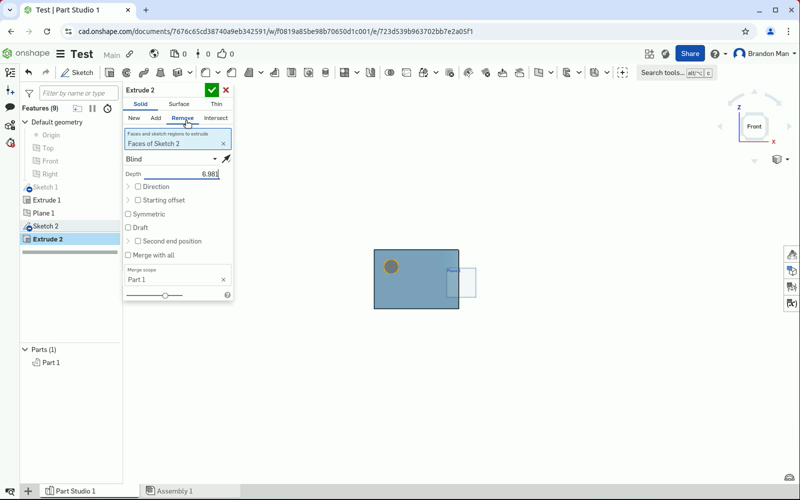
key(tab, 6)
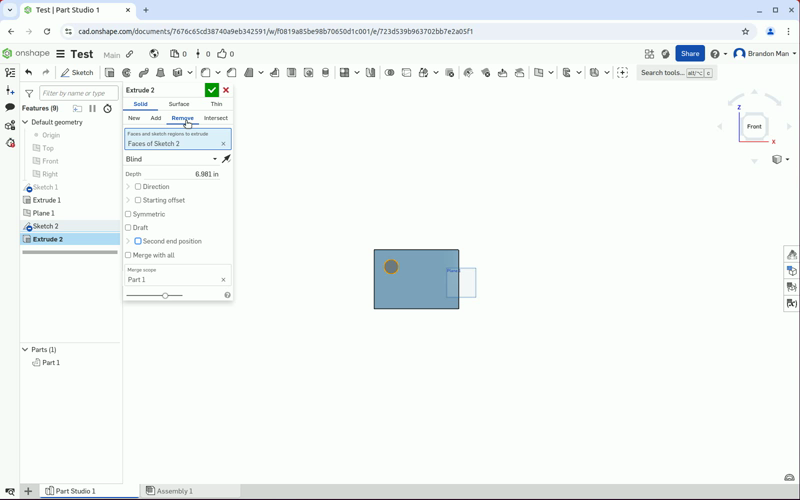
key(space)
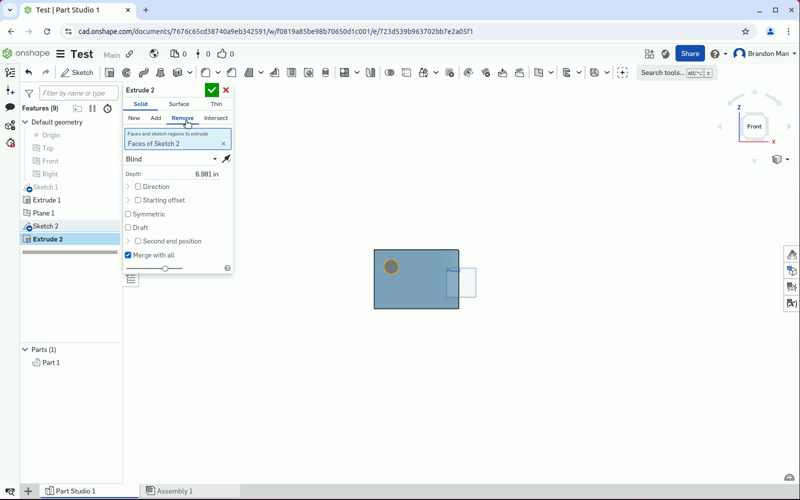
key(enter)
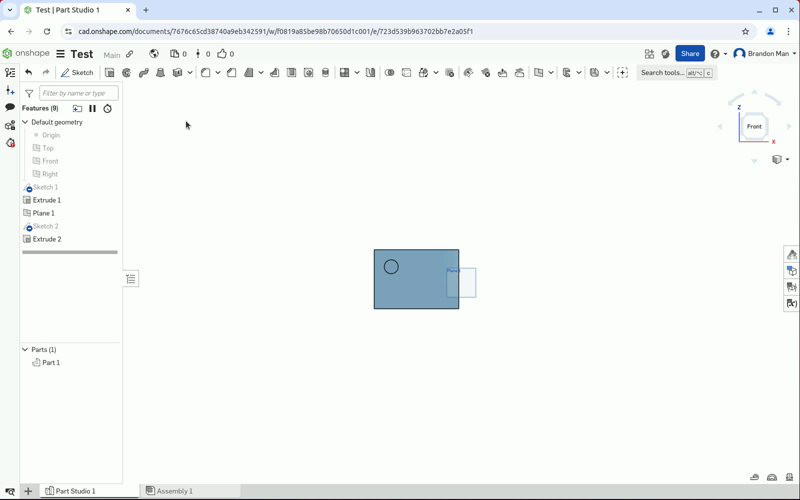
key(shift+h)
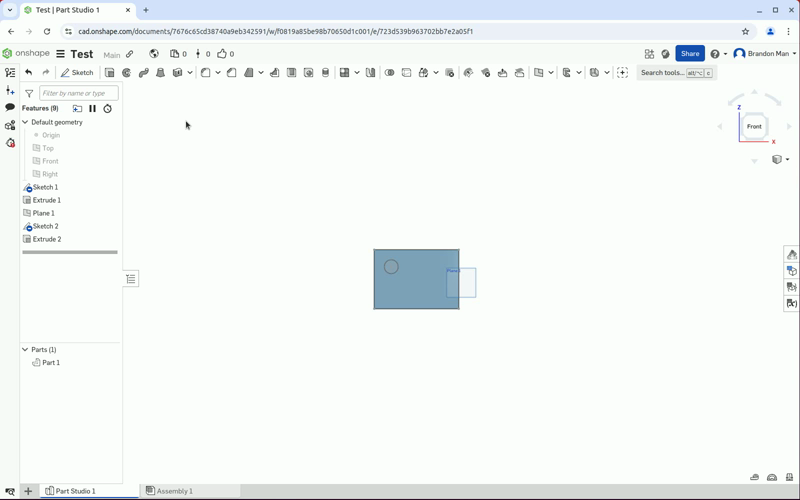
key(shift+h)
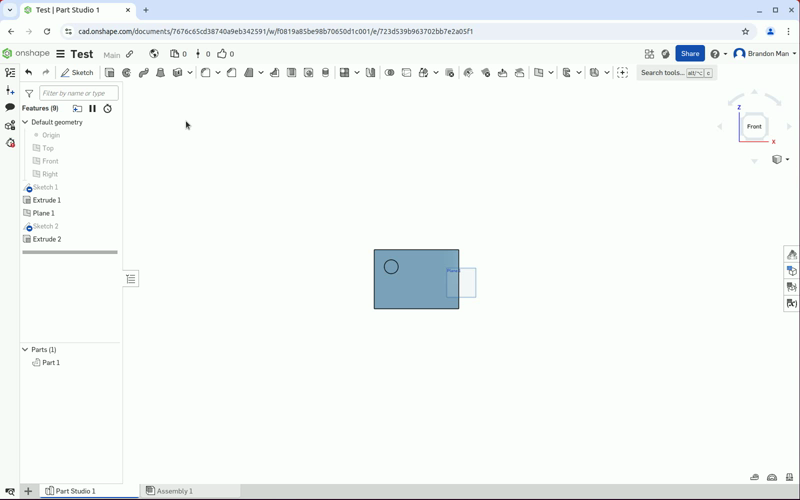
mouse_move(73, 189)
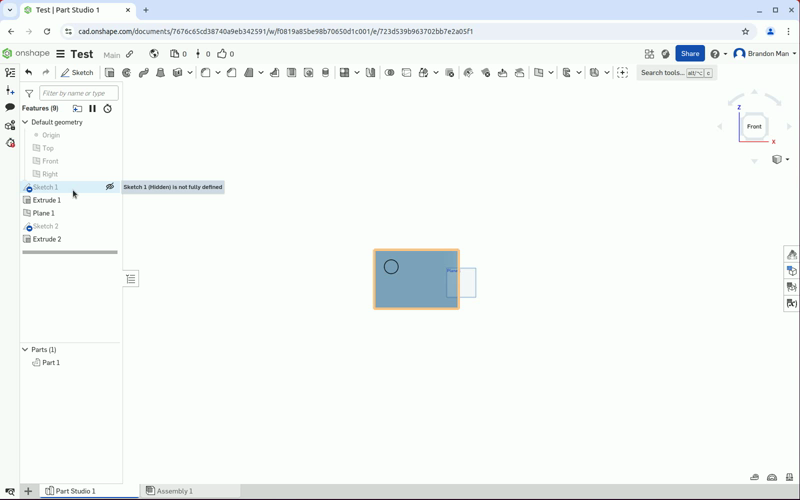
click(73, 189)
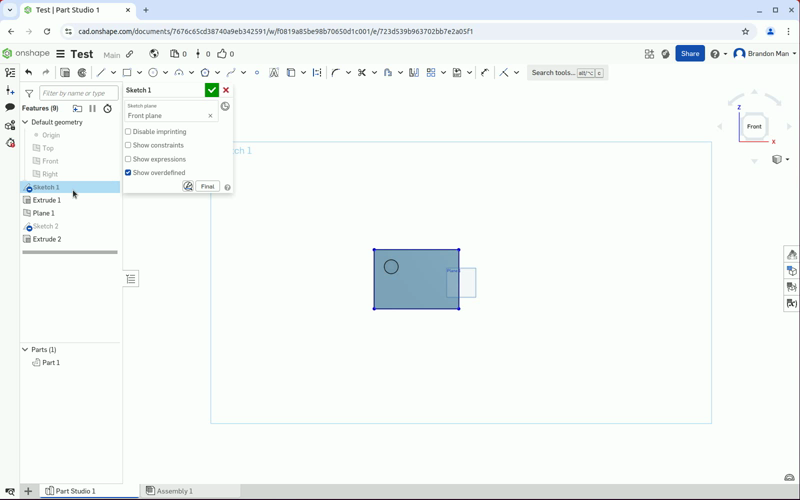
mouse_move(229, 92)
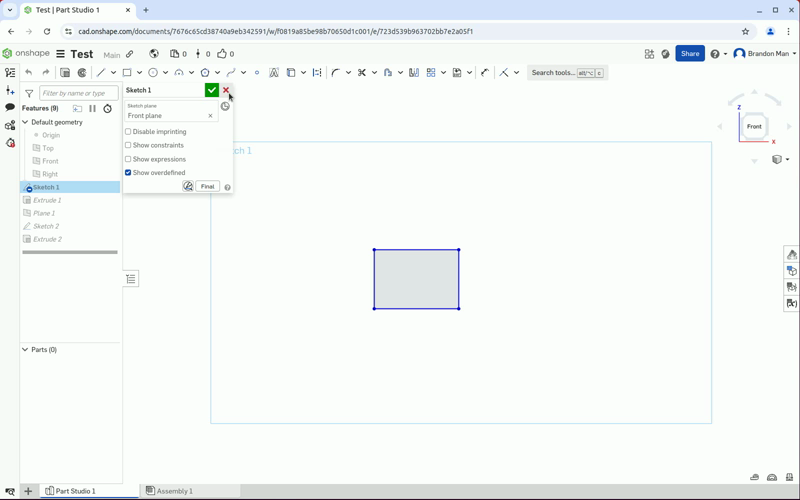
click(229, 92)
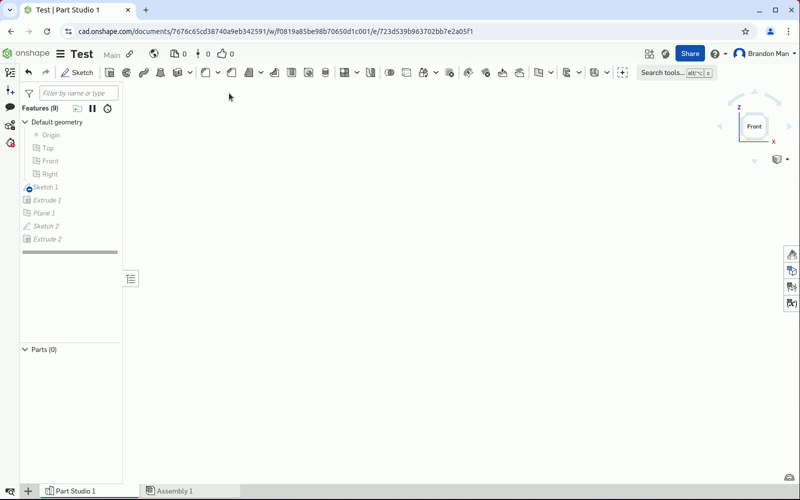
key(shift+s)
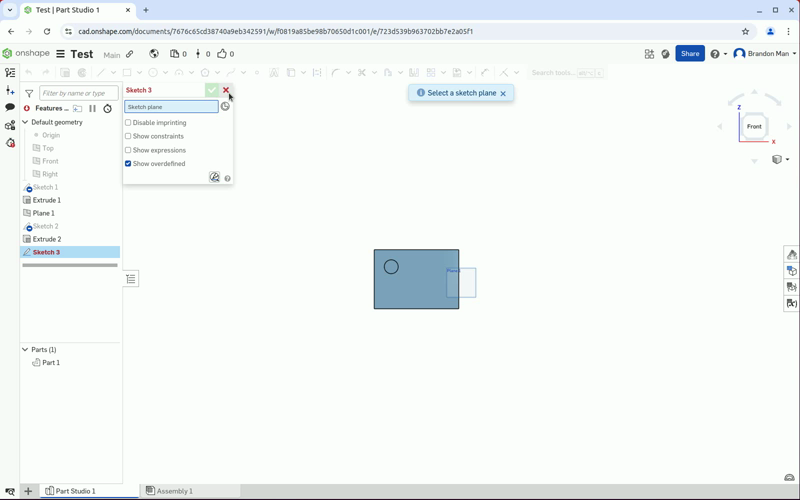
mouse_move(73, 215)
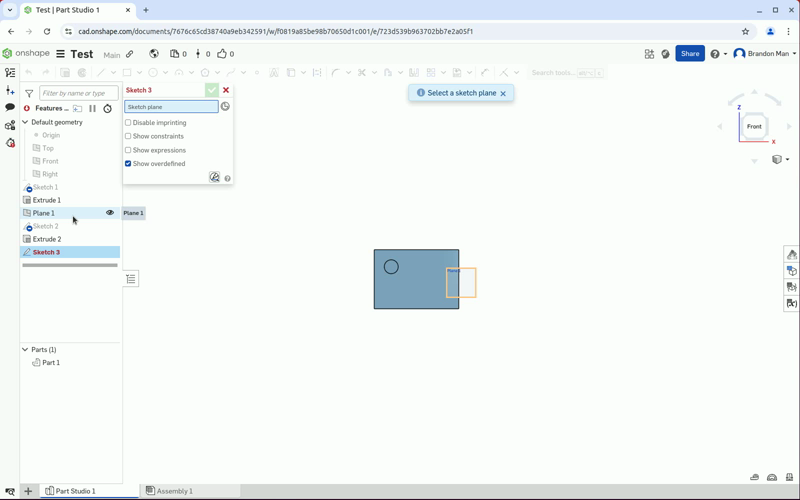
click(73, 215)
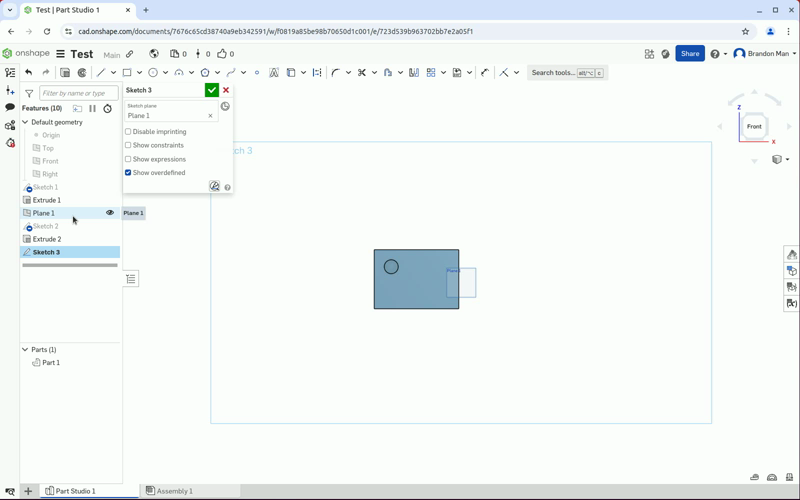
mouse_move(73, 352)
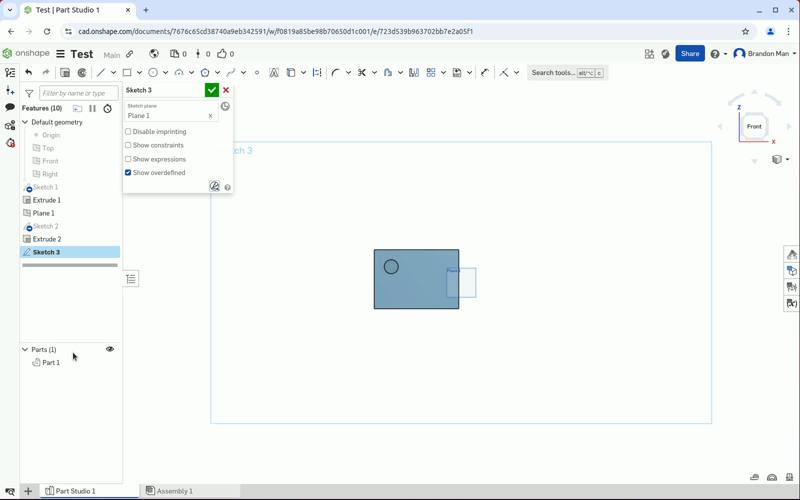
key(y)
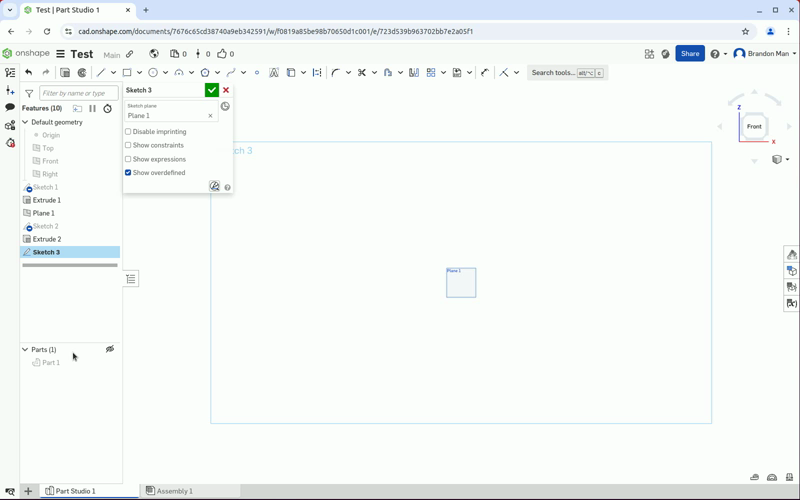
key(c)
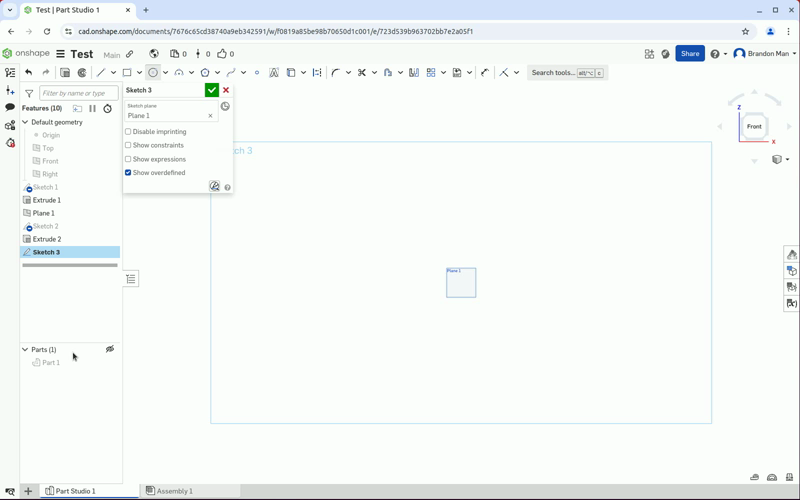
key_down(shift)
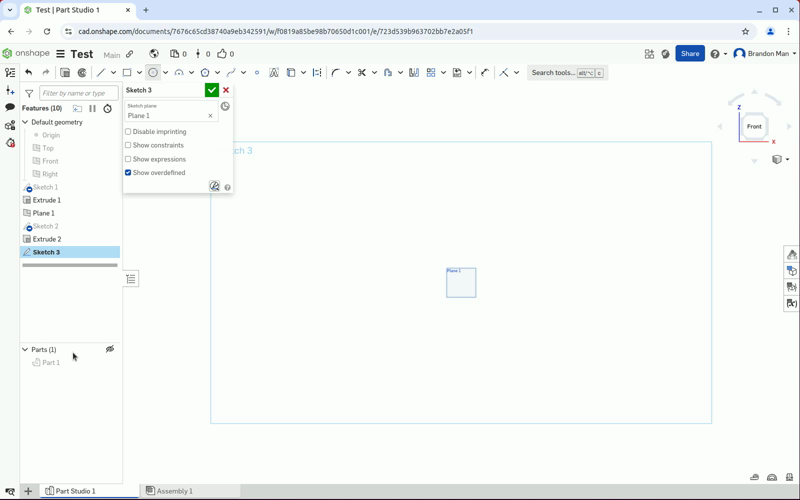
mouse_move(391, 292)
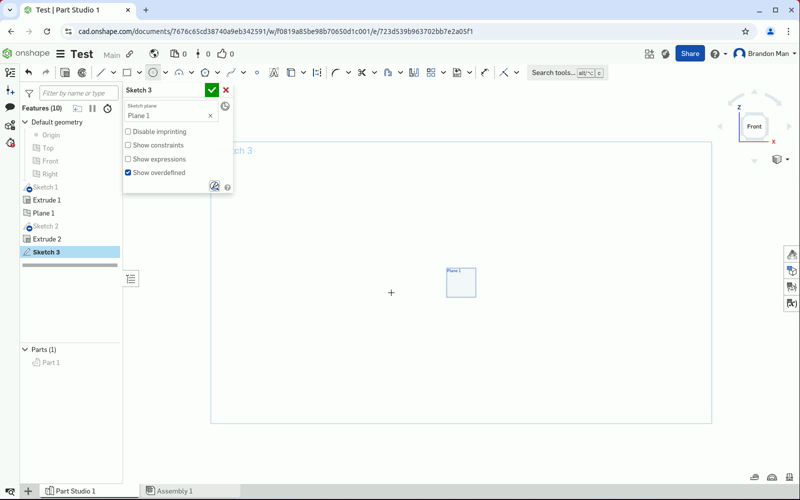
click(391, 292)
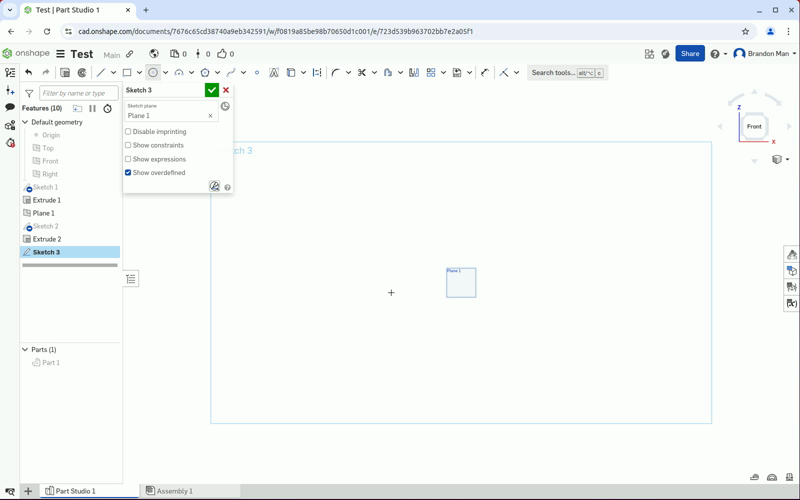
key_up(shift)
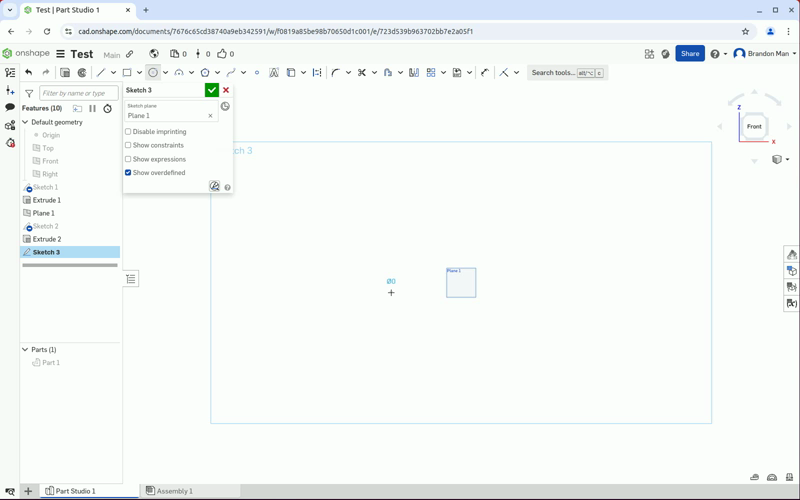
mouse_move(398, 292)
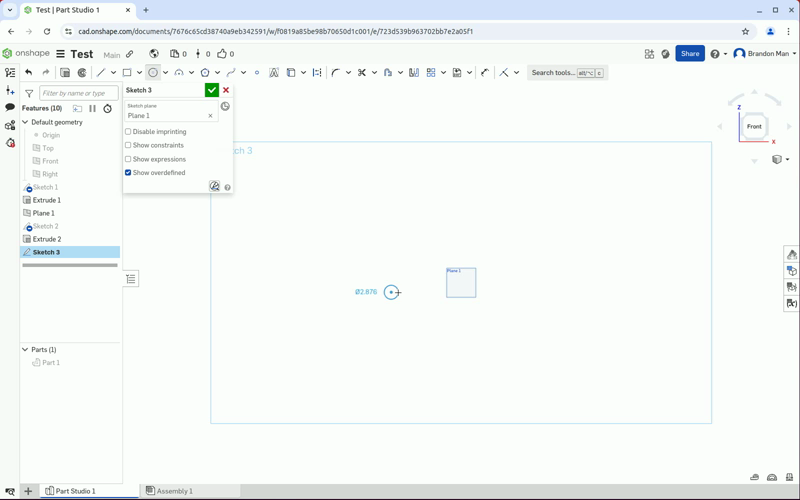
click(398, 292)
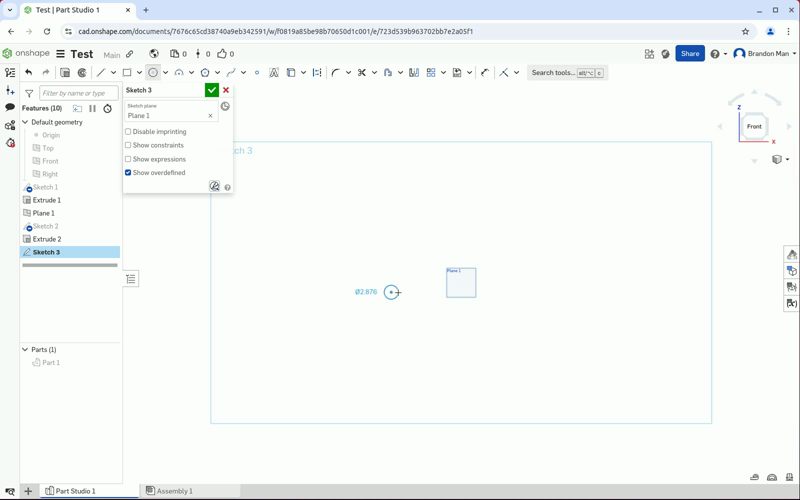
key(esc)
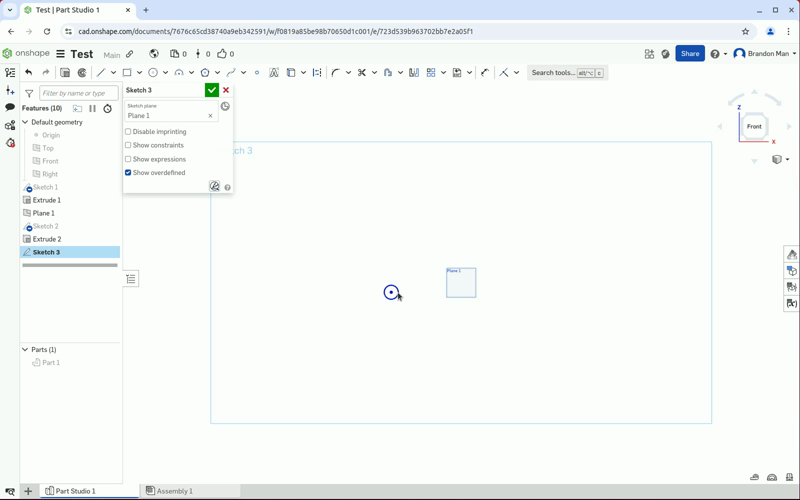
mouse_move(397, 290)
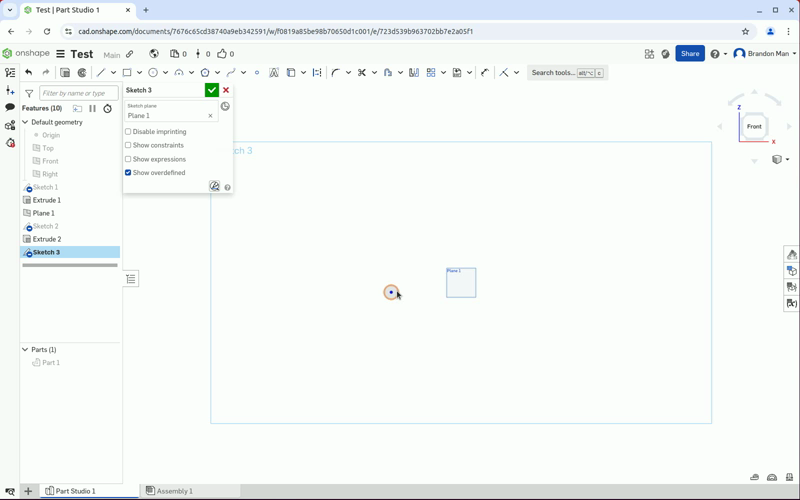
scroll(6)
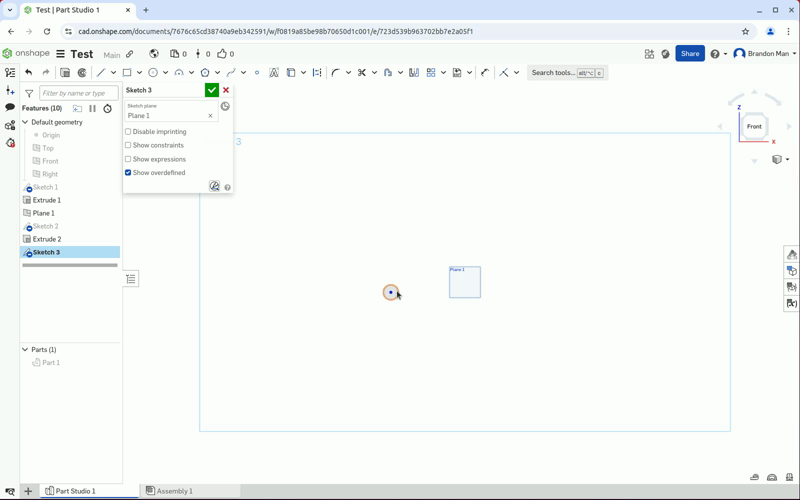
scroll(6)
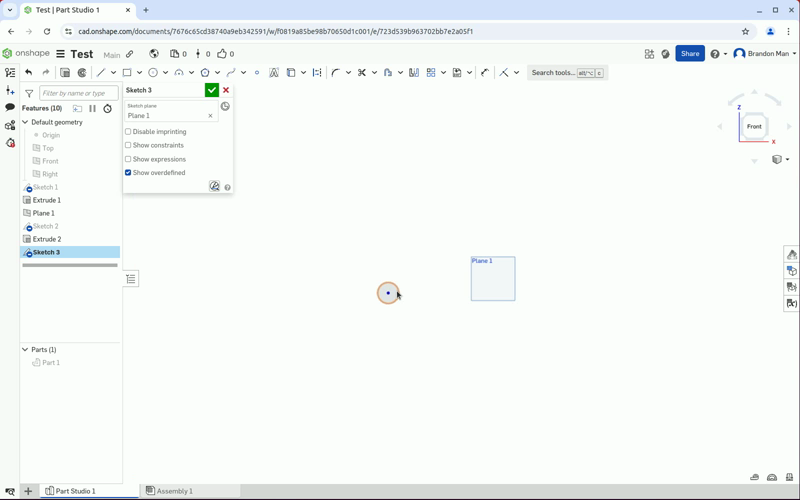
scroll(6)
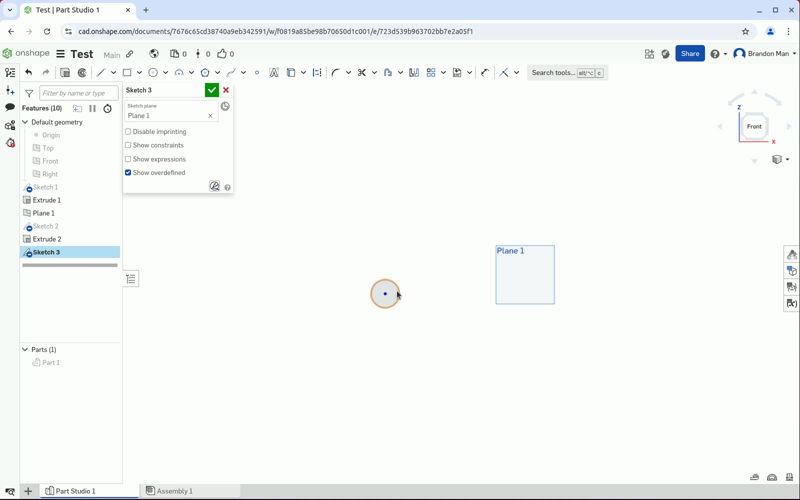
scroll(6)
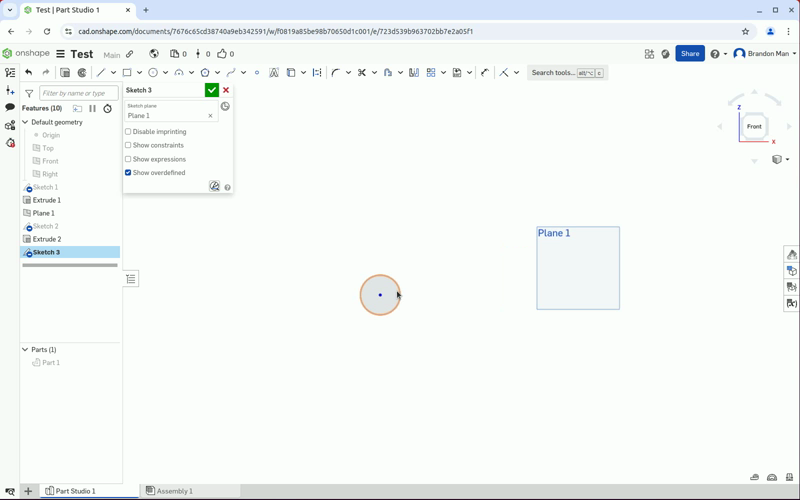
scroll(6)
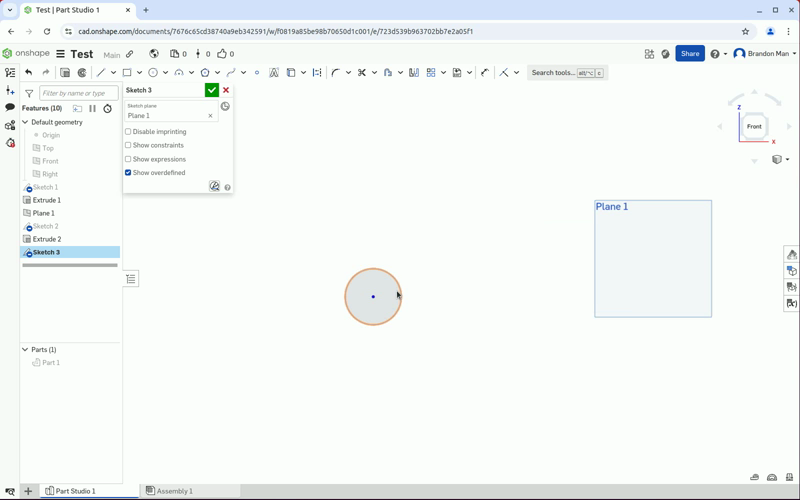
scroll(6)
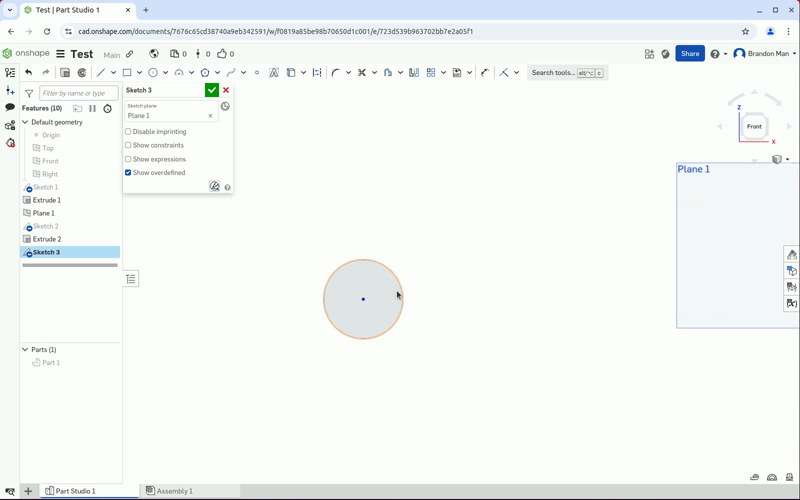
scroll(6)
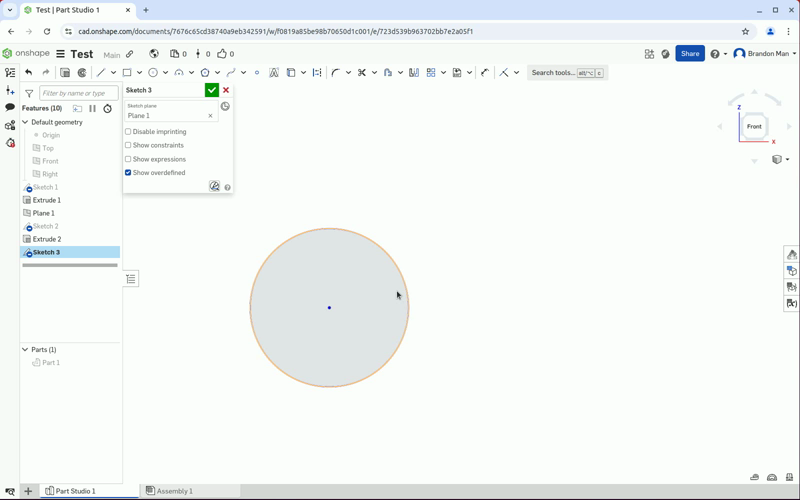
click(397, 290)
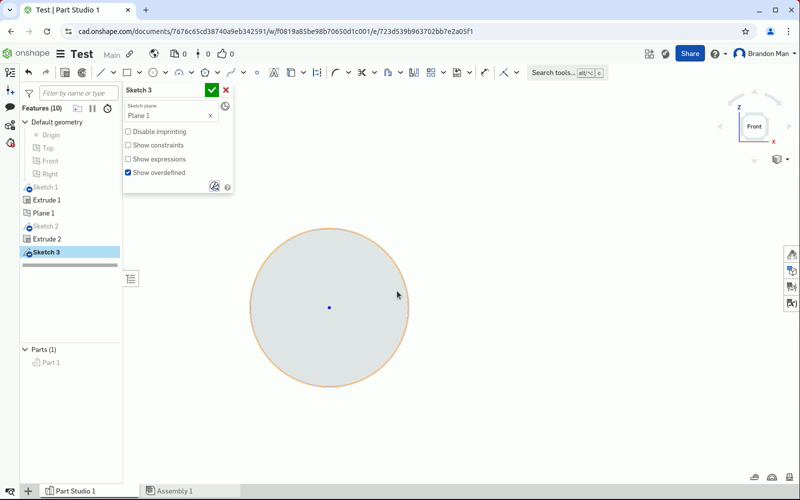
scroll(-6)
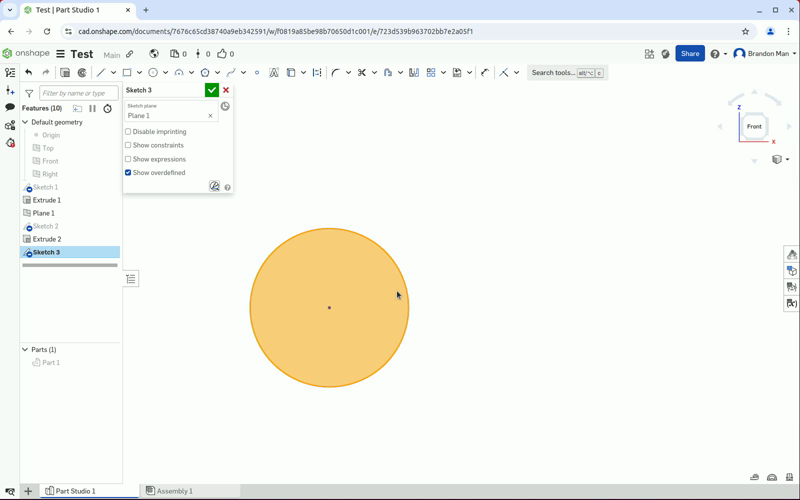
scroll(-6)
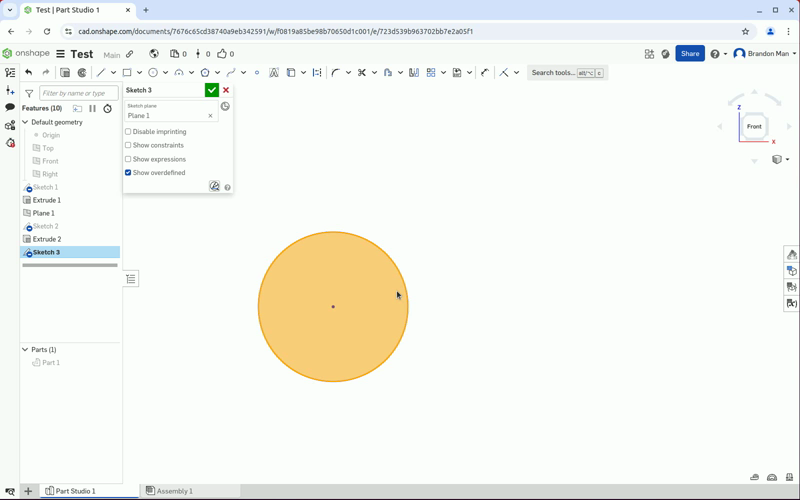
scroll(-6)
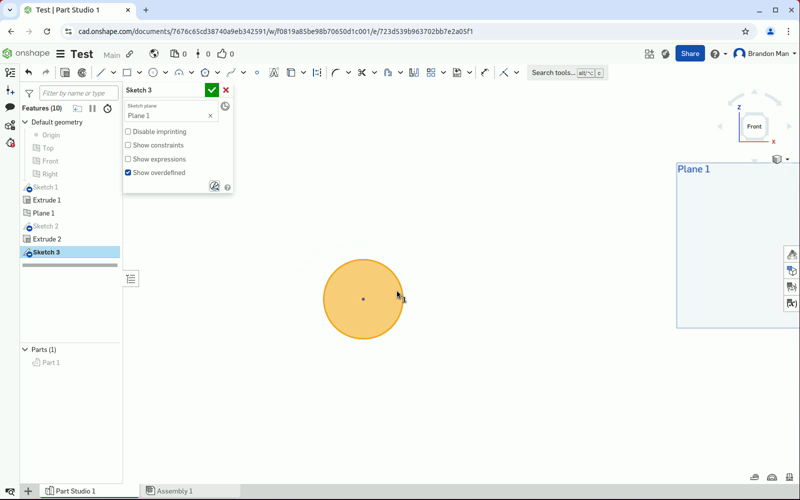
scroll(-6)
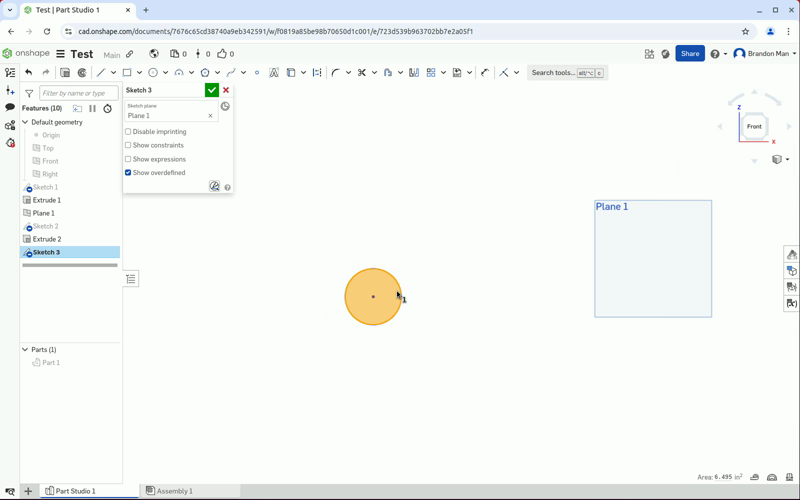
scroll(-6)
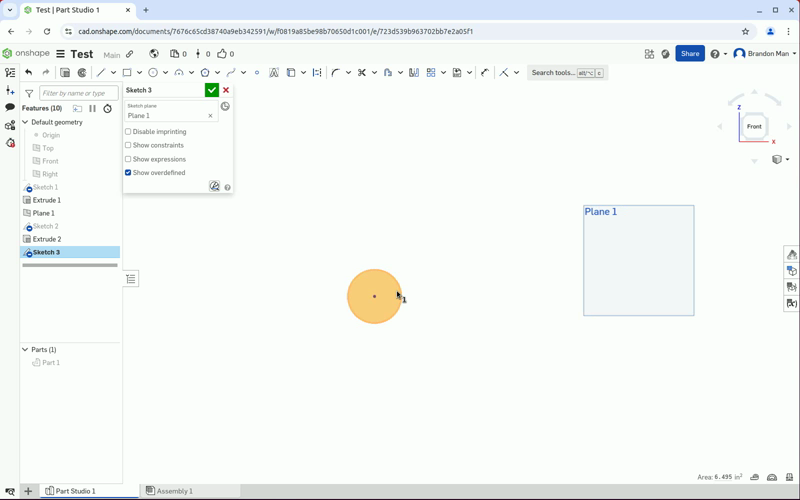
scroll(-6)
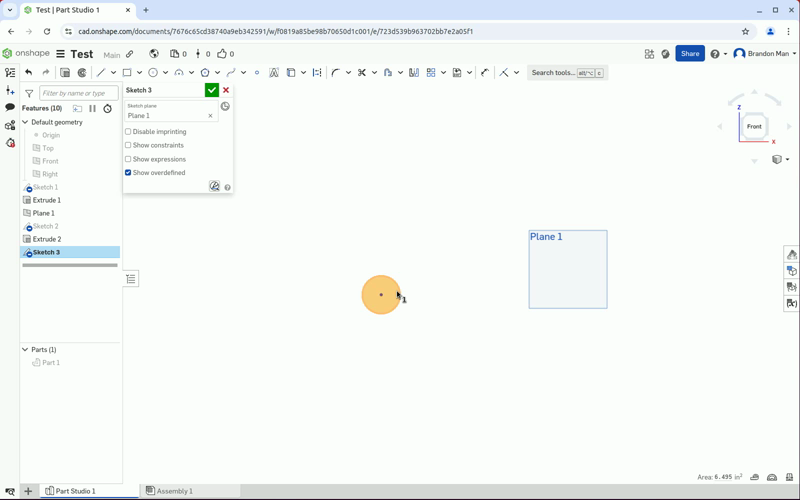
scroll(-6)
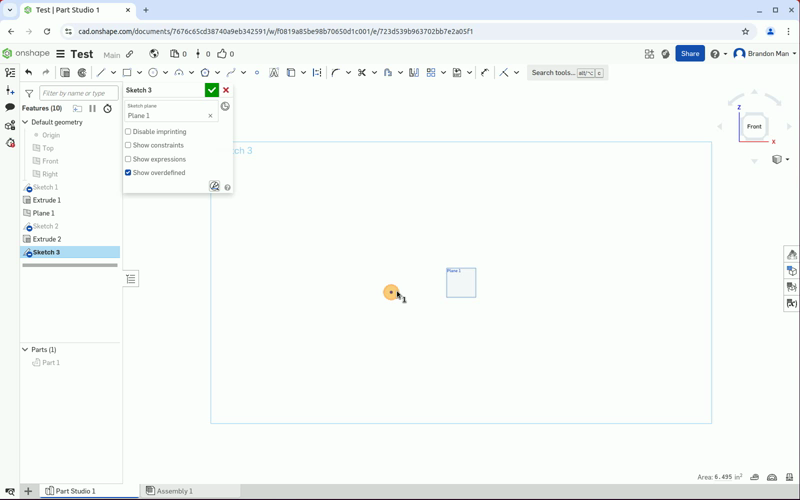
mouse_move(73, 352)
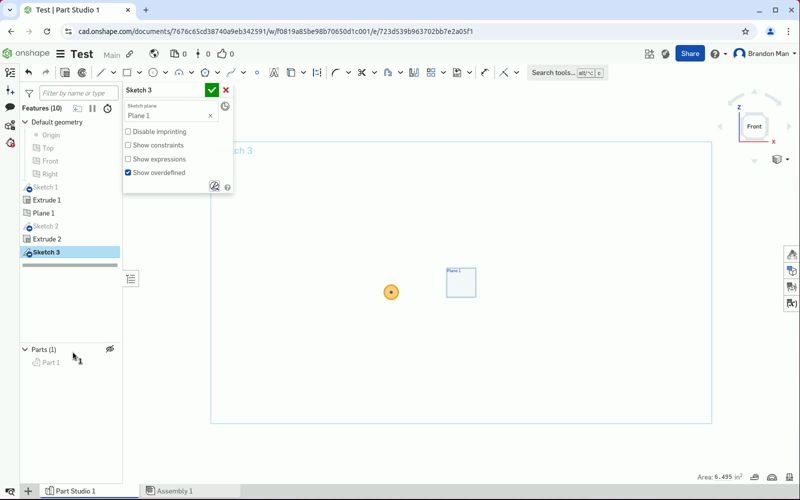
key(shift+y)
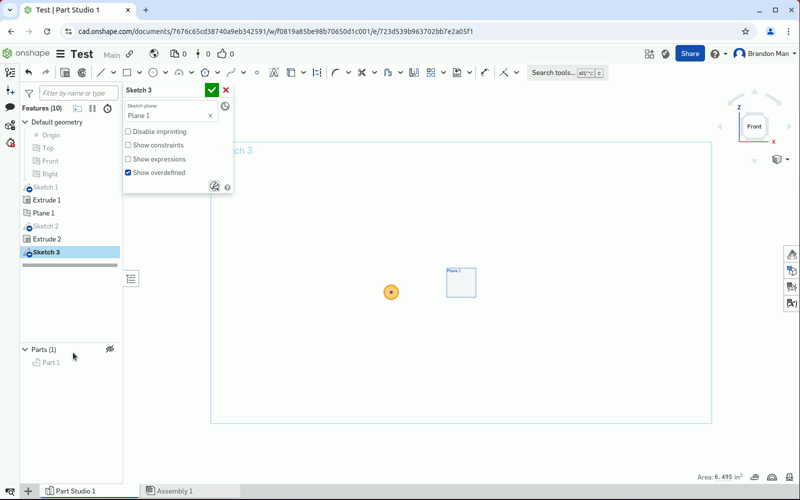
key(shift+e)
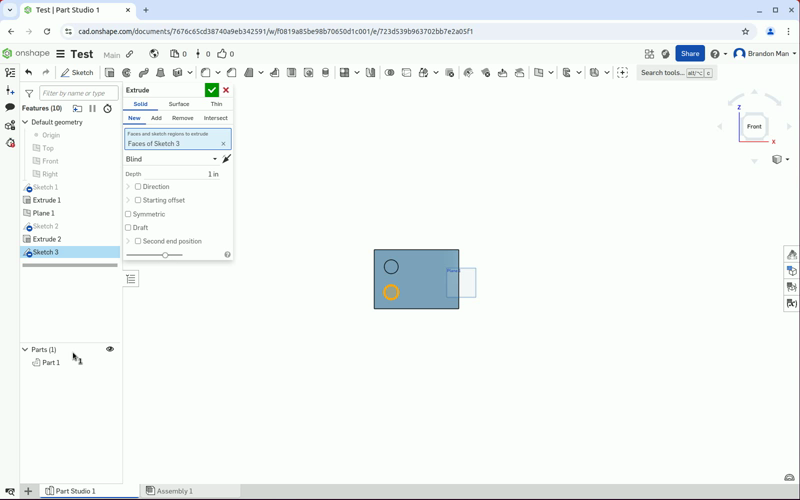
mouse_move(143, 106)
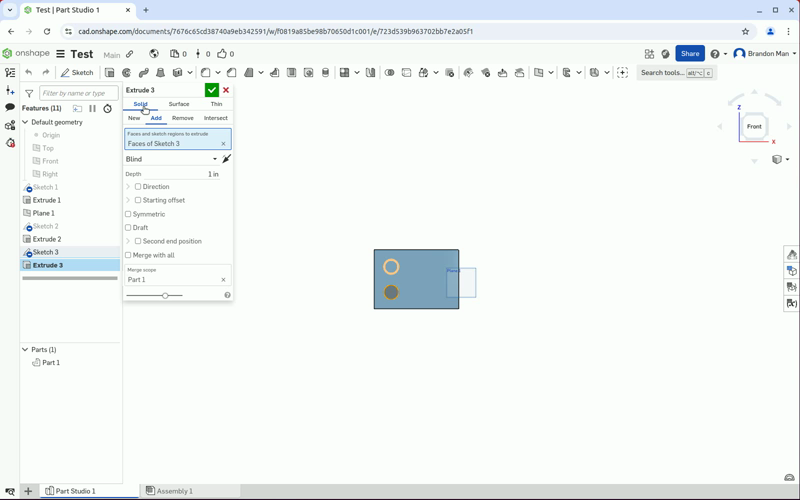
click(143, 106)
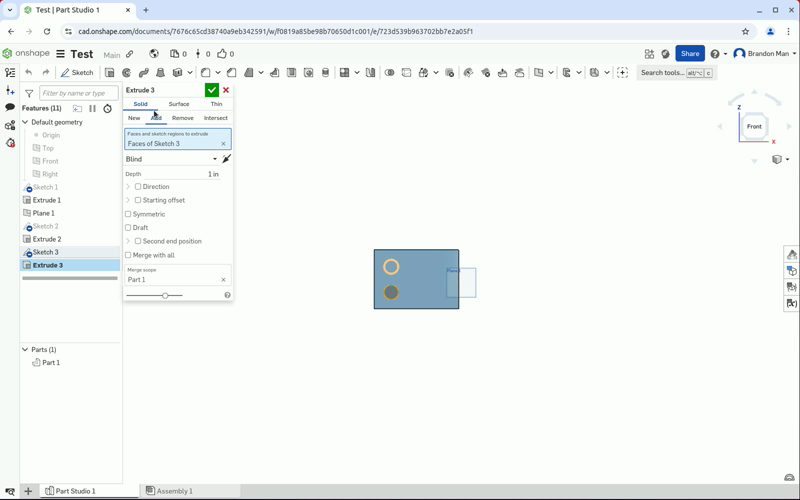
mouse_move(186, 120)
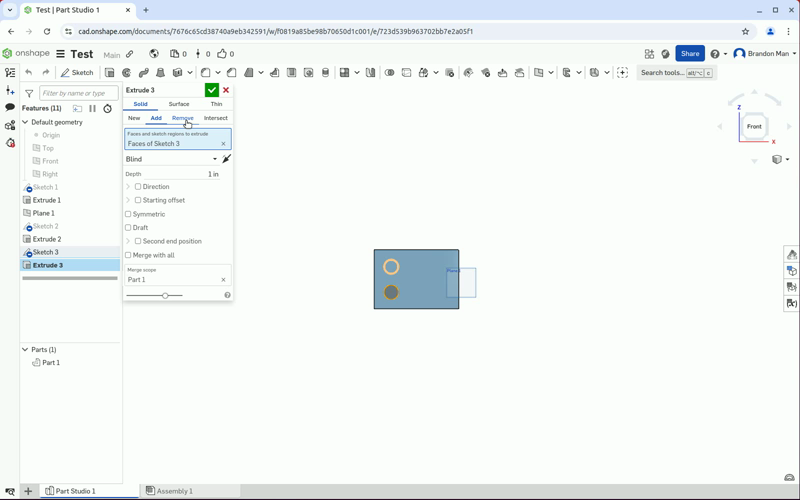
click(186, 120)
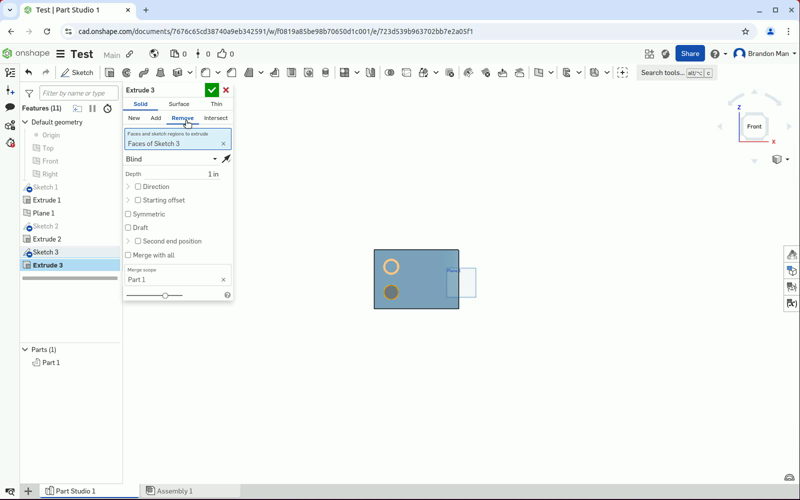
key(tab, 4)
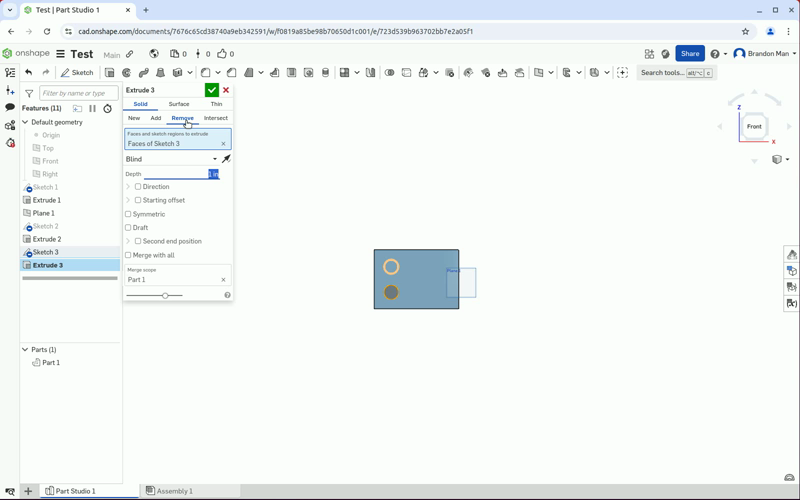
text(6.981)
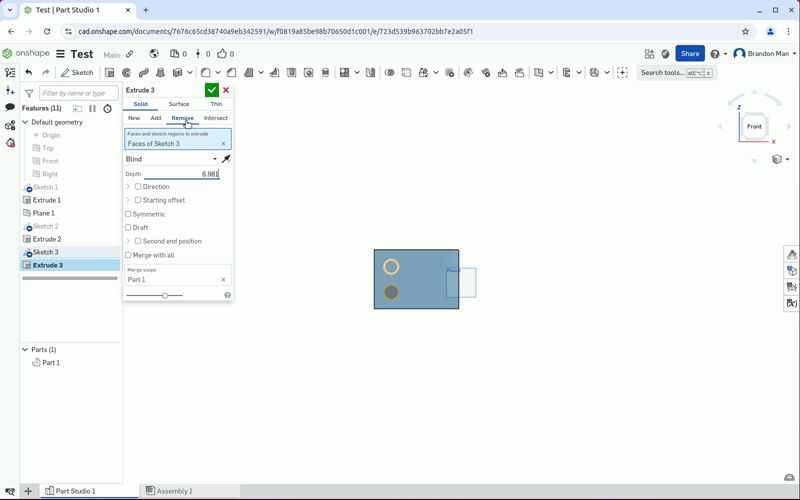
key(tab, 6)
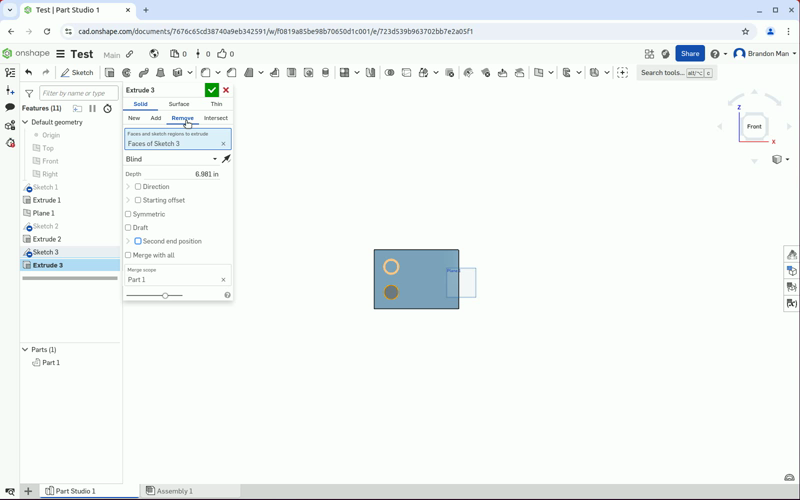
key(space)
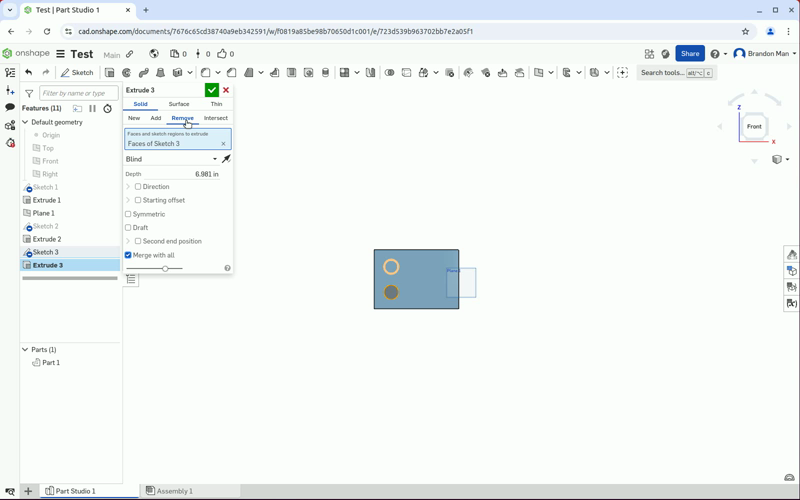
key(enter)
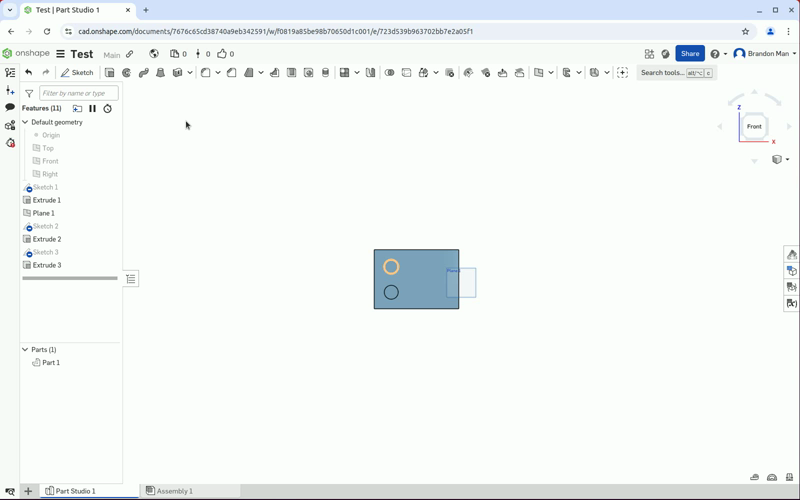
key(shift+h)
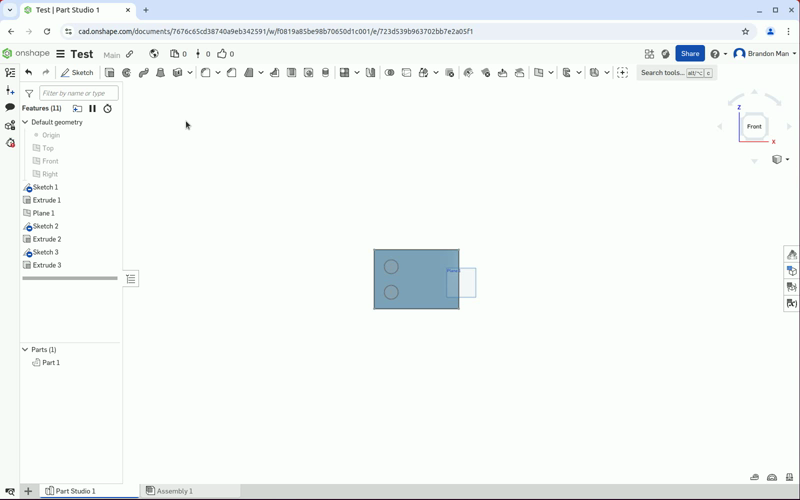
key(shift+h)
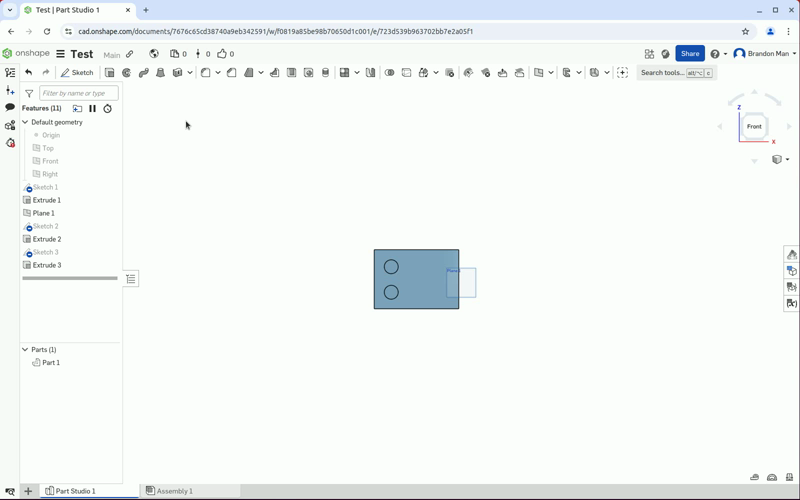
mouse_move(73, 189)
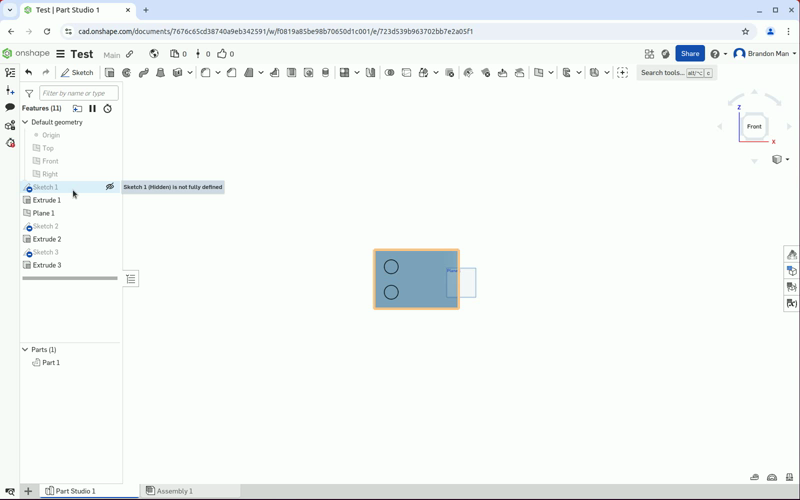
click(73, 189)
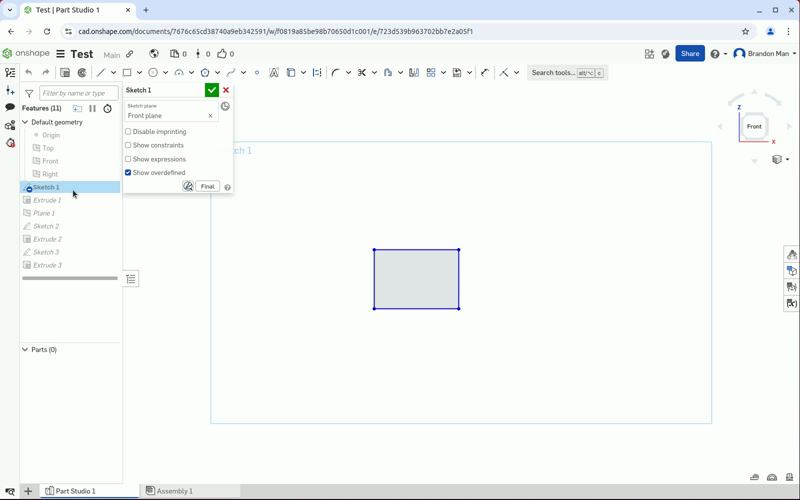
mouse_move(229, 92)
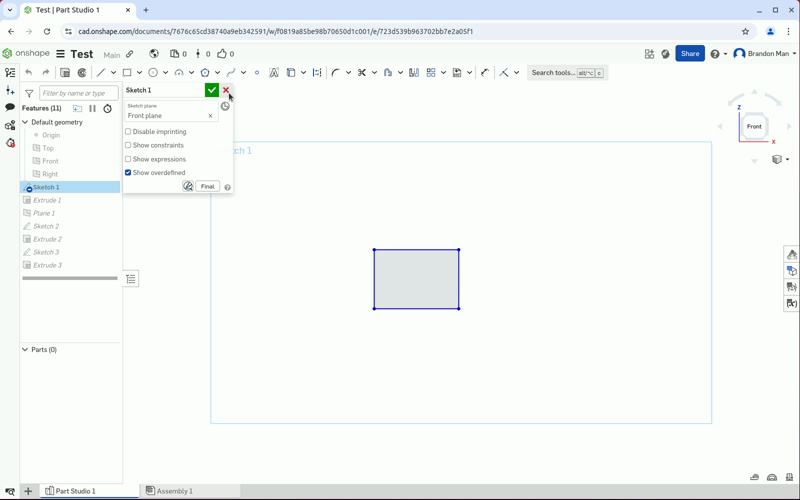
click(229, 92)
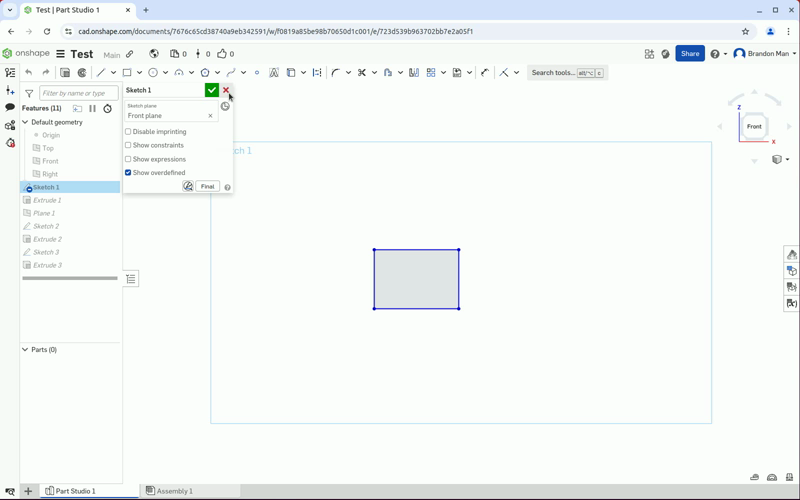
key(shift+s)
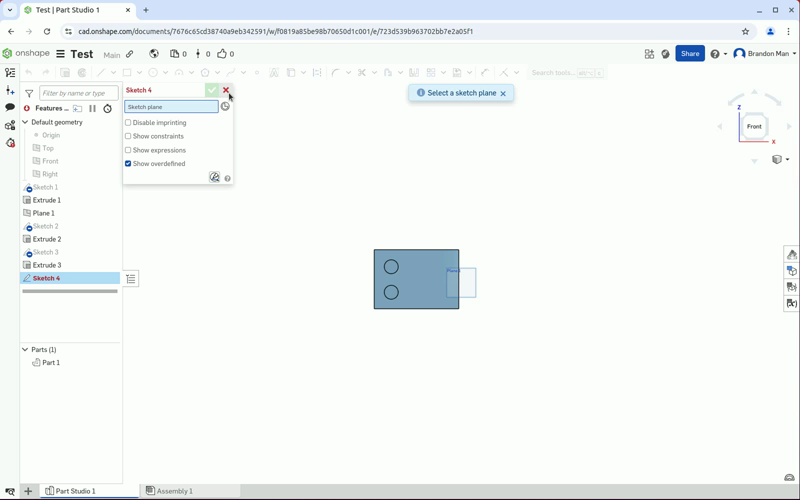
mouse_move(73, 215)
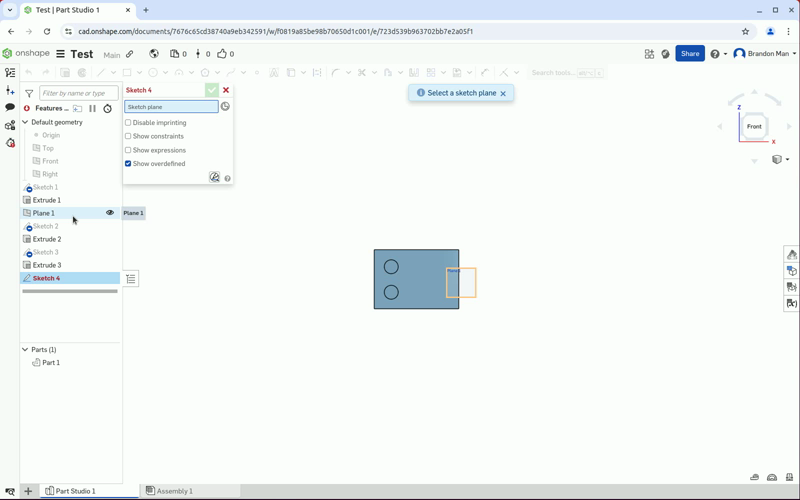
click(73, 215)
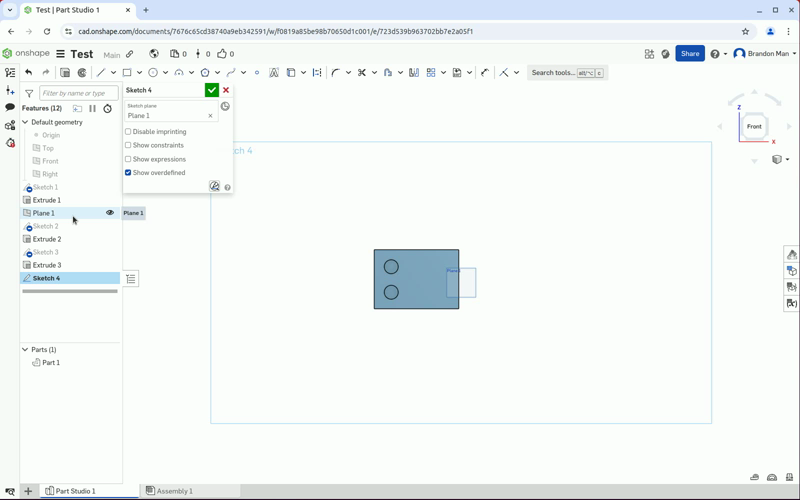
mouse_move(73, 352)
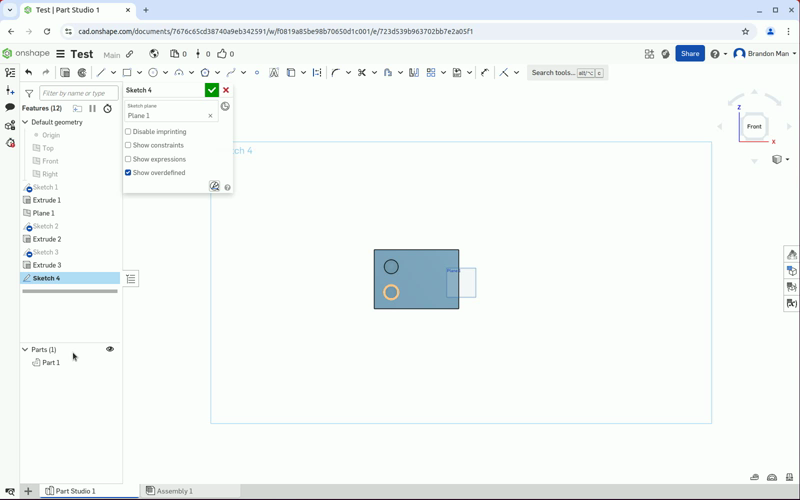
key(y)
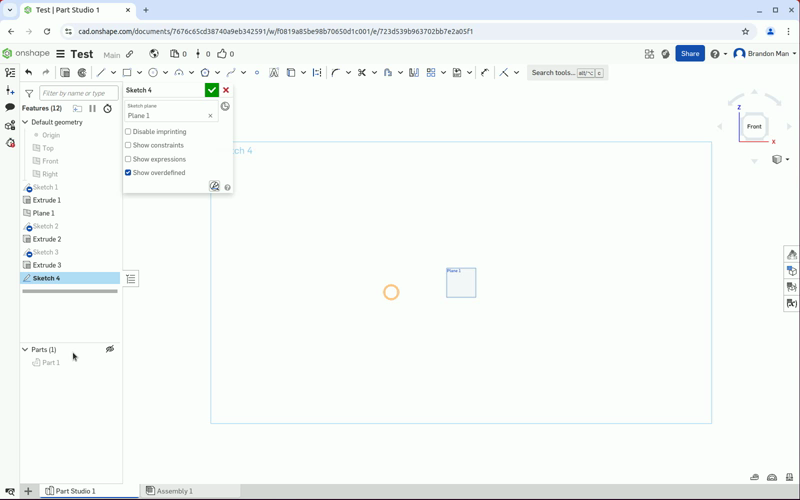
key(c)
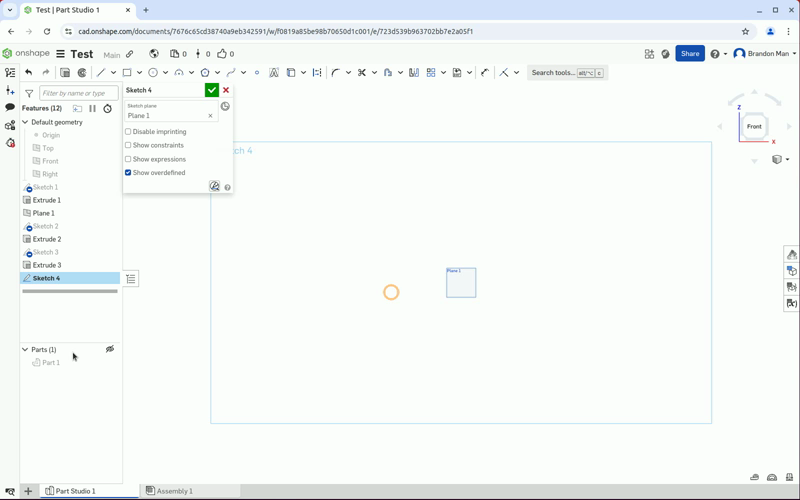
key_down(shift)
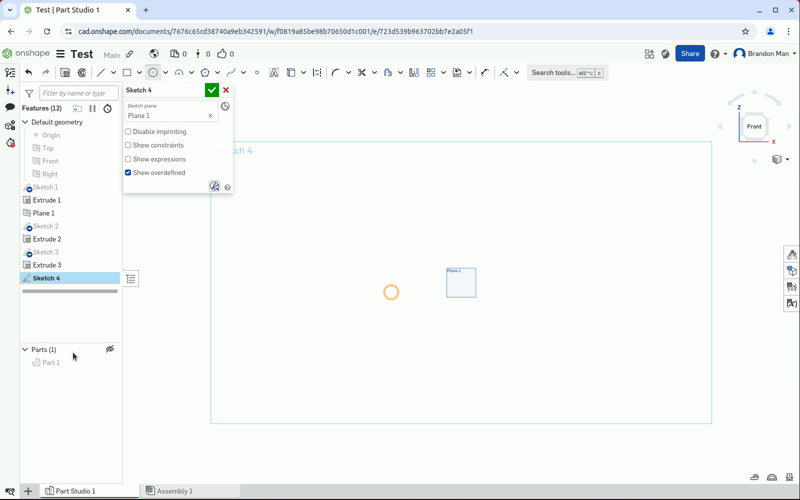
mouse_move(441, 266)
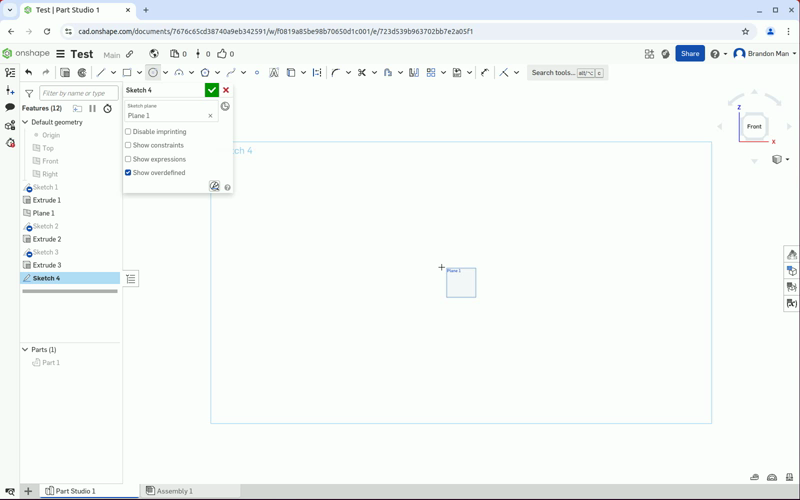
click(441, 266)
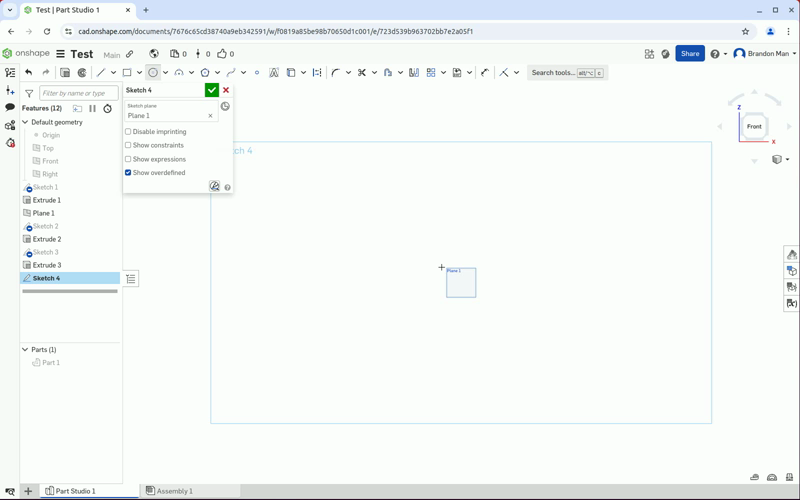
key_up(shift)
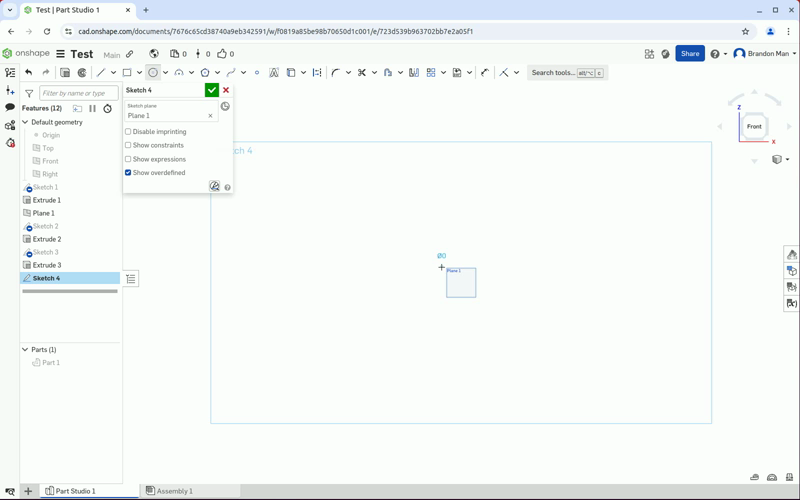
mouse_move(448, 266)
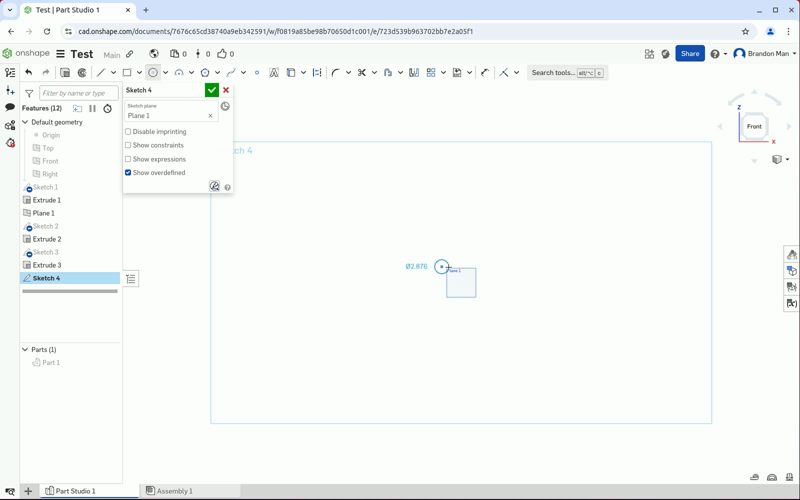
click(448, 266)
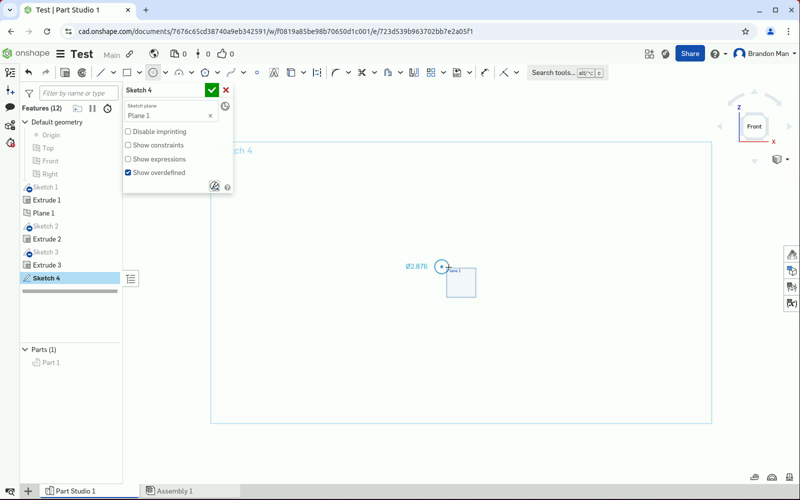
key(esc)
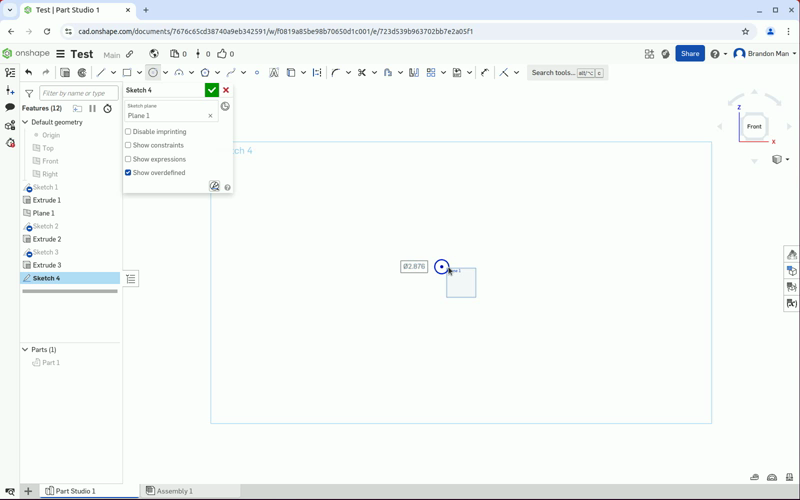
mouse_move(446, 265)
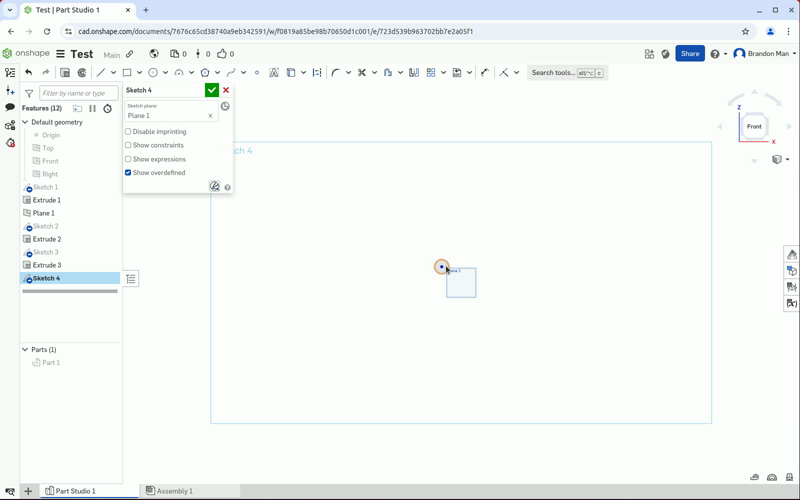
scroll(6)
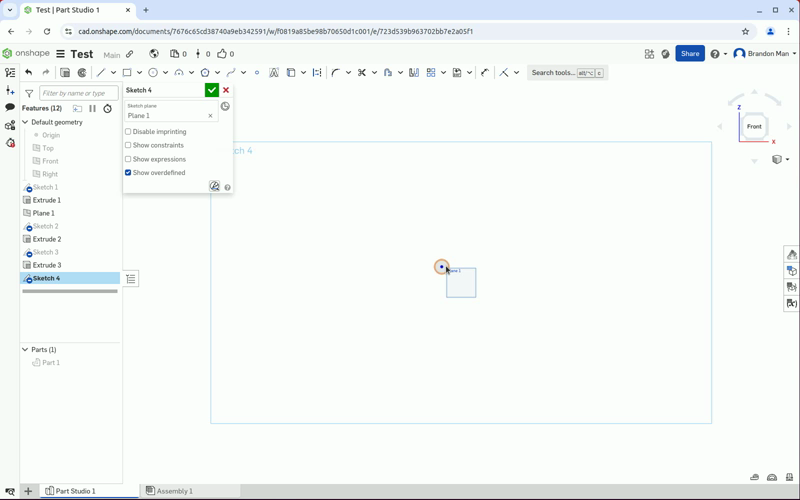
scroll(6)
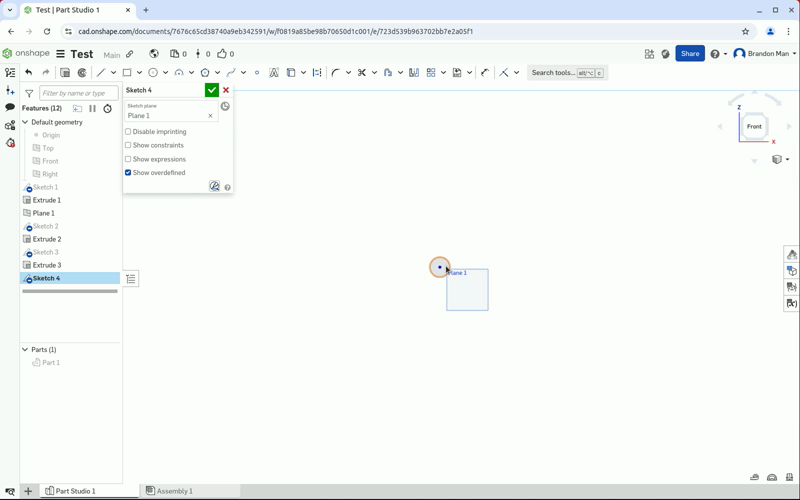
scroll(6)
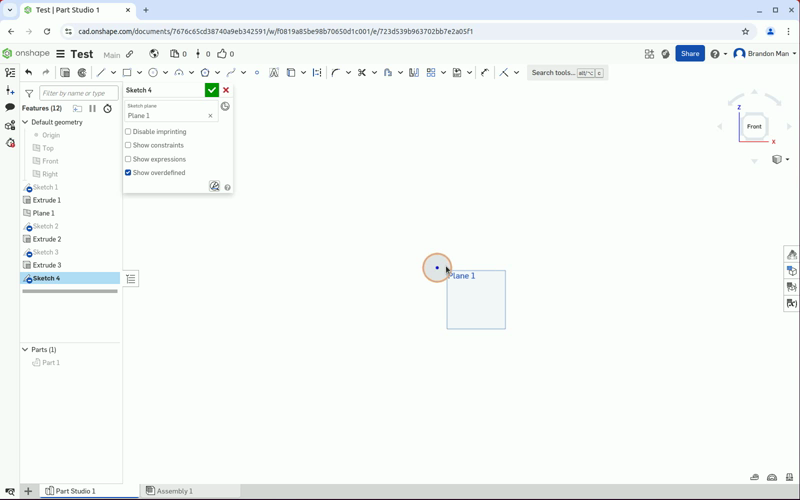
scroll(6)
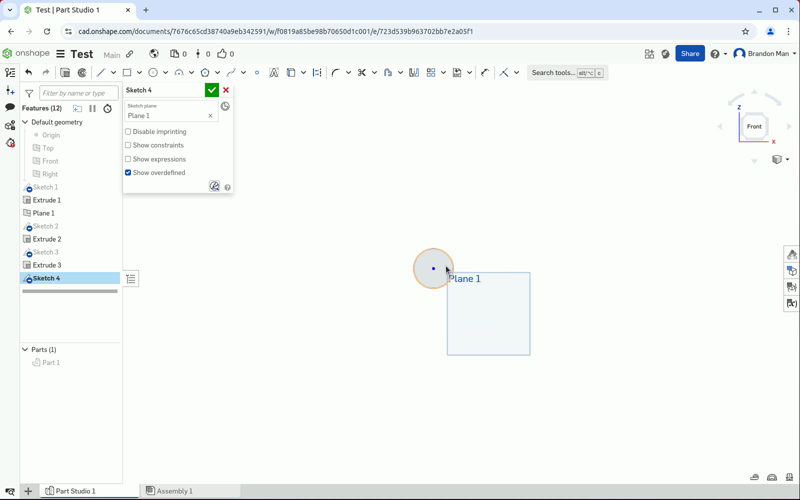
scroll(6)
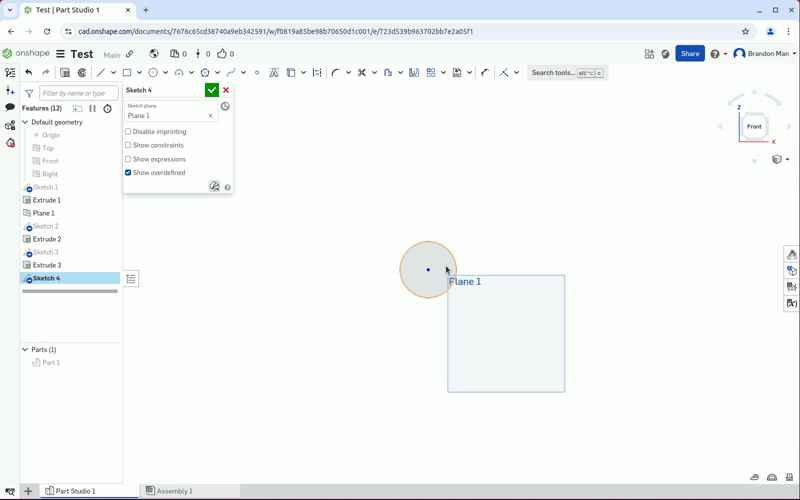
scroll(6)
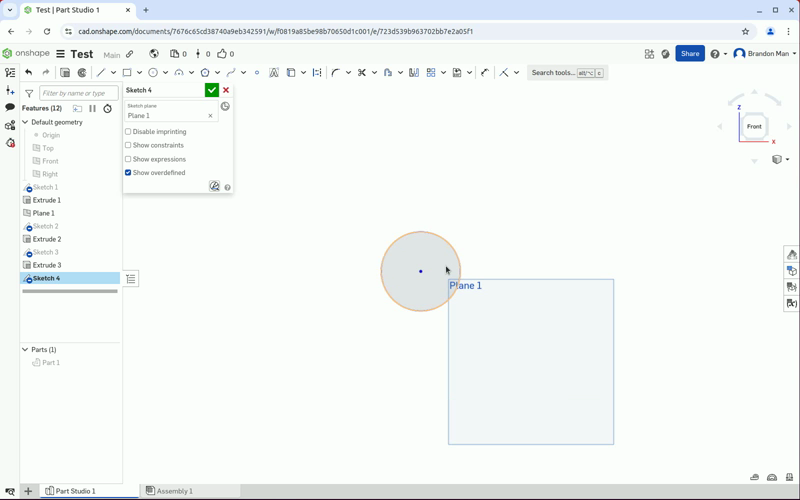
scroll(6)
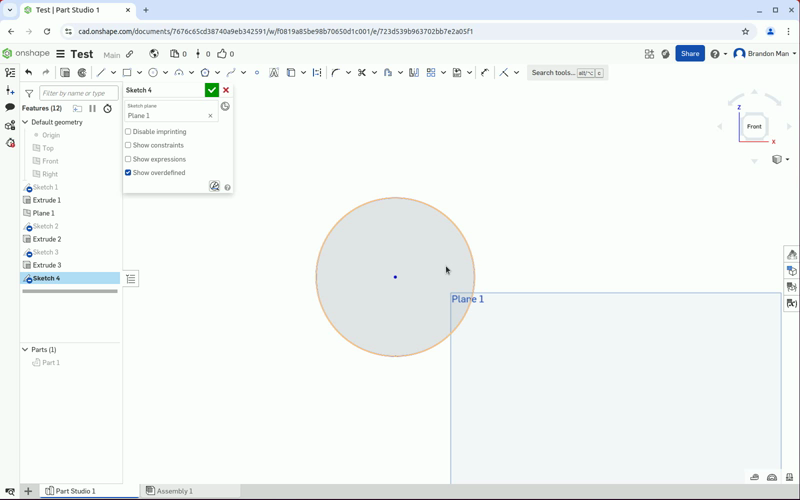
click(446, 265)
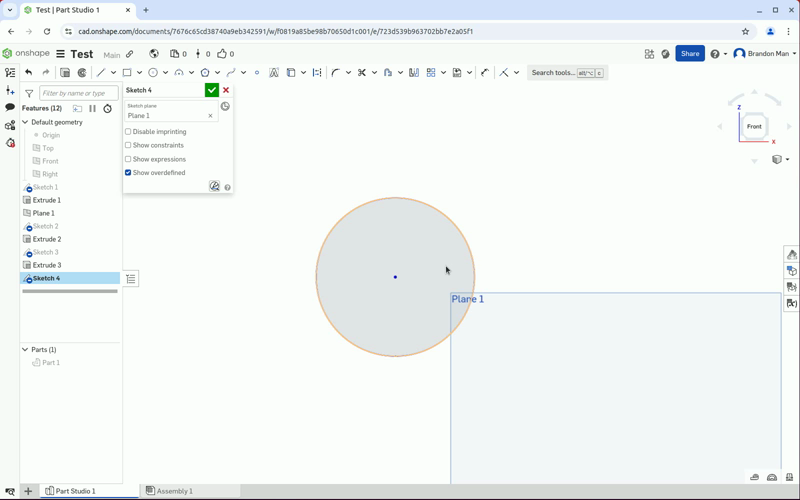
scroll(-6)
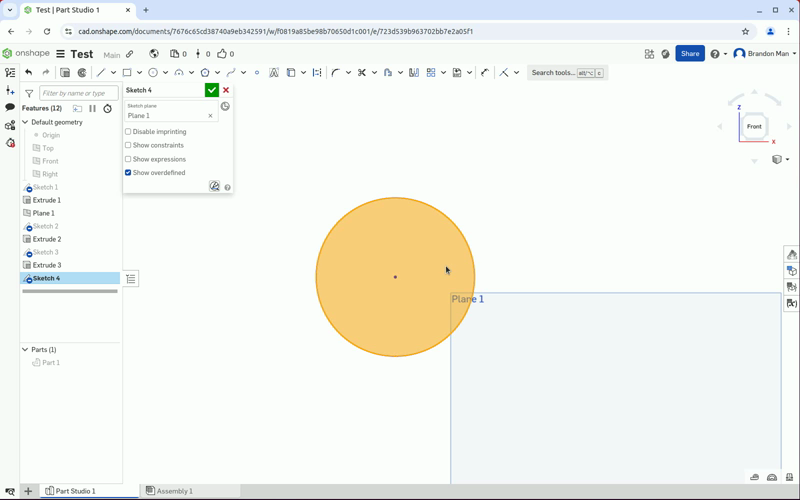
scroll(-6)
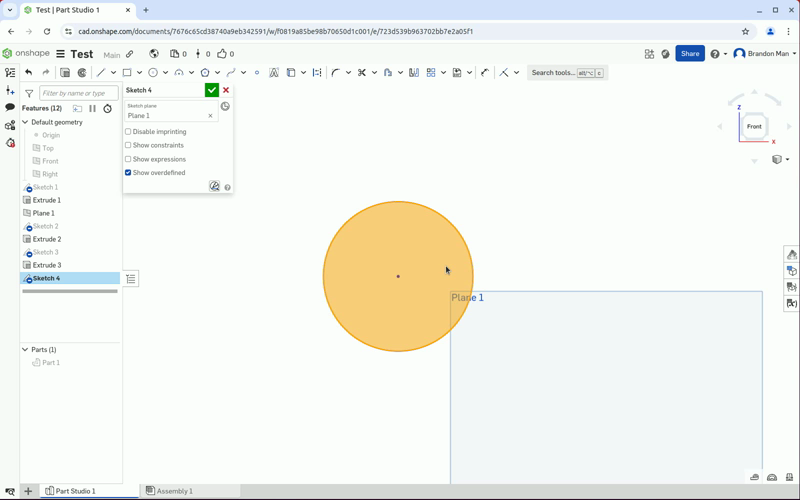
scroll(-6)
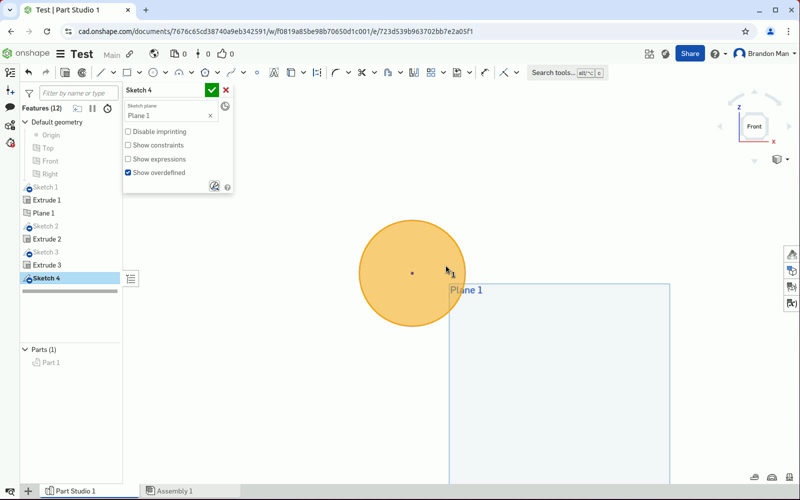
scroll(-6)
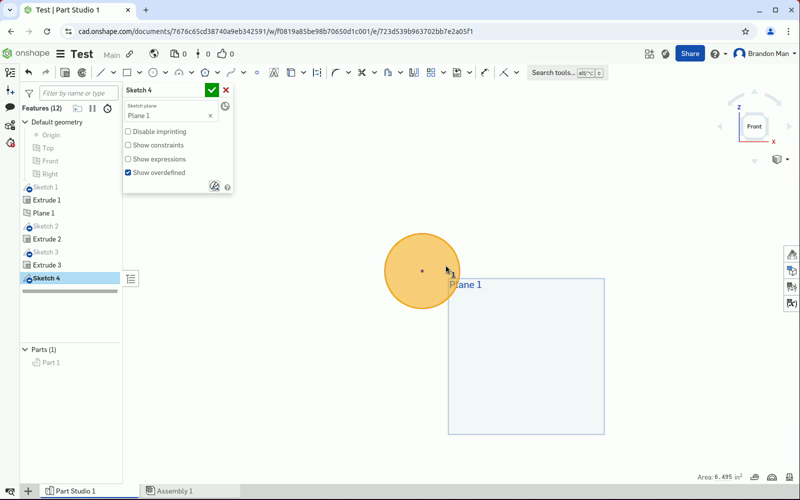
scroll(-6)
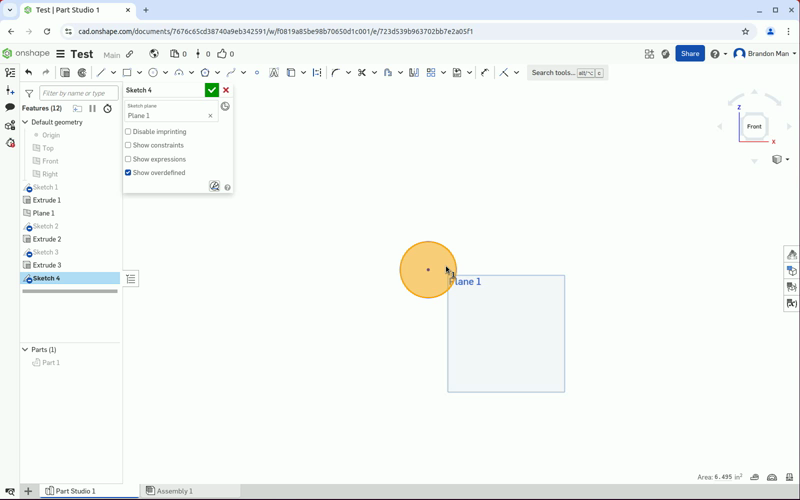
scroll(-6)
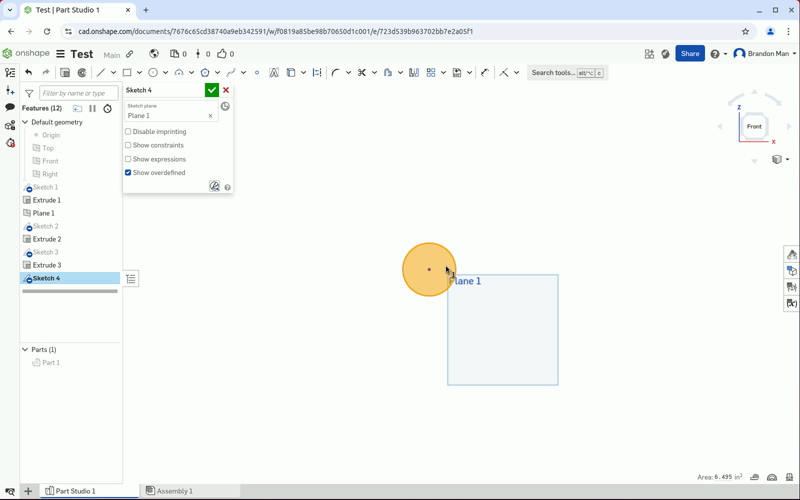
scroll(-6)
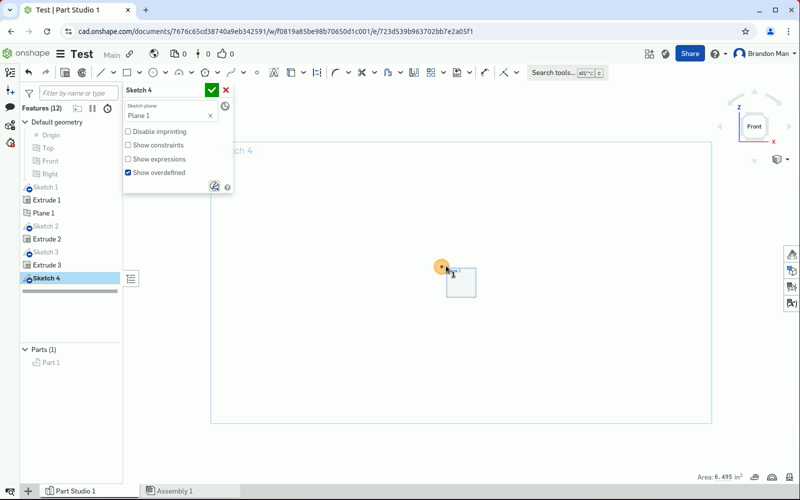
mouse_move(73, 352)
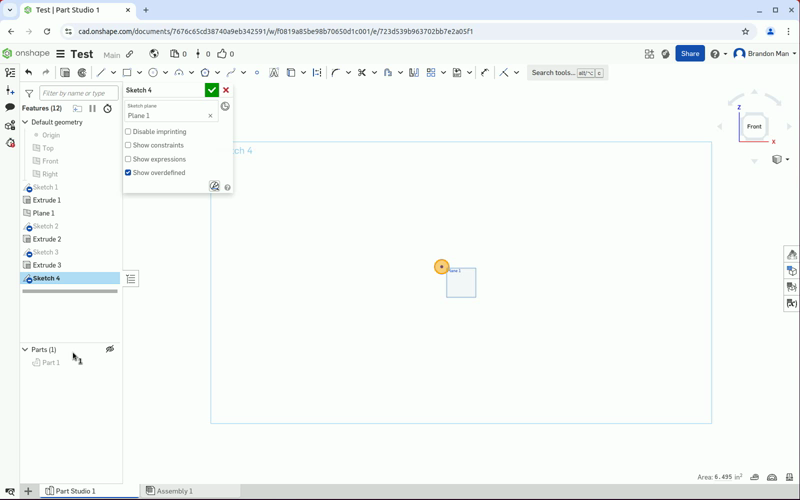
key(shift+y)
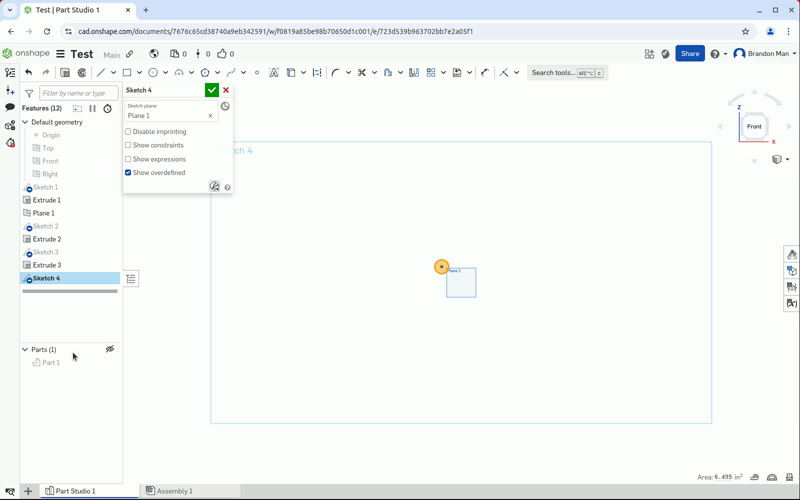
key(shift+e)
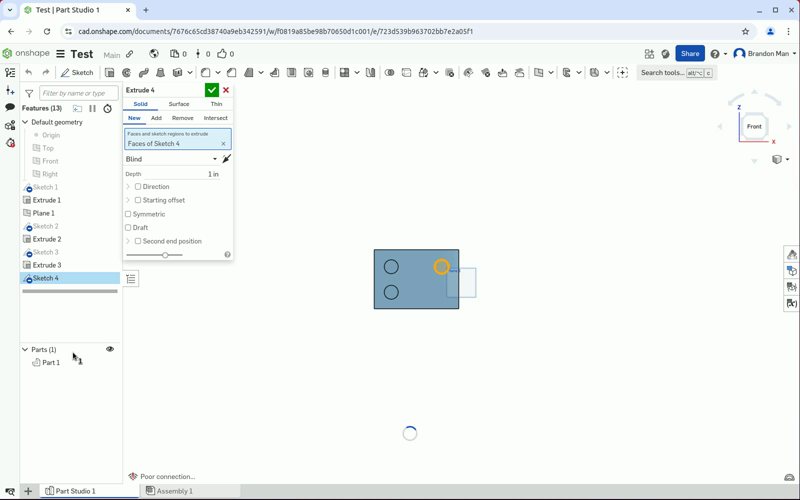
mouse_move(143, 106)
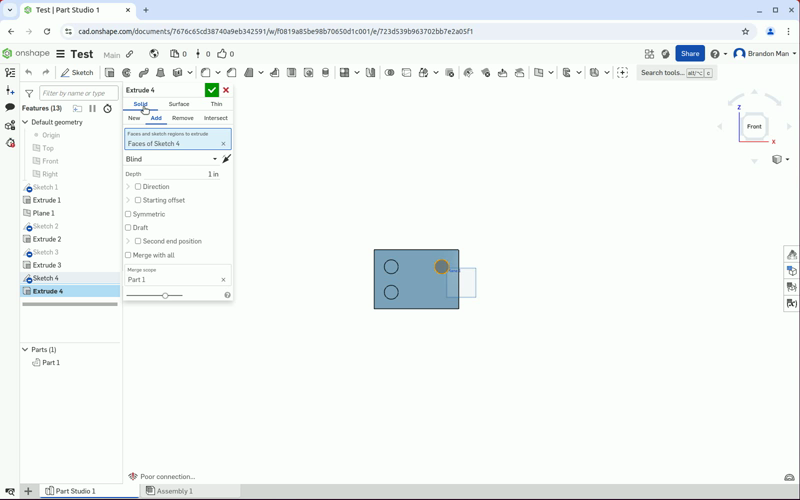
click(143, 106)
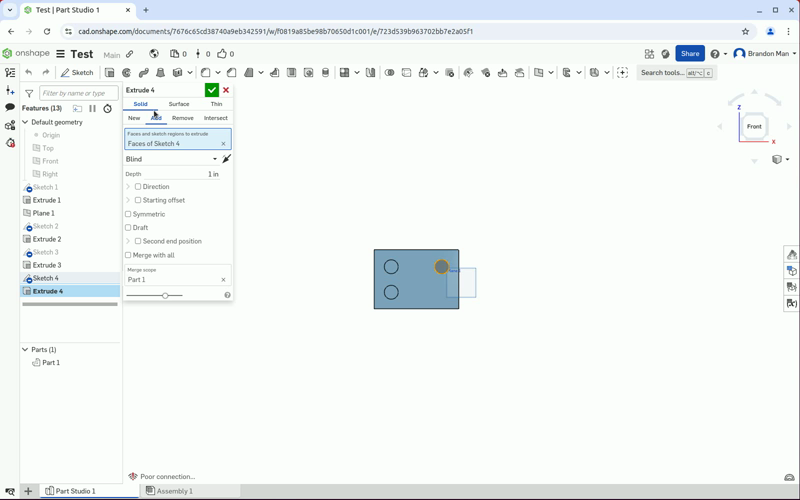
mouse_move(186, 120)
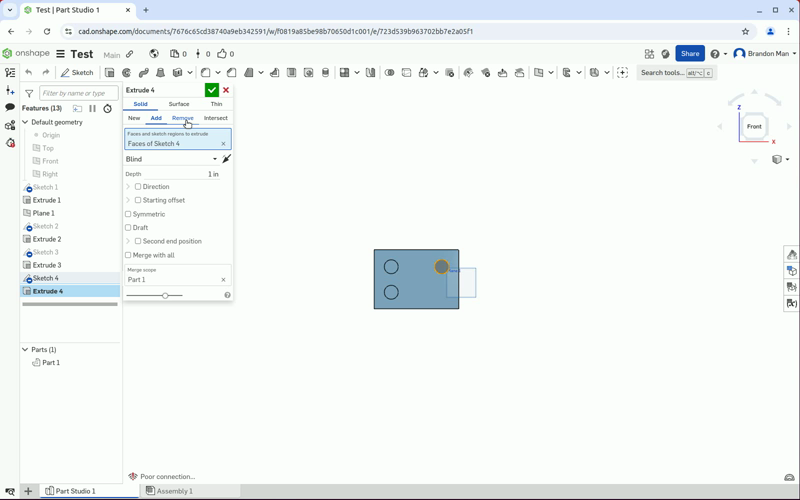
click(186, 120)
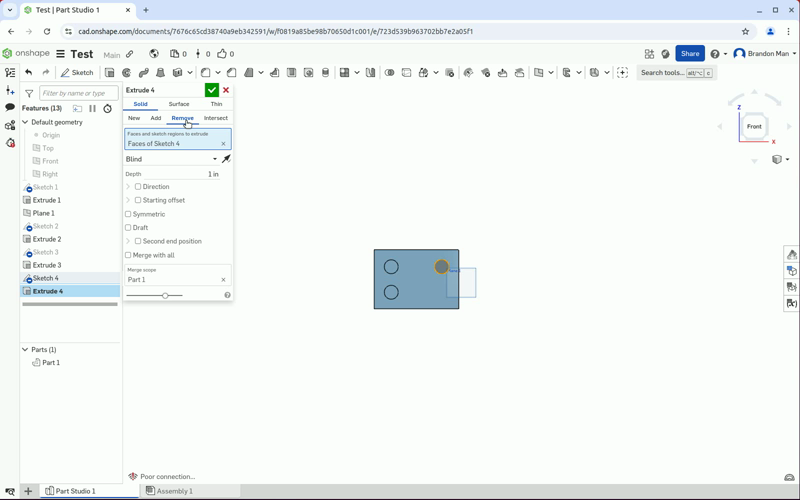
key(tab, 4)
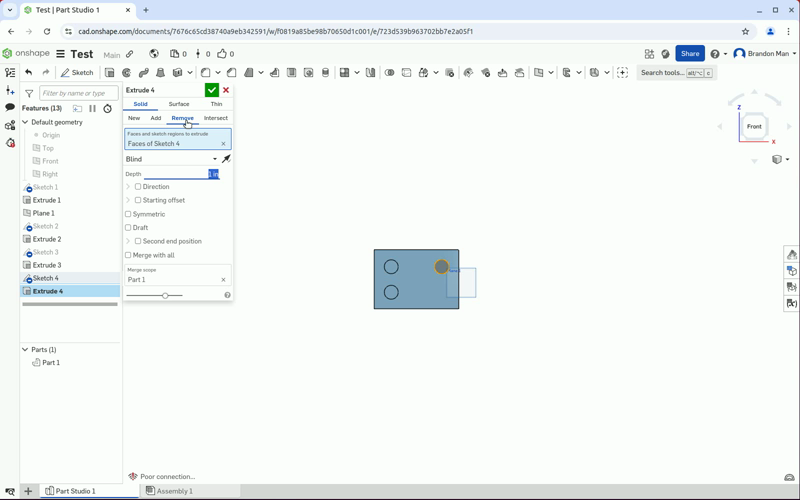
text(6.981)
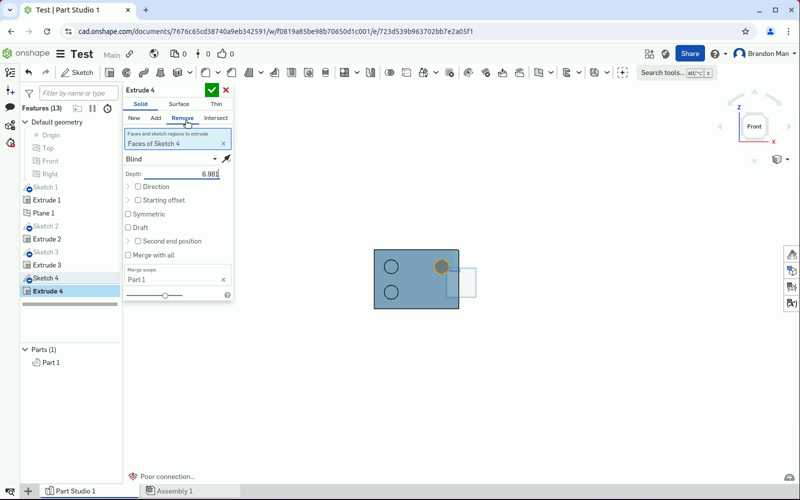
key(tab, 6)
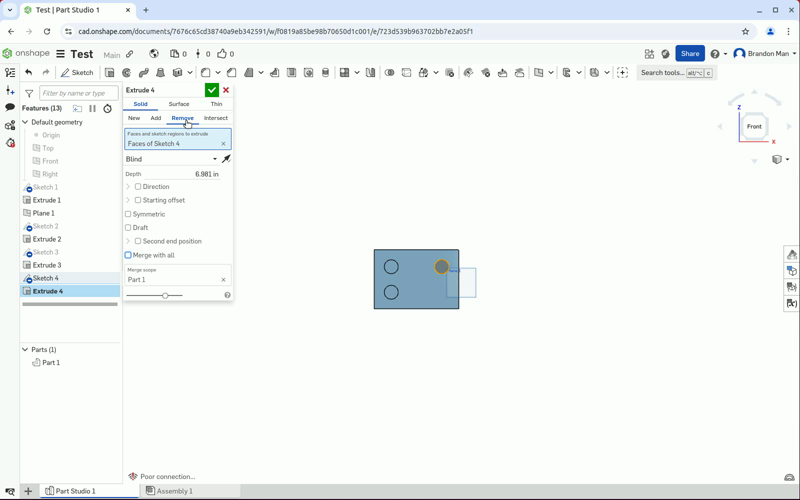
key(space)
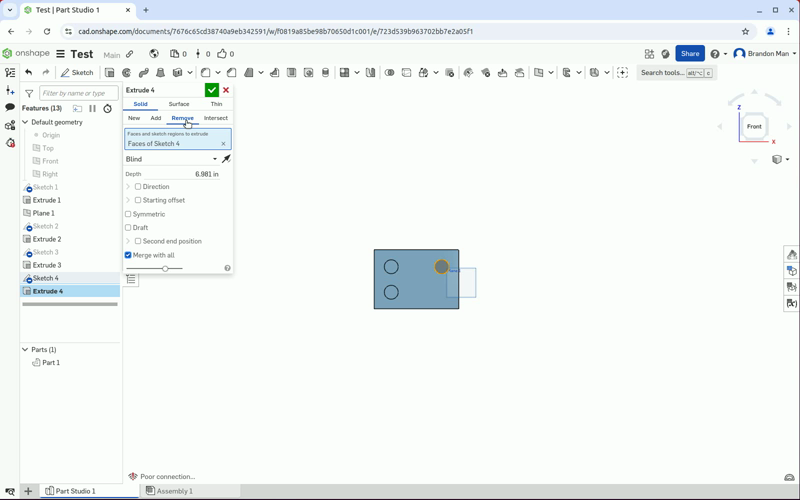
key(enter)
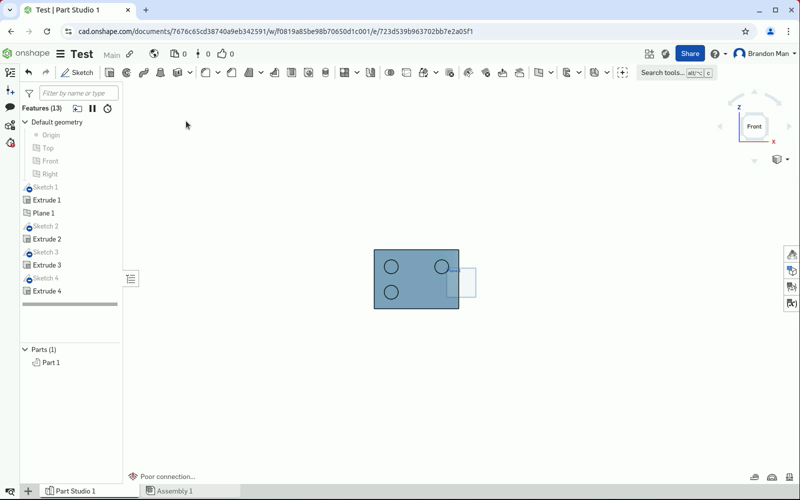
key(shift+h)
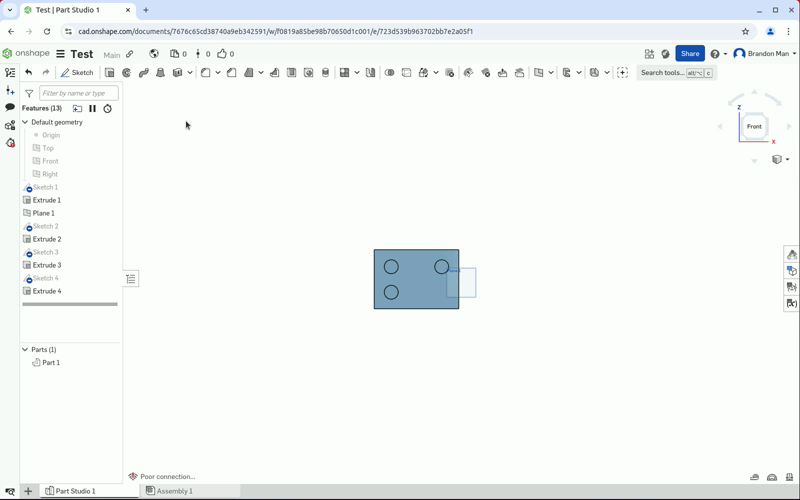
key(shift+h)
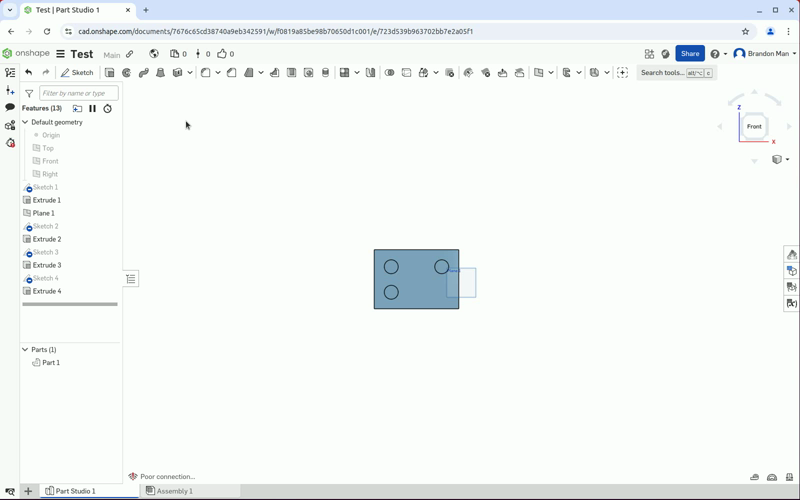
mouse_move(73, 189)
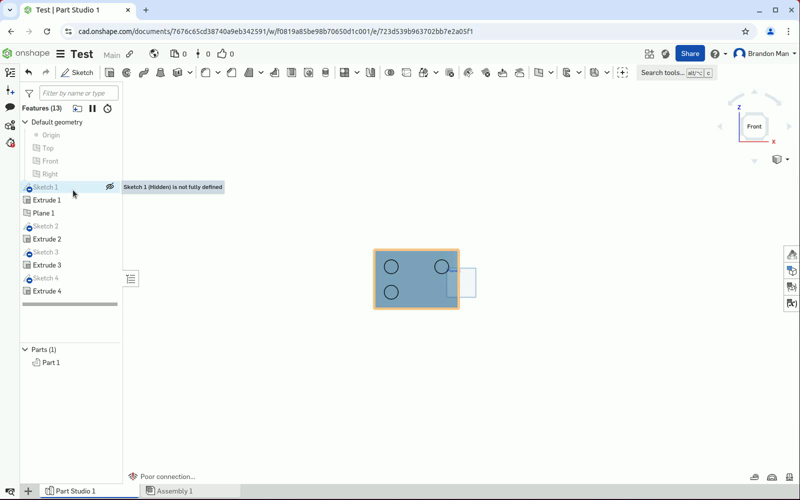
click(73, 189)
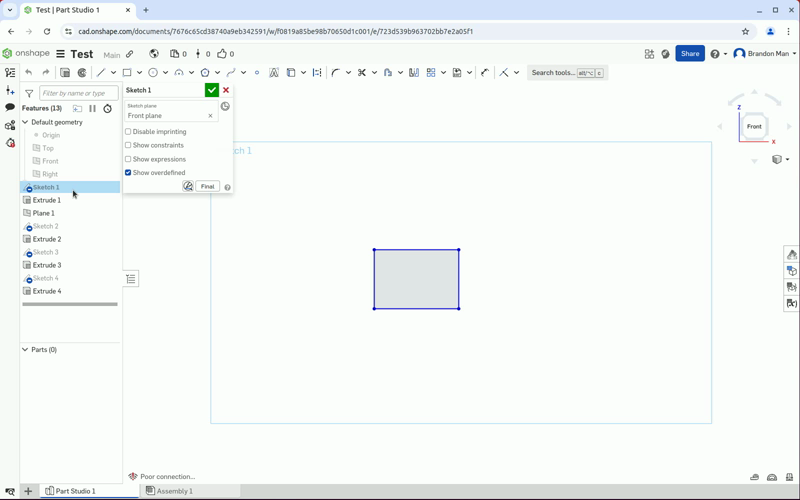
mouse_move(229, 92)
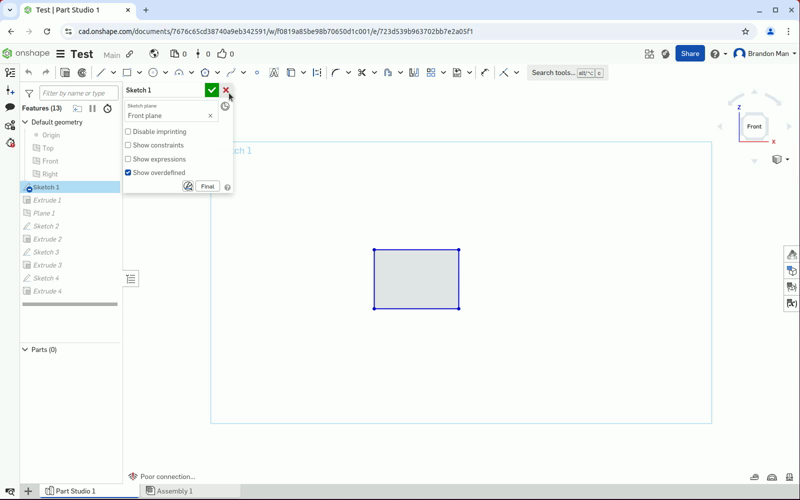
click(229, 92)
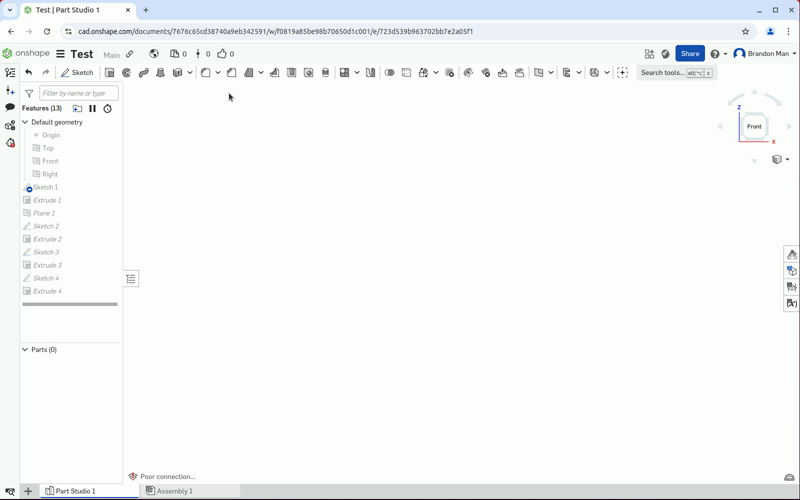
key(shift+s)
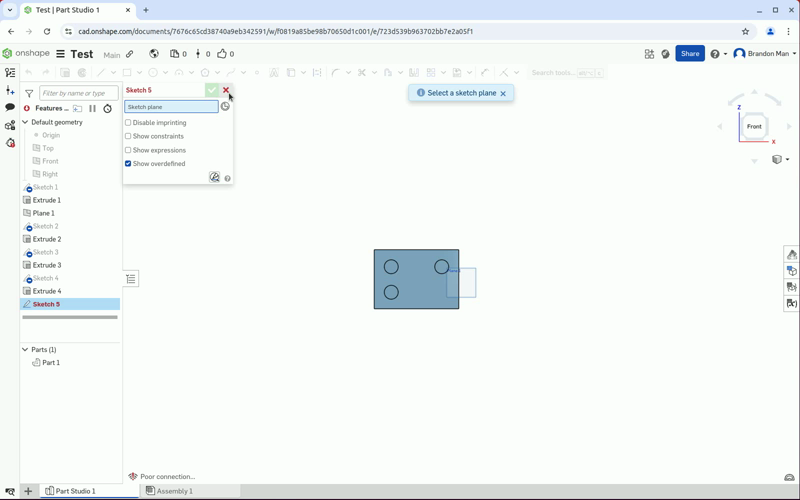
mouse_move(73, 215)
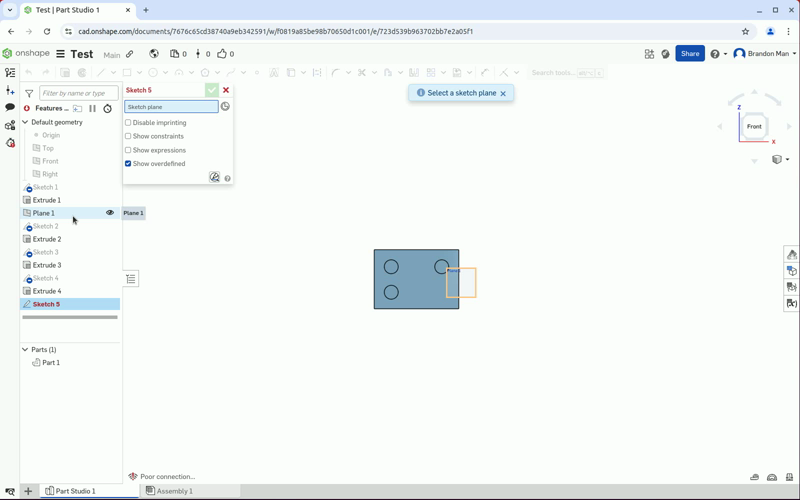
click(73, 215)
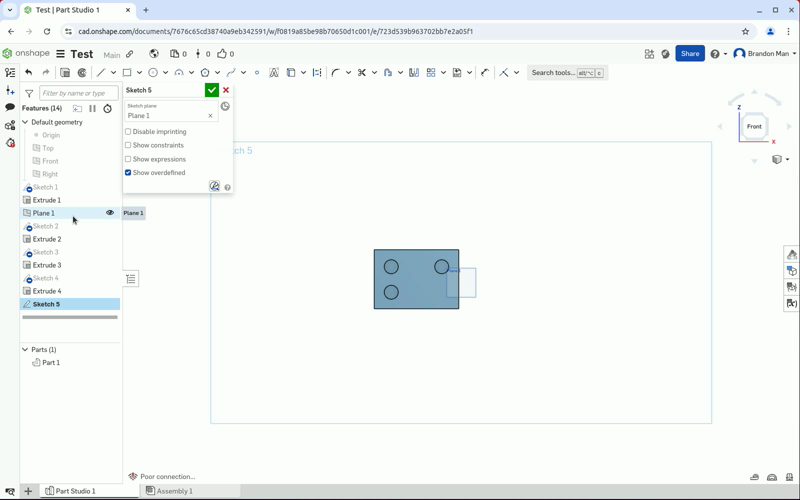
mouse_move(73, 352)
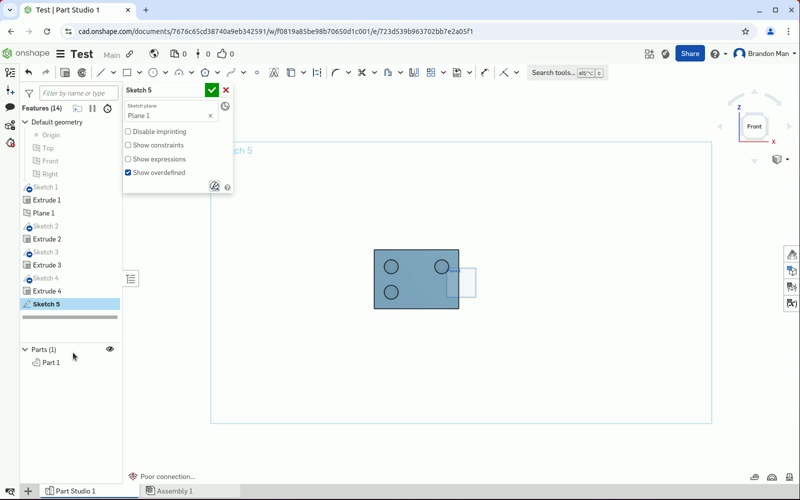
key(y)
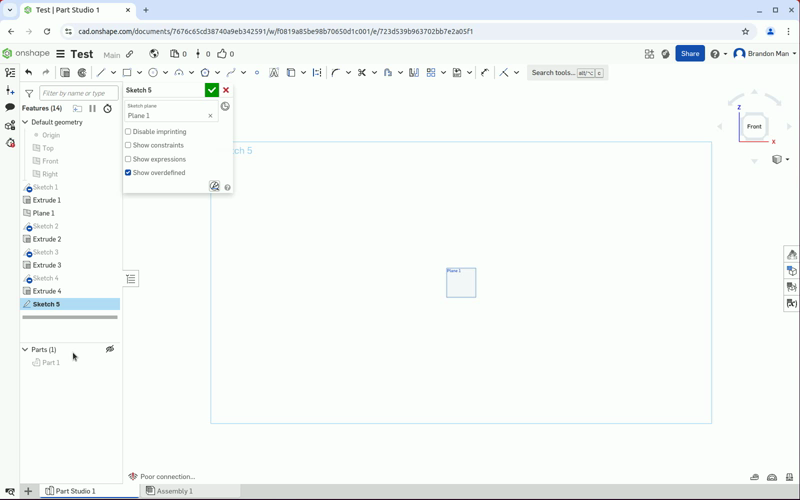
key(c)
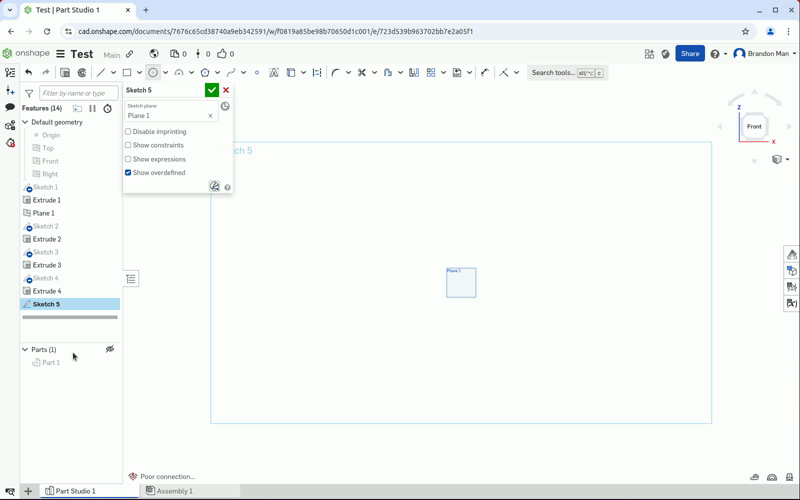
key_down(shift)
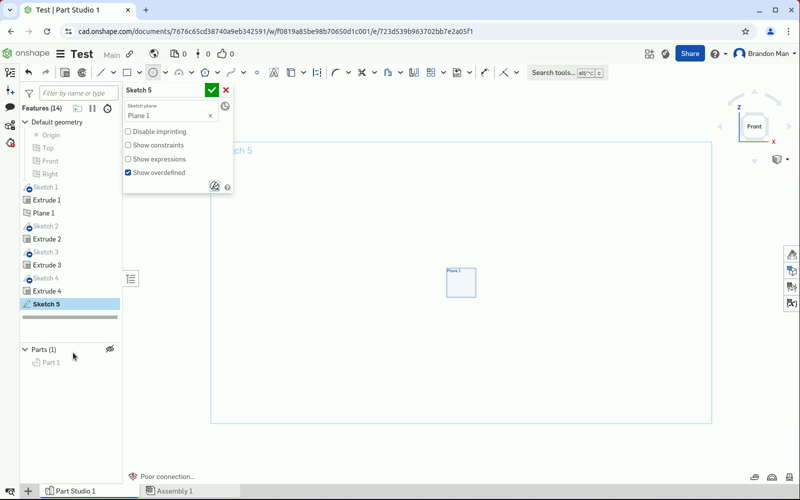
mouse_move(441, 292)
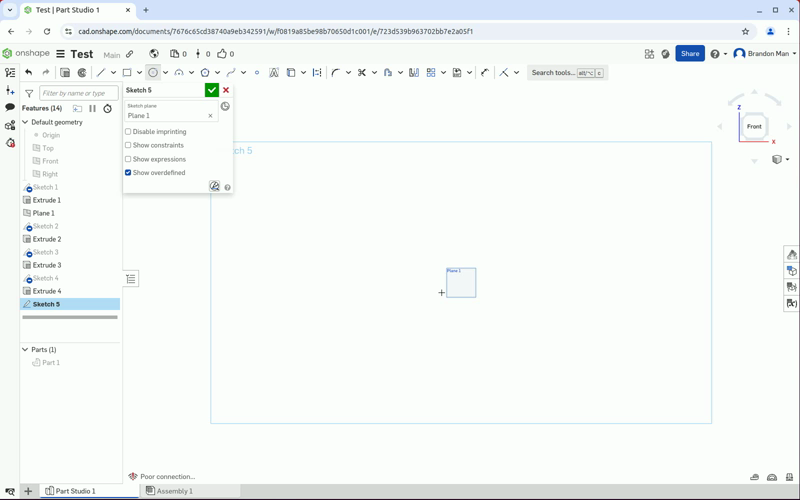
click(441, 292)
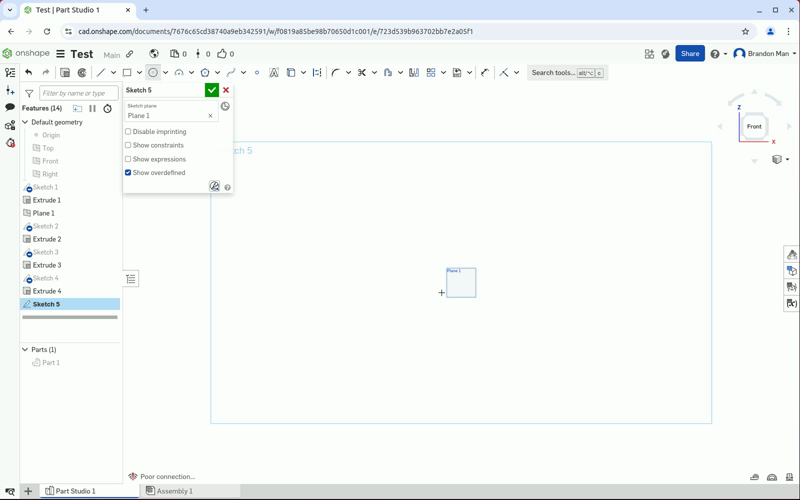
key_up(shift)
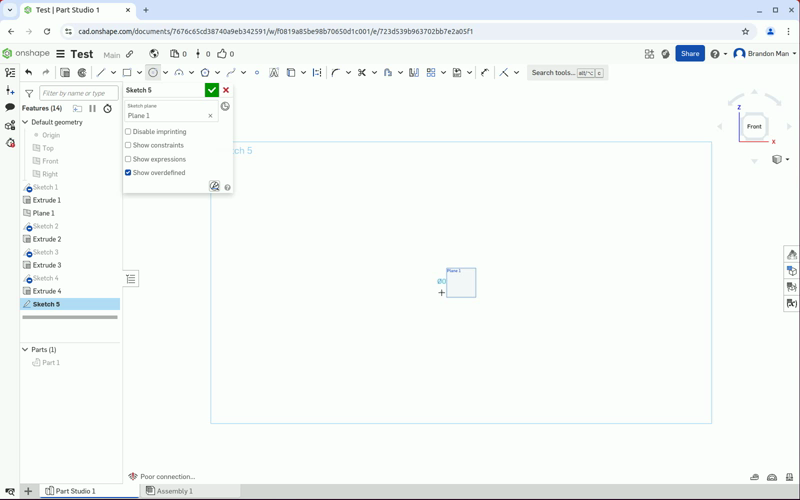
mouse_move(448, 292)
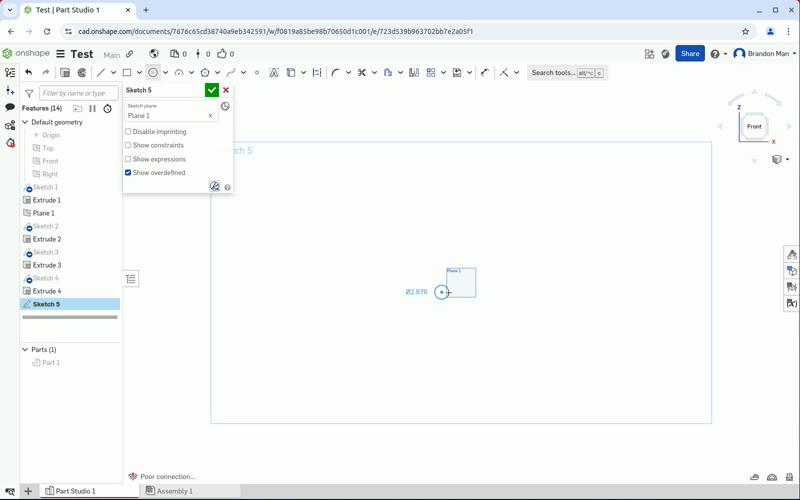
click(448, 292)
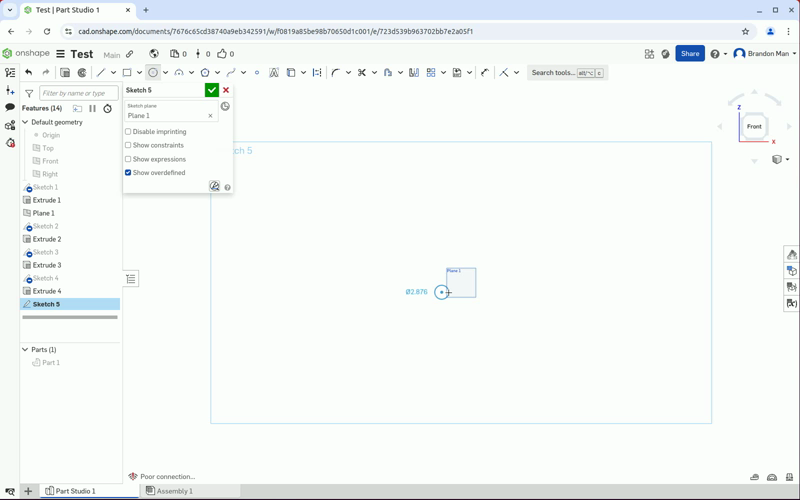
key(esc)
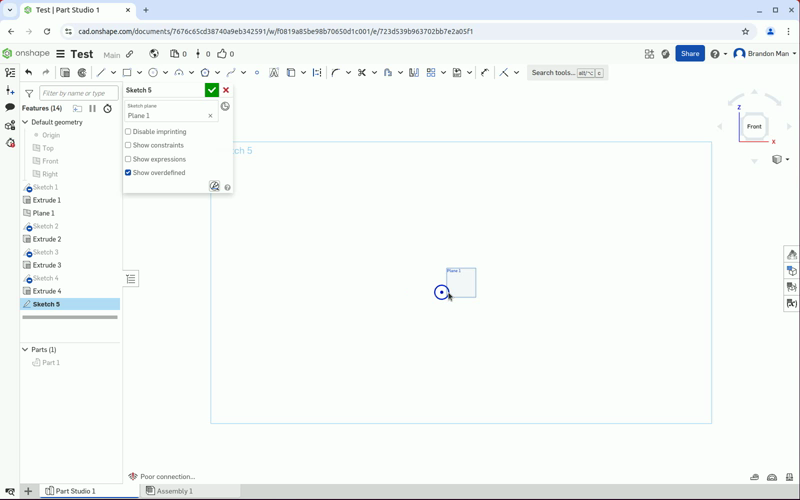
mouse_move(445, 291)
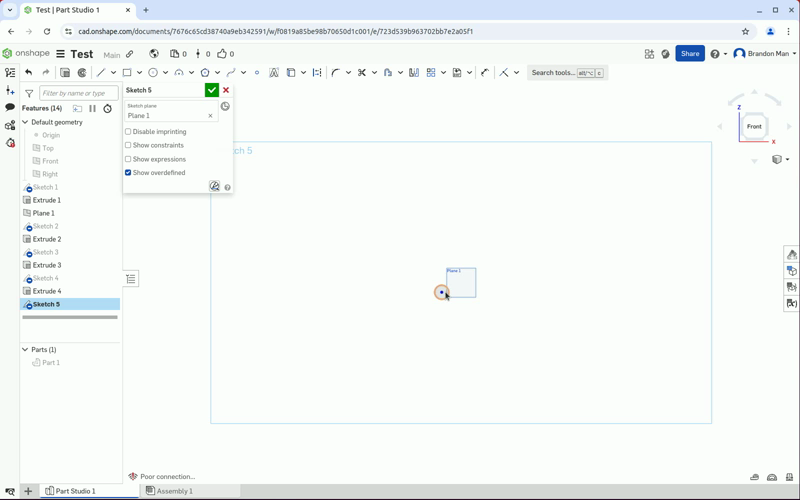
scroll(6)
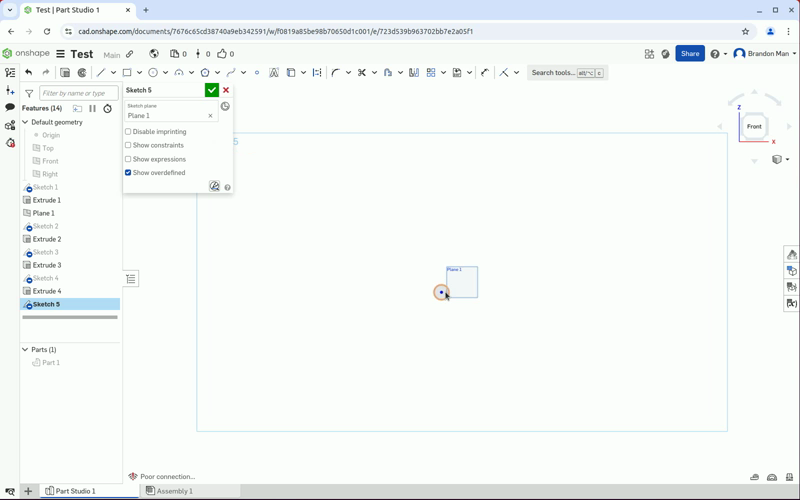
scroll(6)
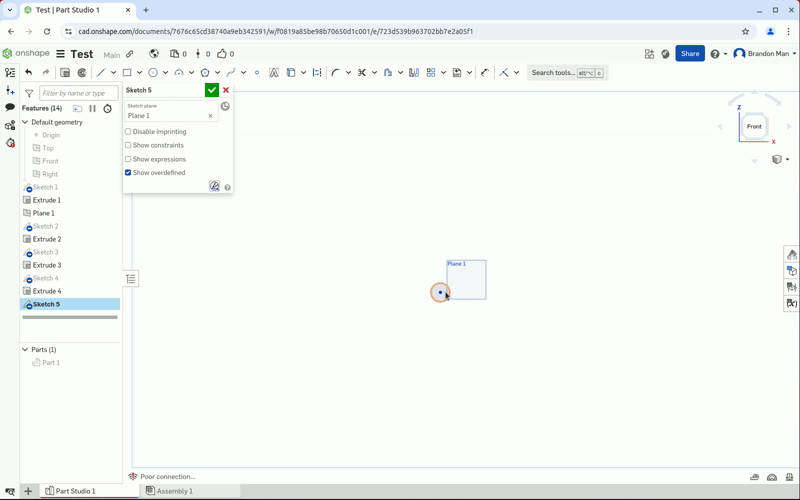
scroll(6)
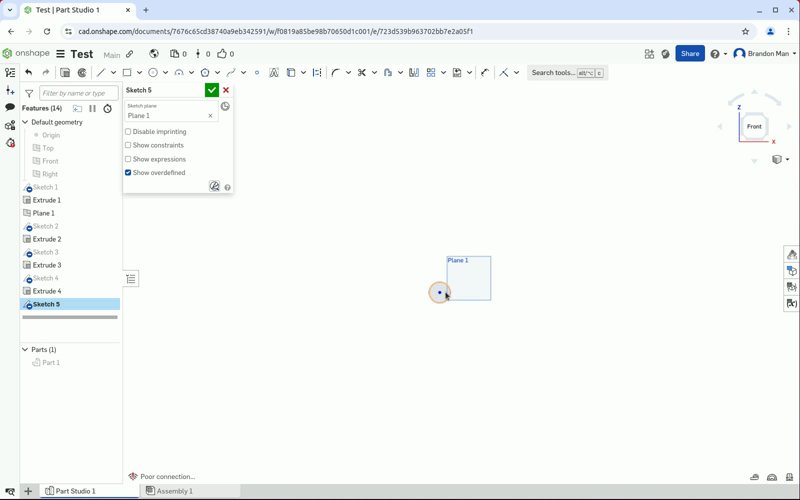
scroll(6)
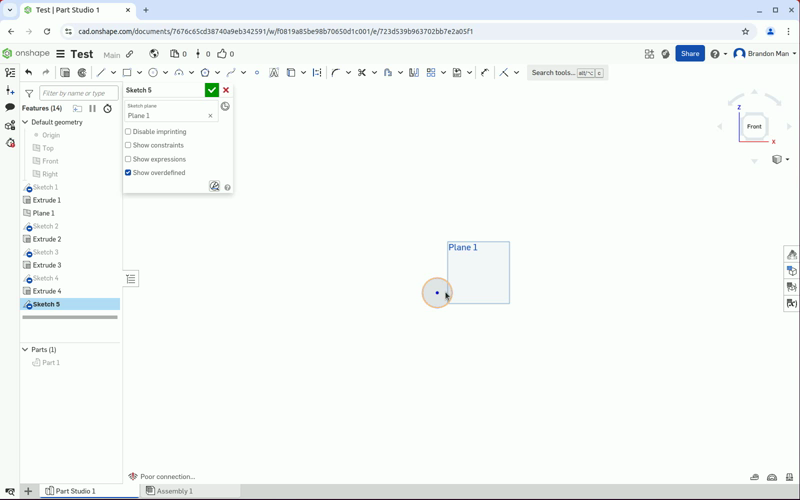
scroll(6)
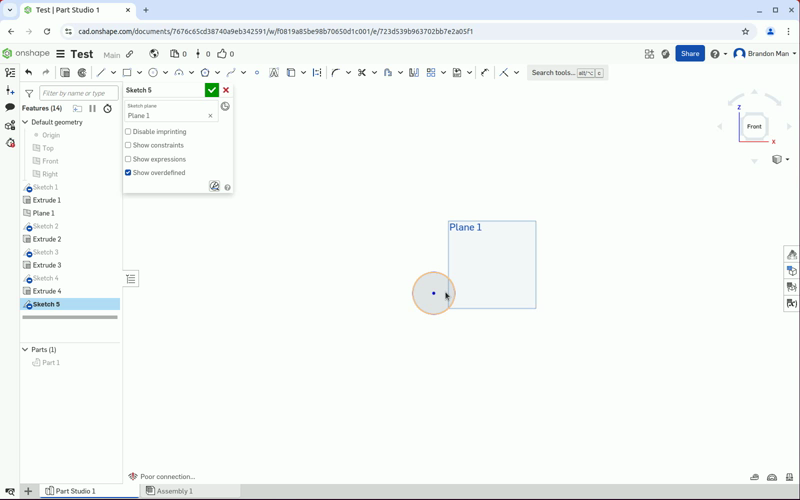
scroll(6)
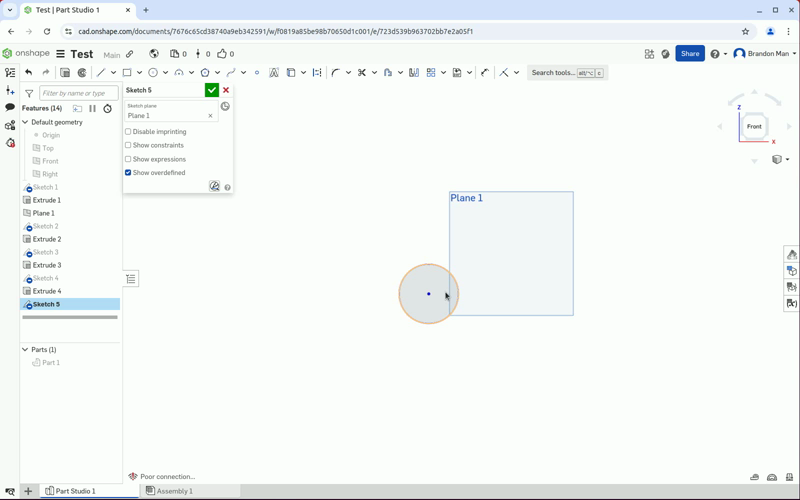
scroll(6)
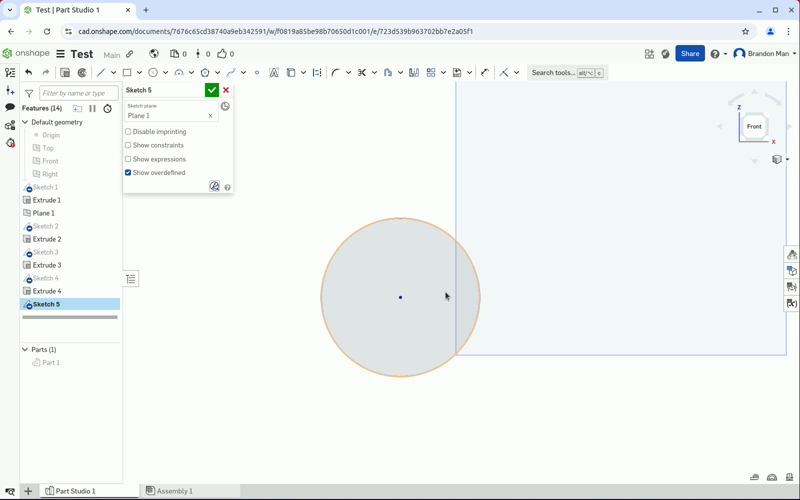
click(445, 291)
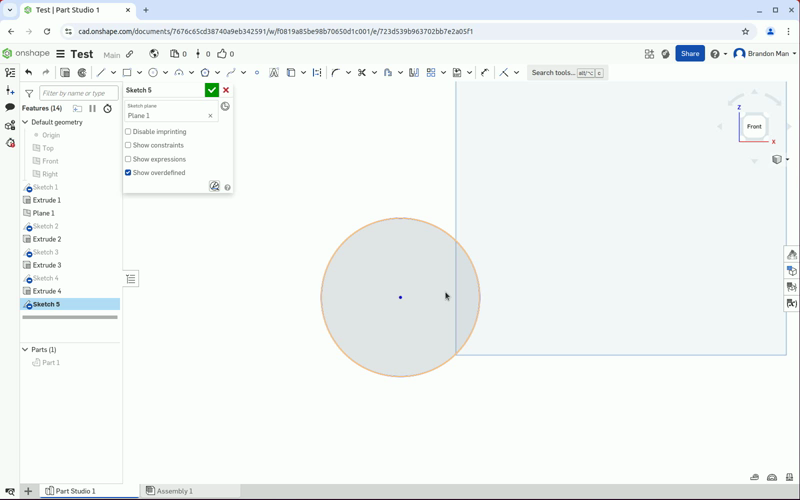
scroll(-6)
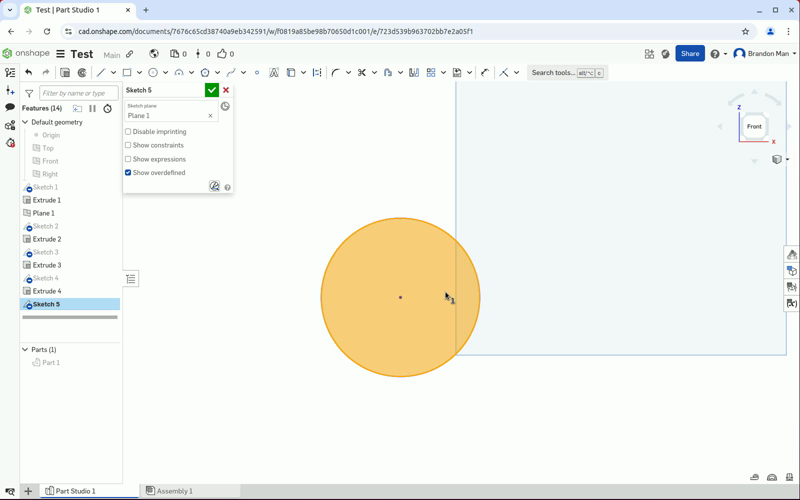
scroll(-6)
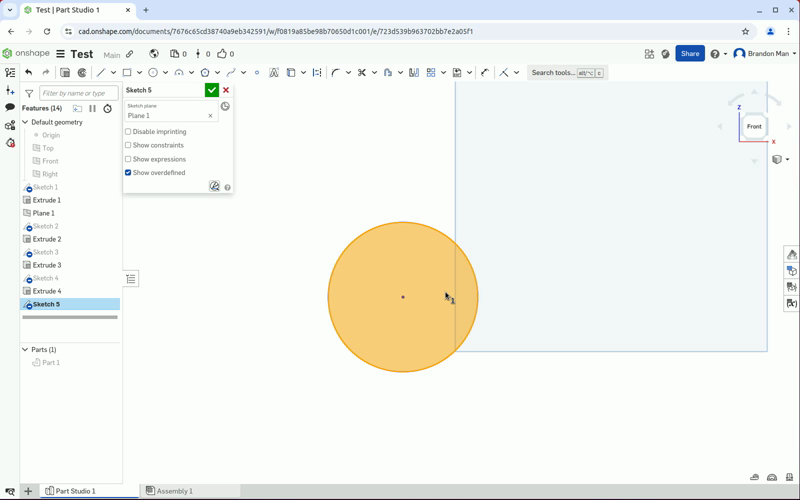
scroll(-6)
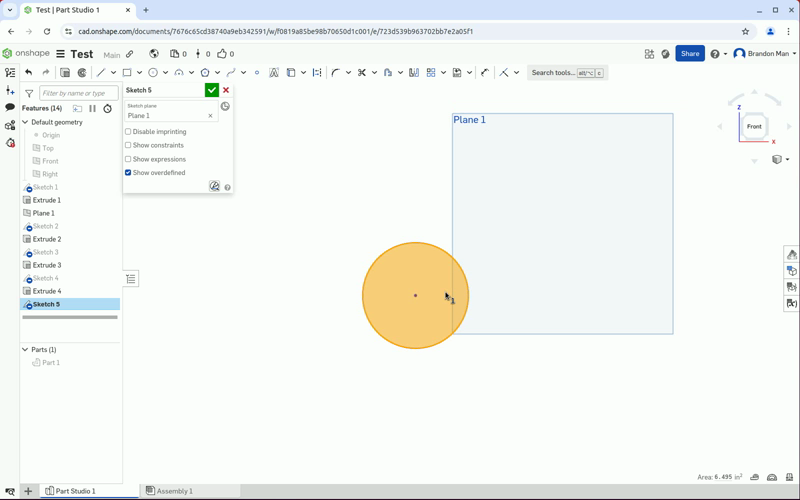
scroll(-6)
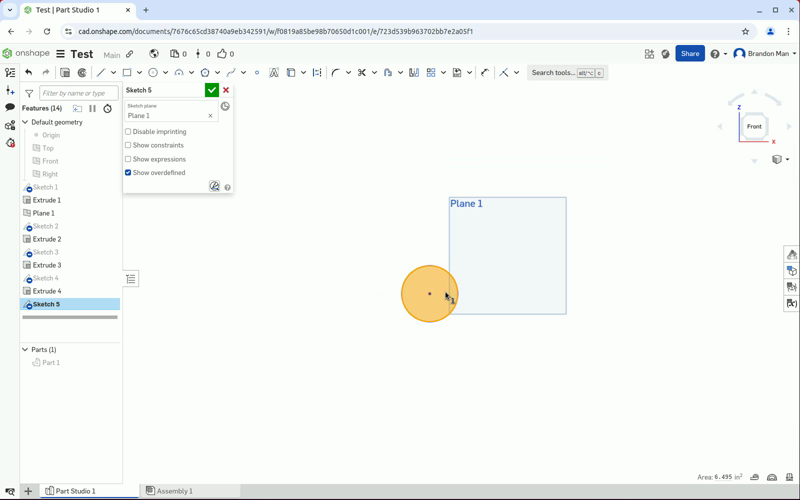
scroll(-6)
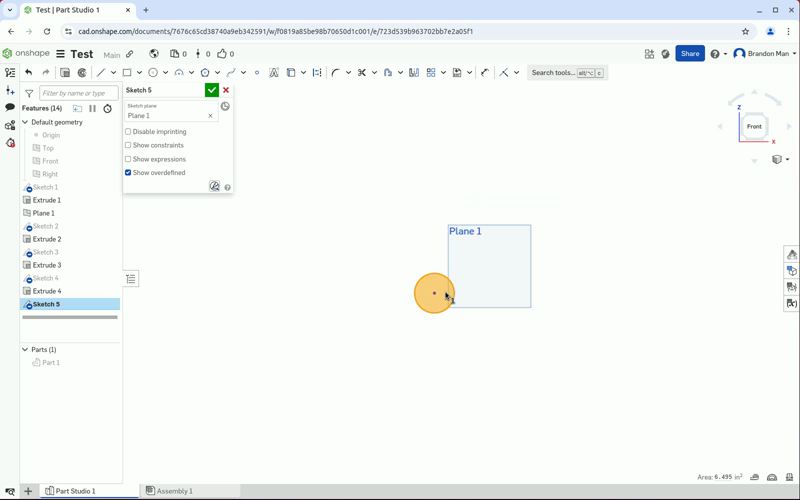
scroll(-6)
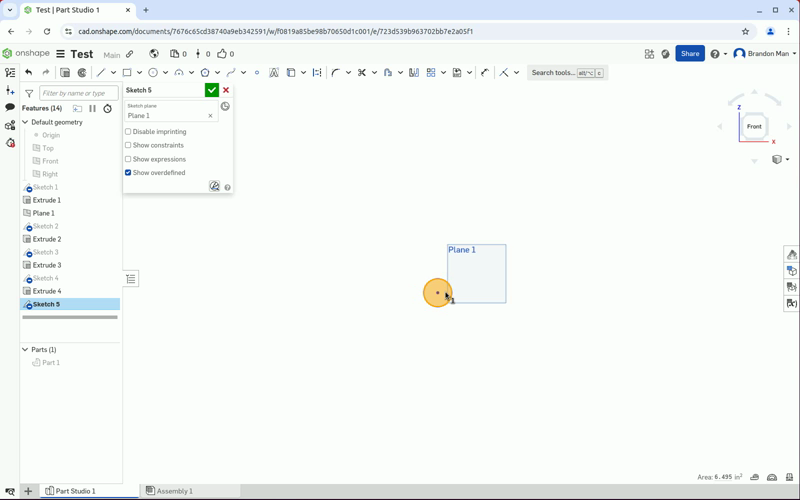
scroll(-6)
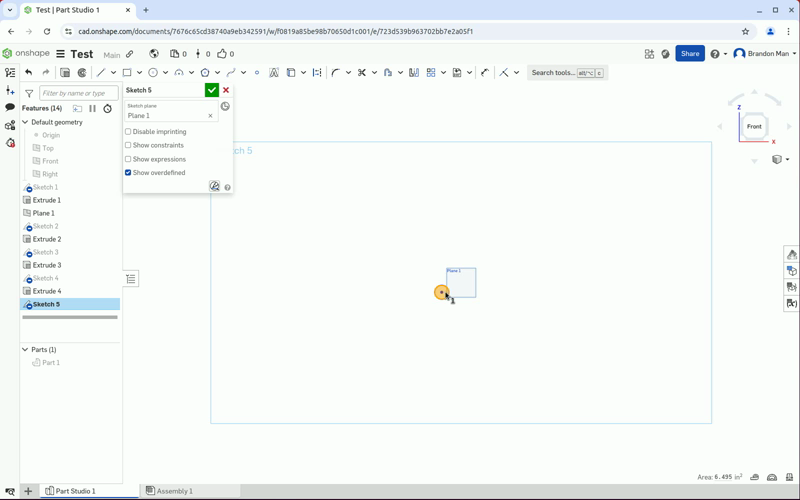
mouse_move(73, 352)
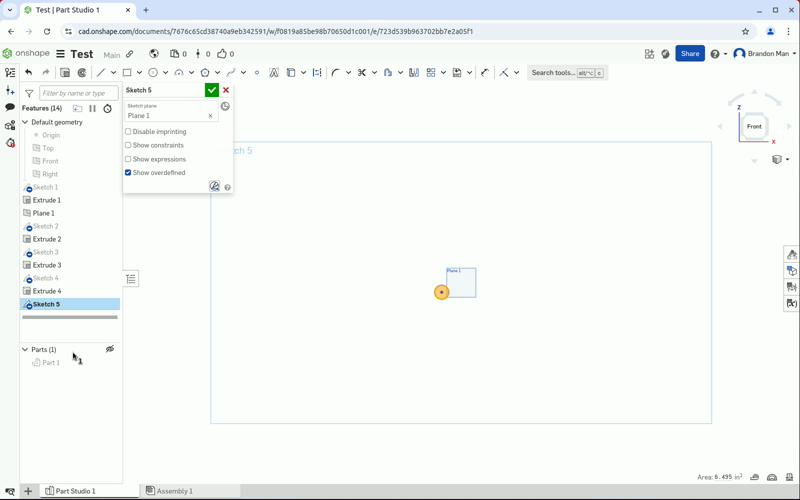
key(shift+y)
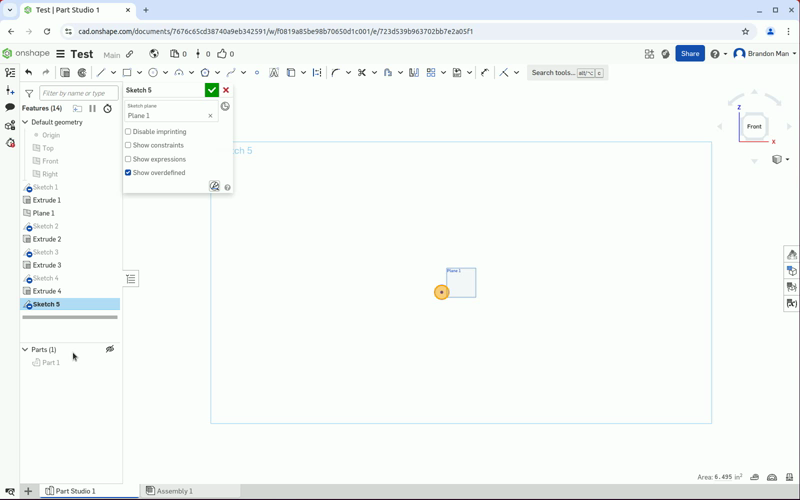
key(shift+e)
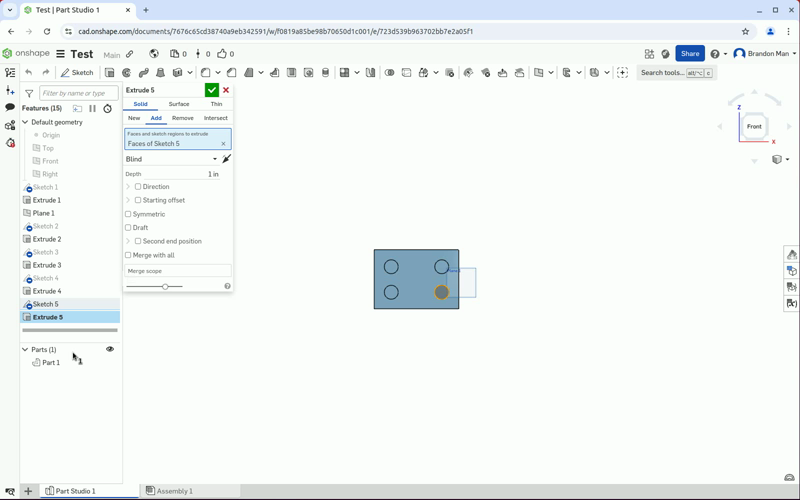
mouse_move(143, 106)
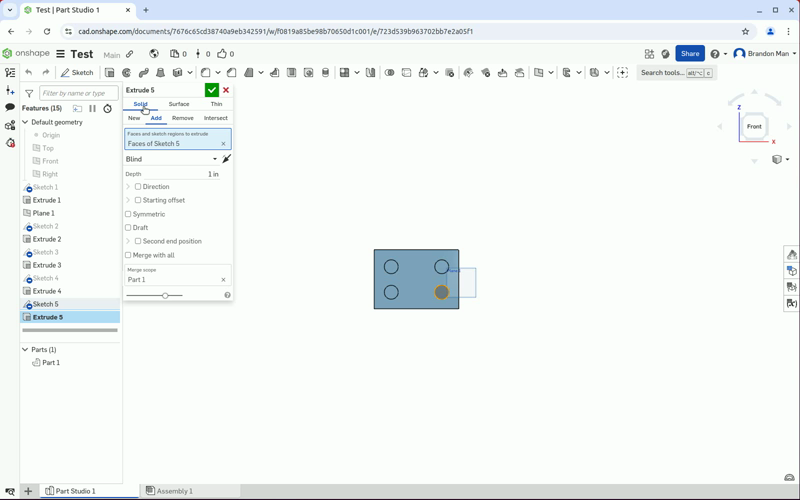
click(143, 106)
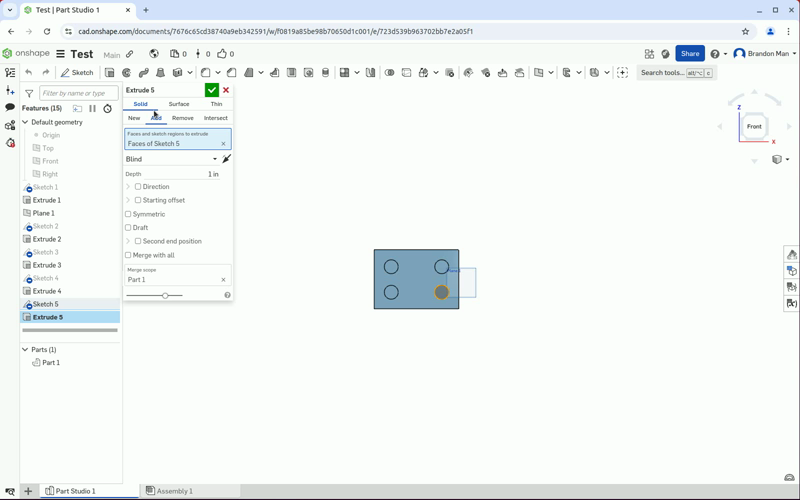
mouse_move(186, 120)
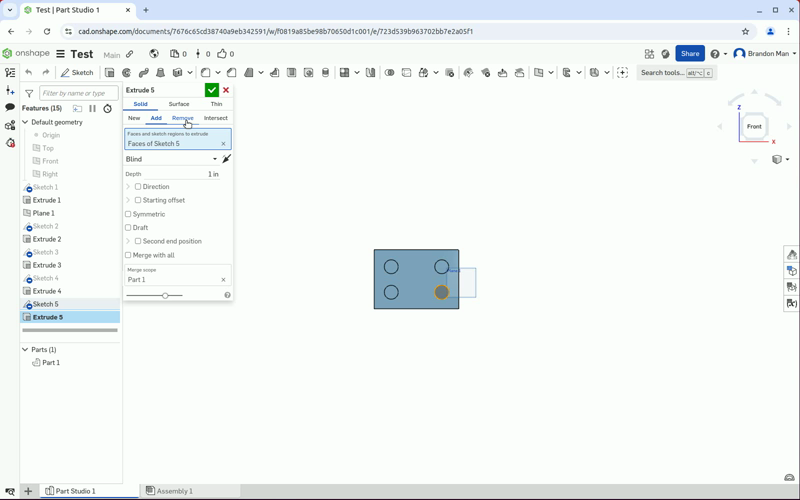
click(186, 120)
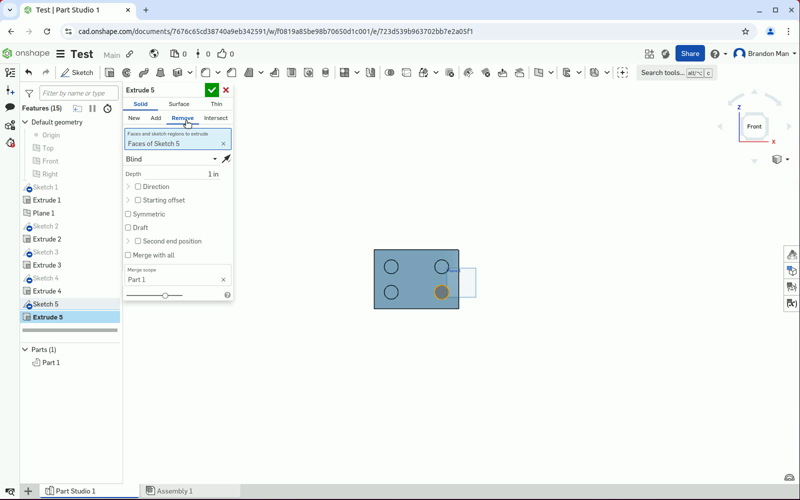
key(tab, 4)
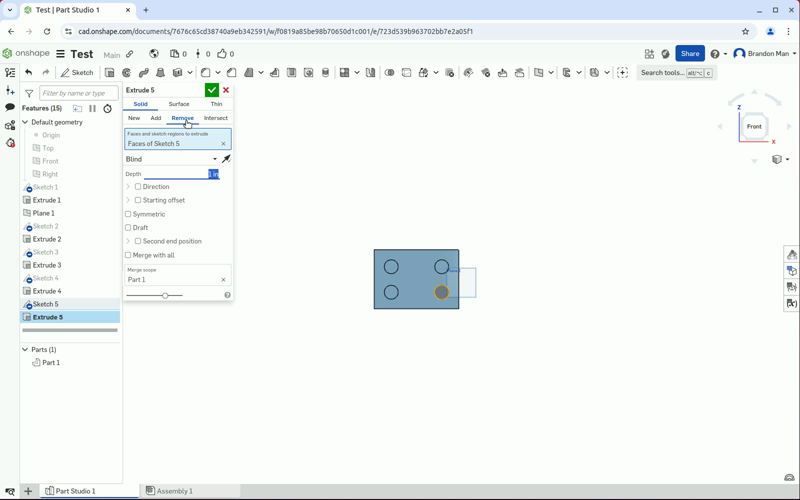
text(6.981)
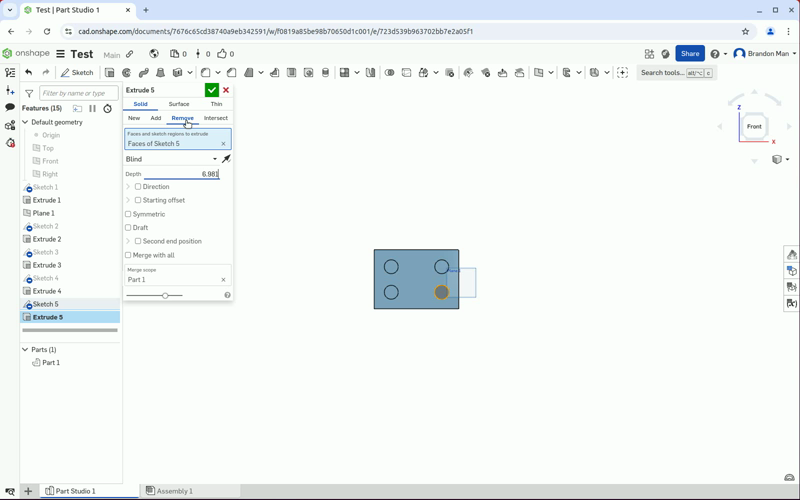
key(tab, 6)
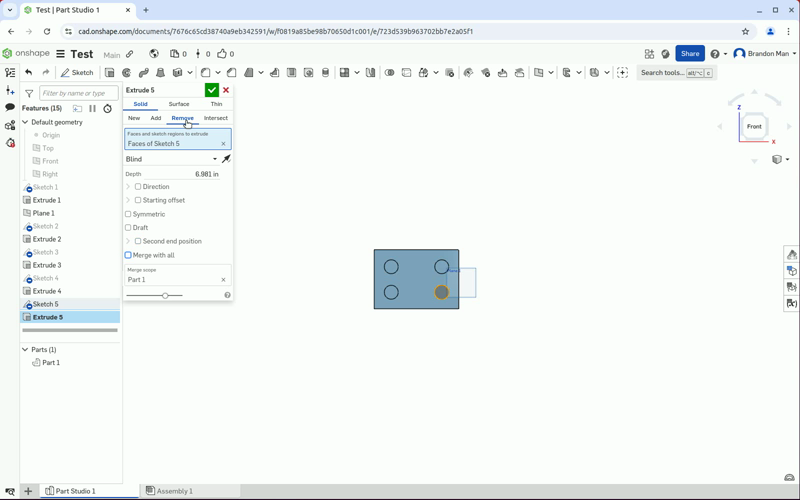
key(space)
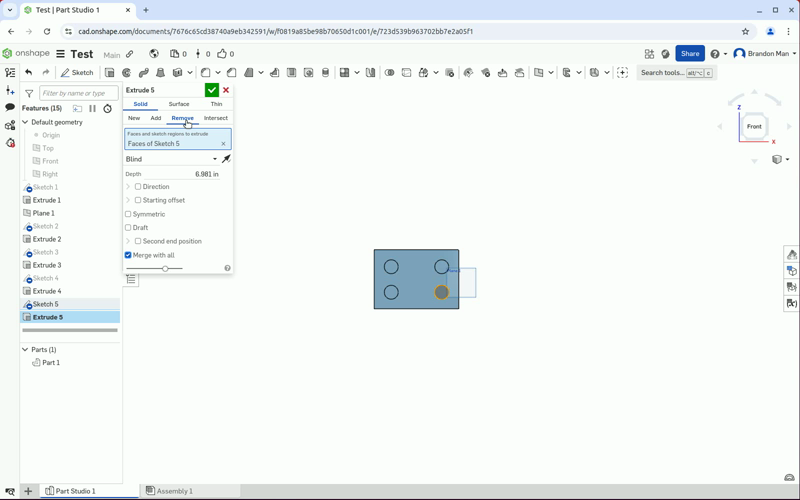
key(enter)
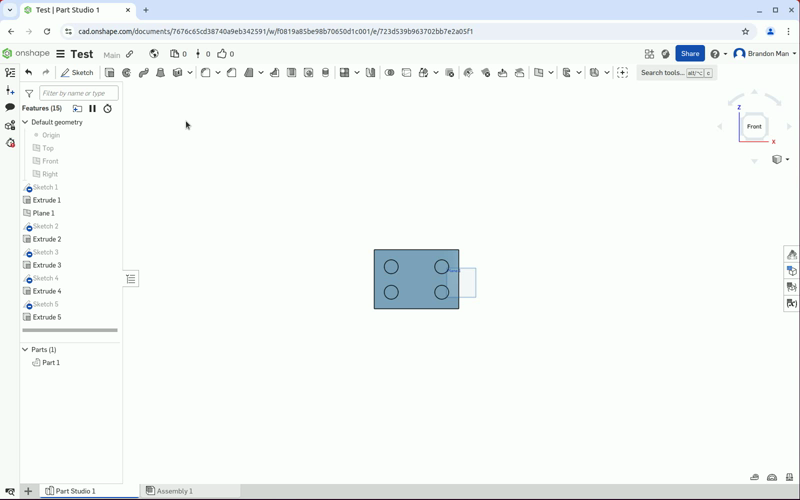
key(shift+h)
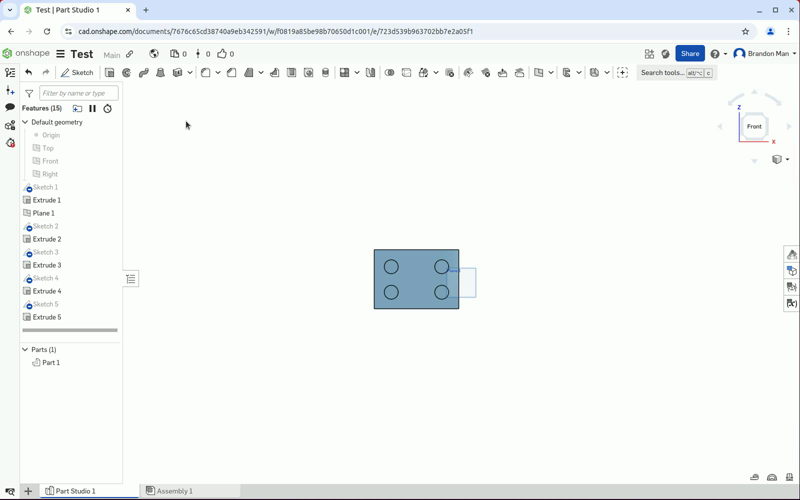
key(shift+h)
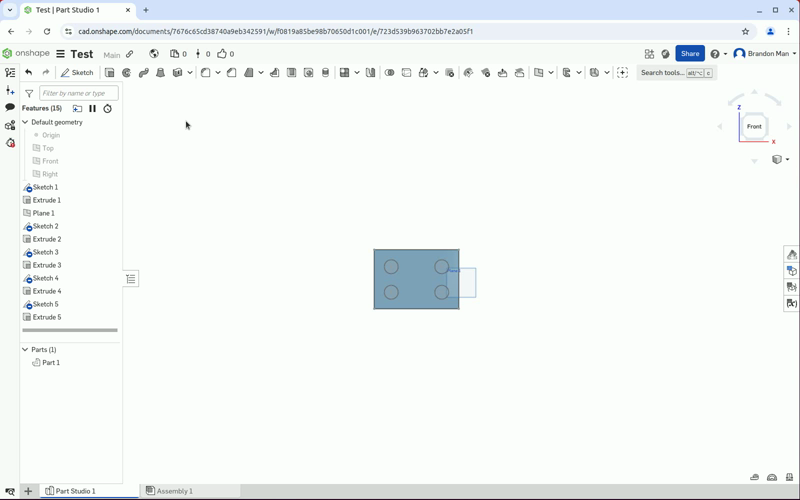
key(shift+7)
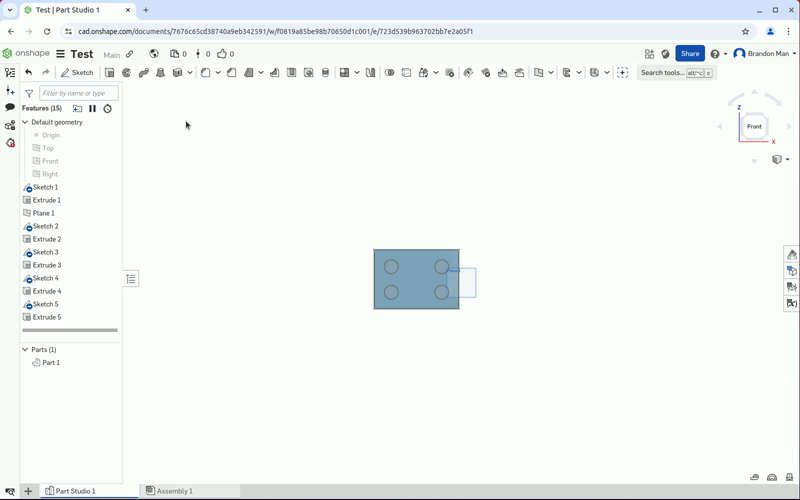
key(left, 2)
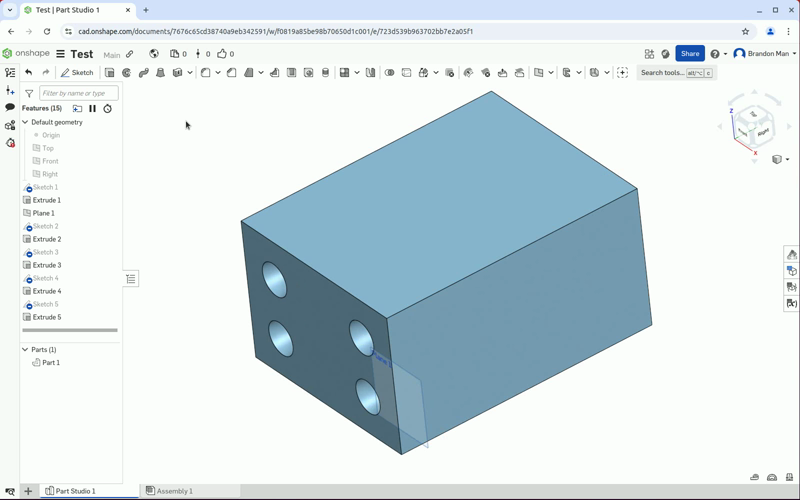
key(down, 2)
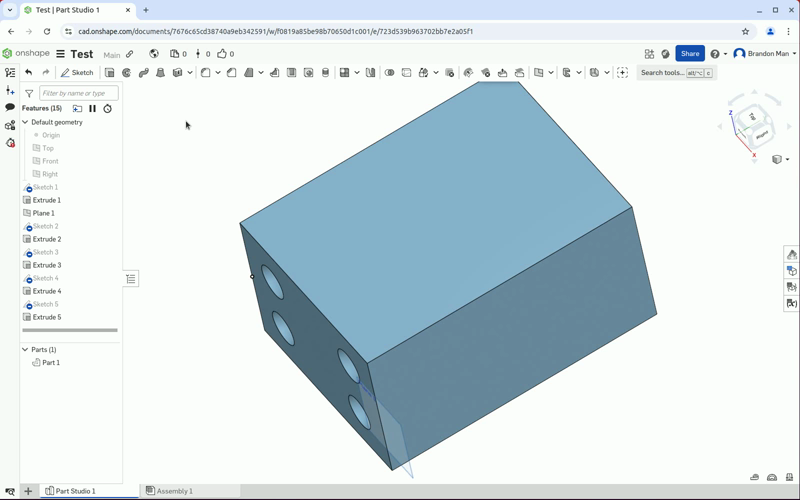
key(up, 2)
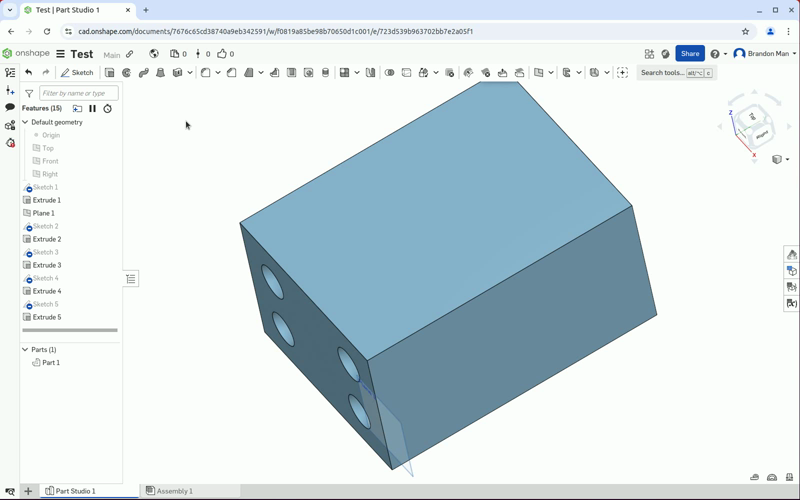
key(right, 2)
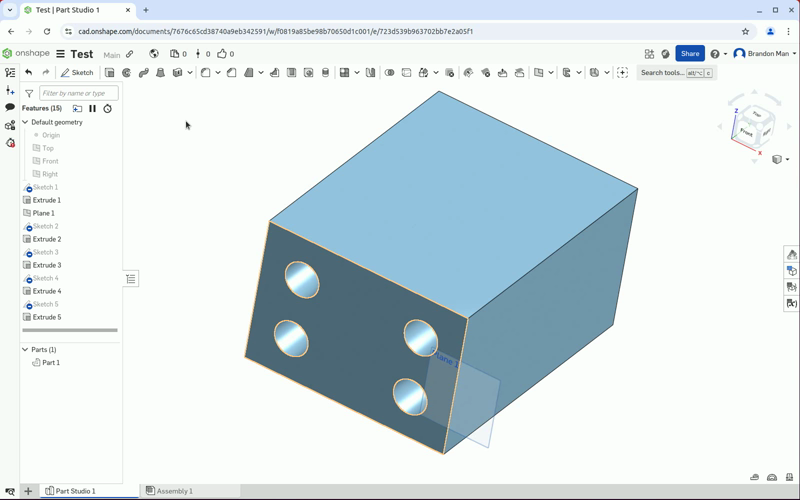
mouse_move(73, 189)
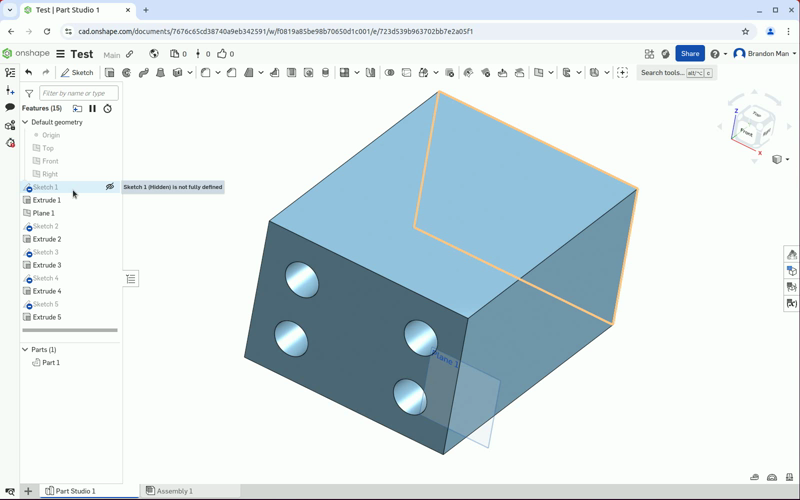
click(73, 189)